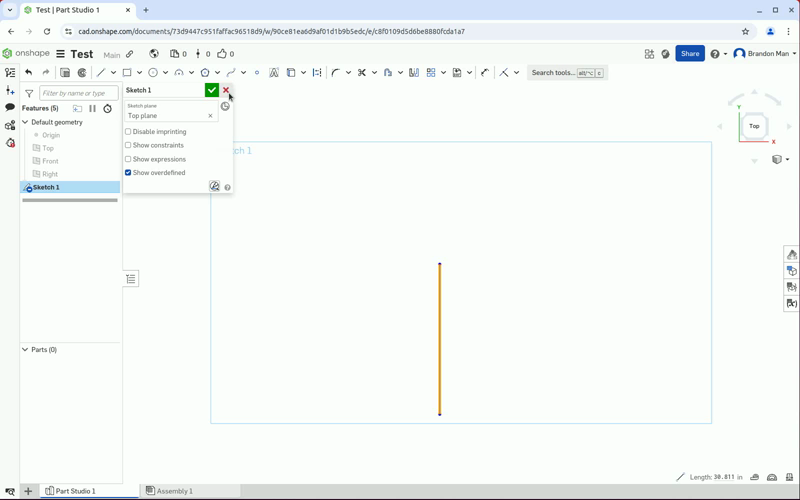
key(shift+h)
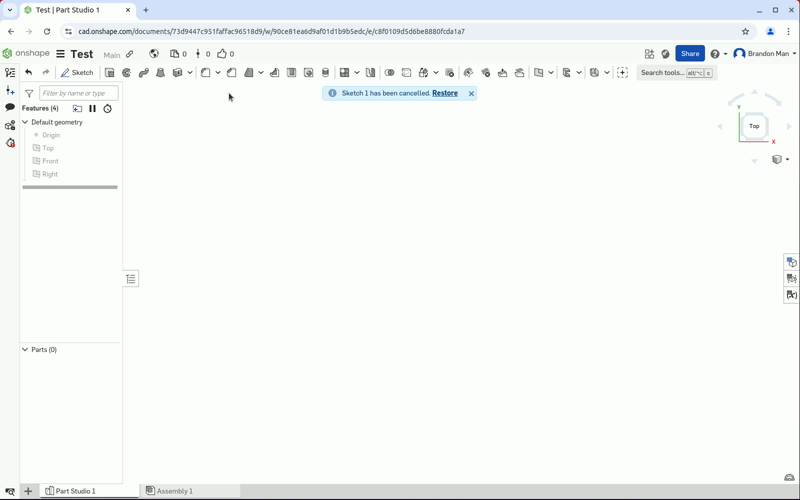
mouse_move(73, 352)
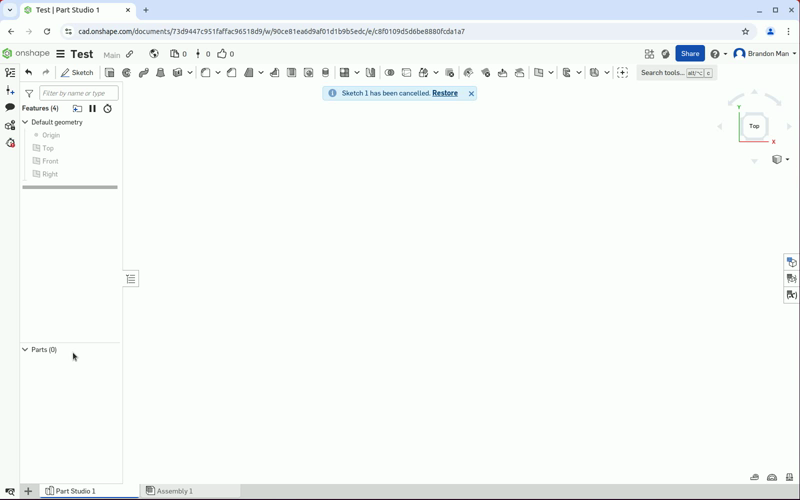
key(y)
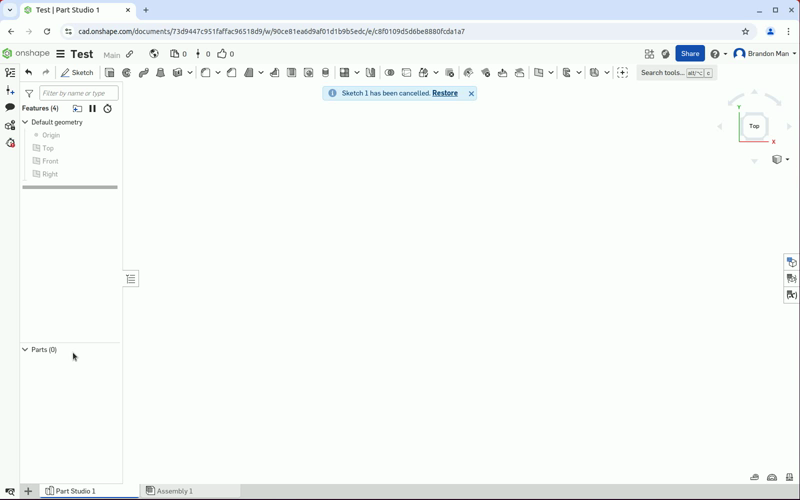
key(shift+p)
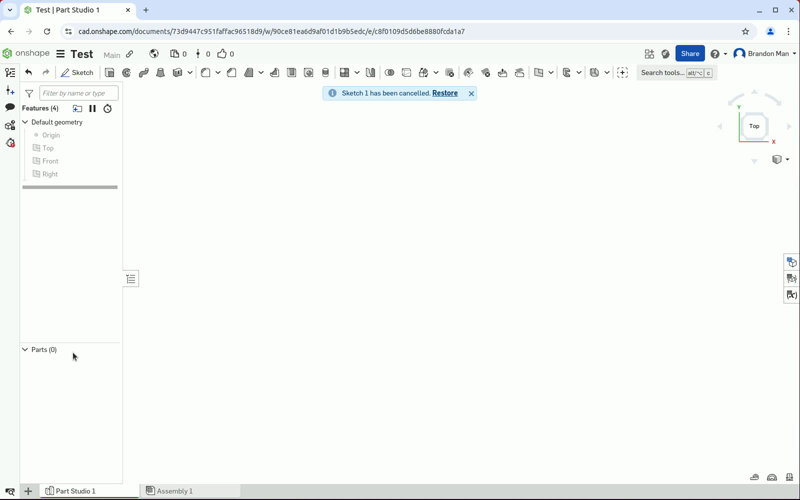
key(space)
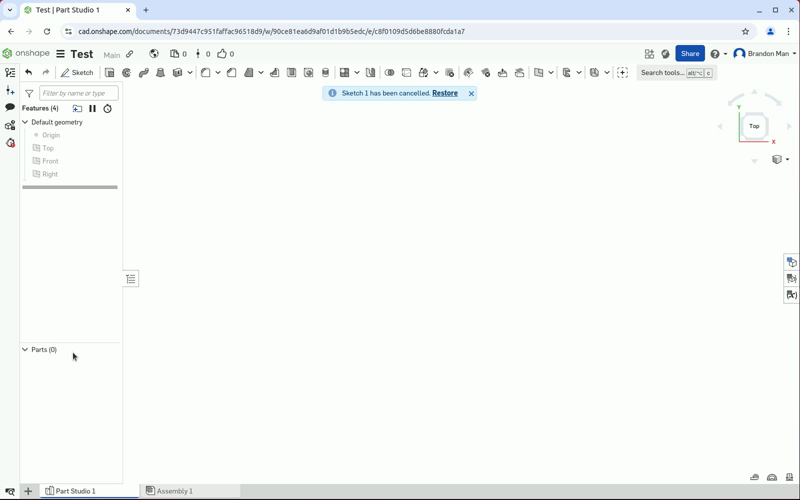
key_down(shift)
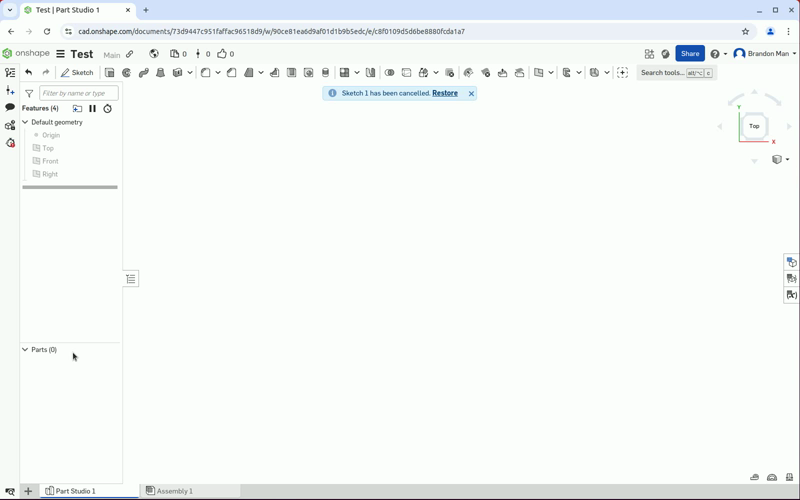
key(up)
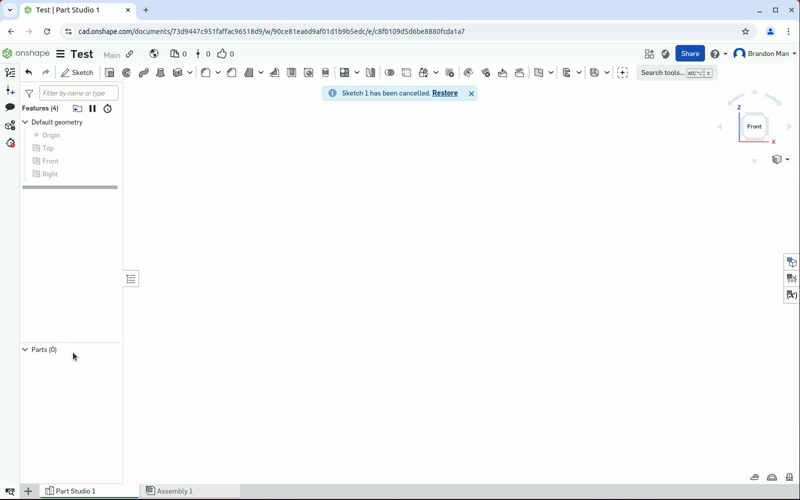
key_up(shift)
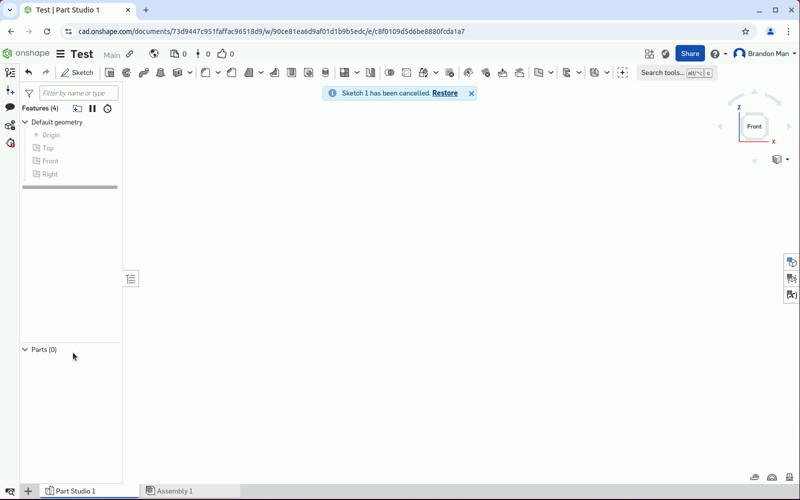
mouse_move(73, 352)
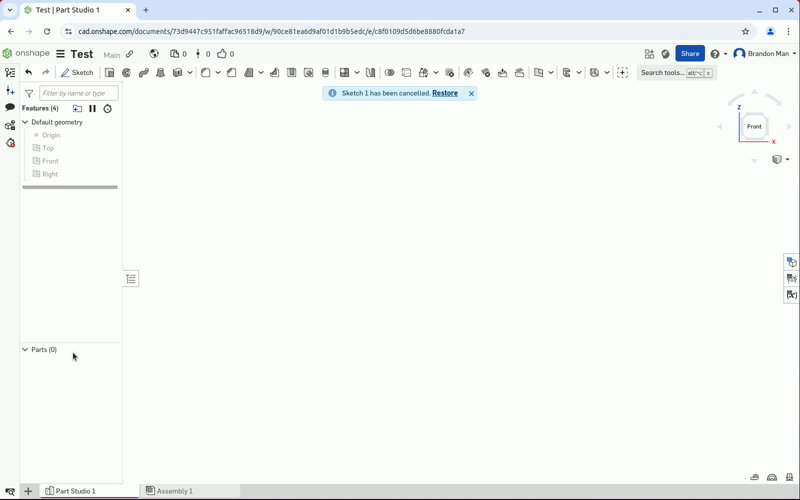
key(shift+y)
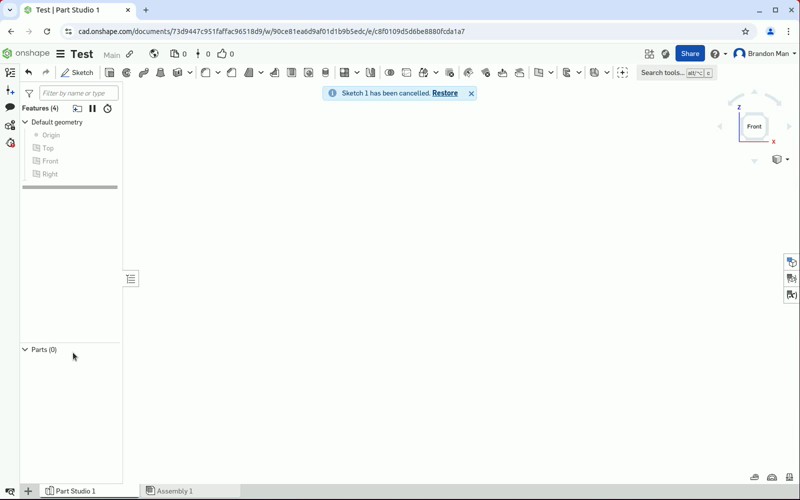
key(shift+s)
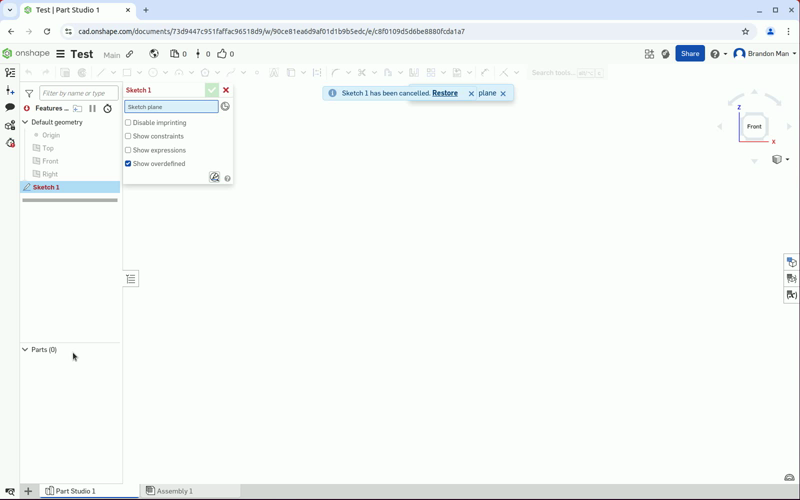
mouse_move(73, 163)
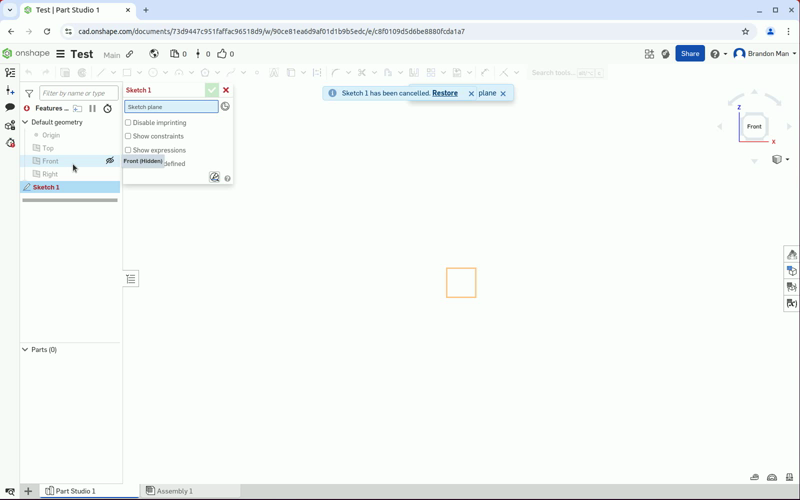
click(73, 163)
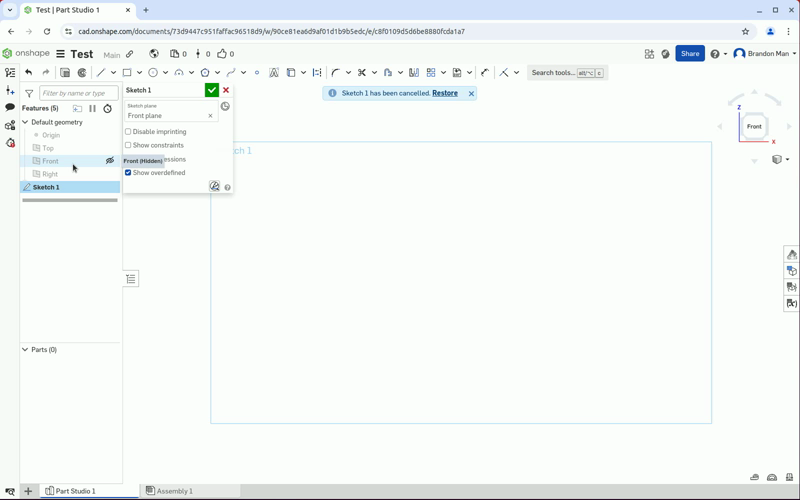
mouse_move(73, 352)
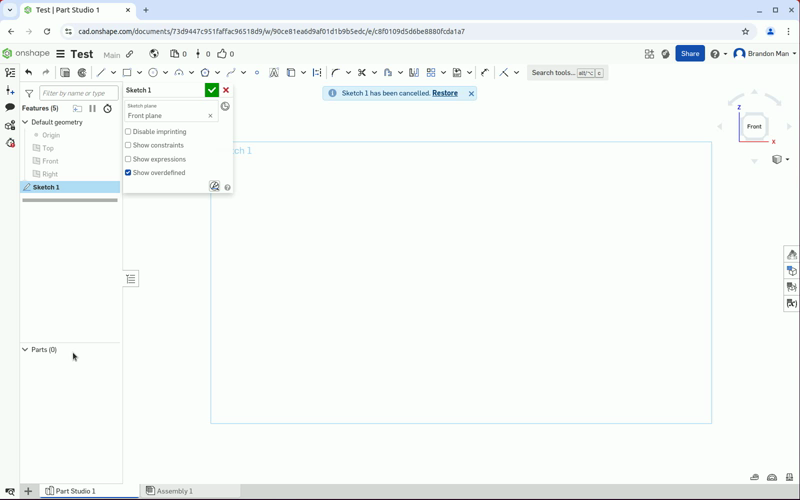
key(y)
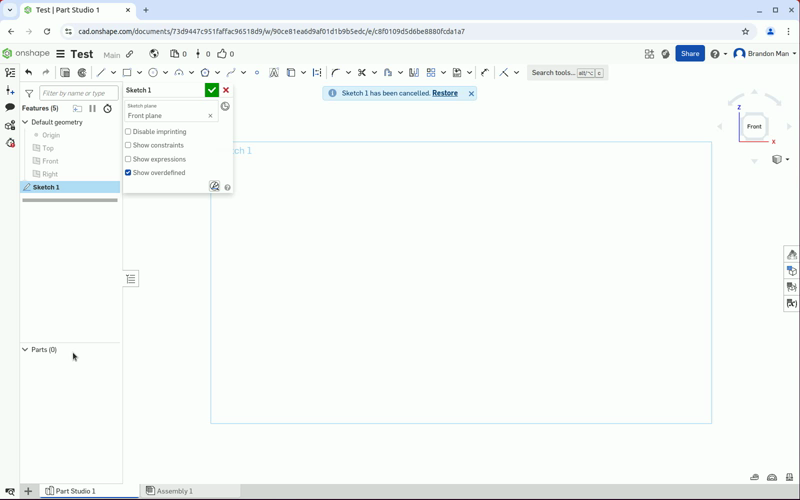
key(c)
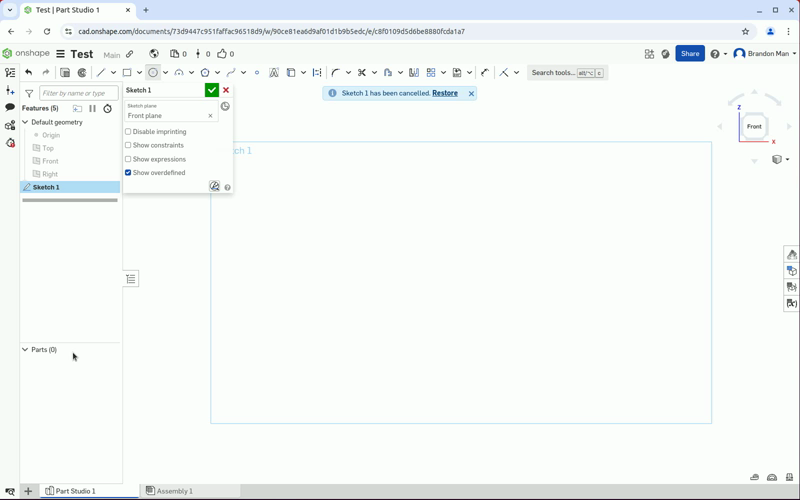
key_down(shift)
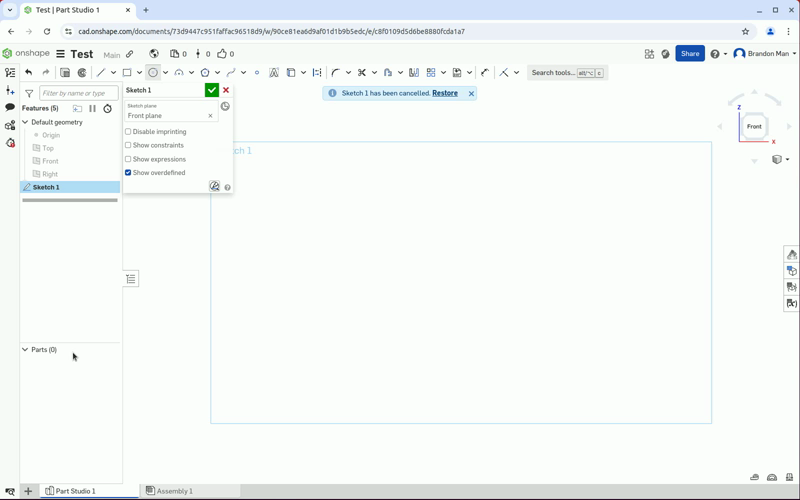
mouse_move(383, 254)
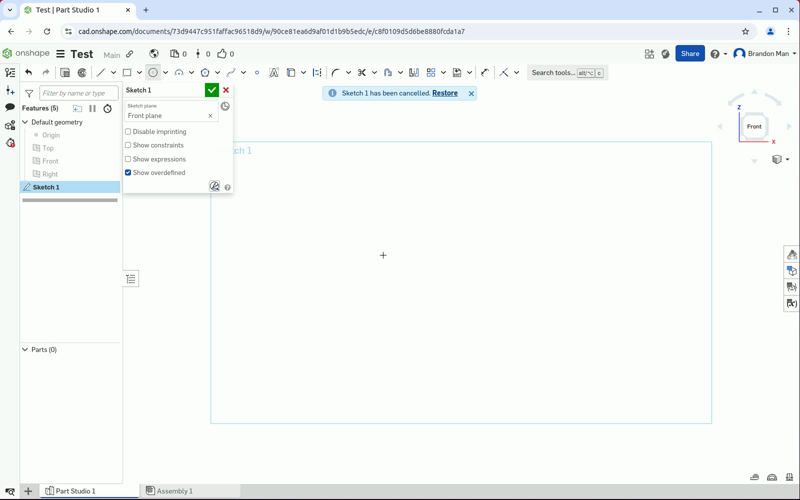
click(383, 254)
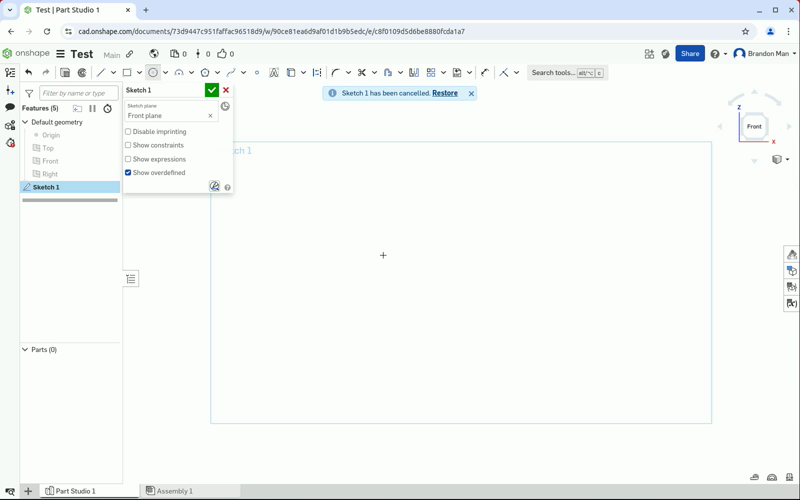
key_up(shift)
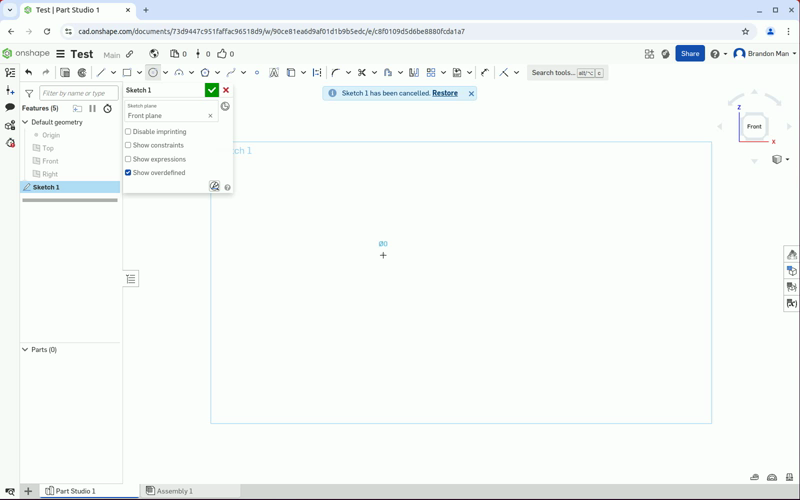
mouse_move(417, 254)
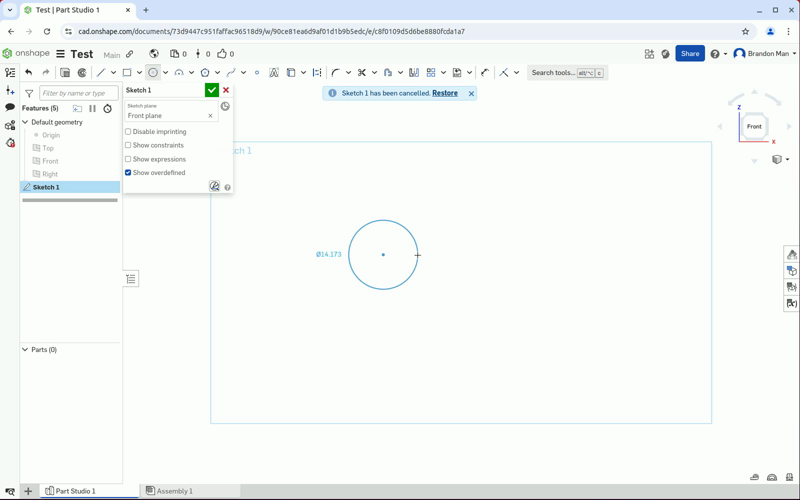
click(417, 254)
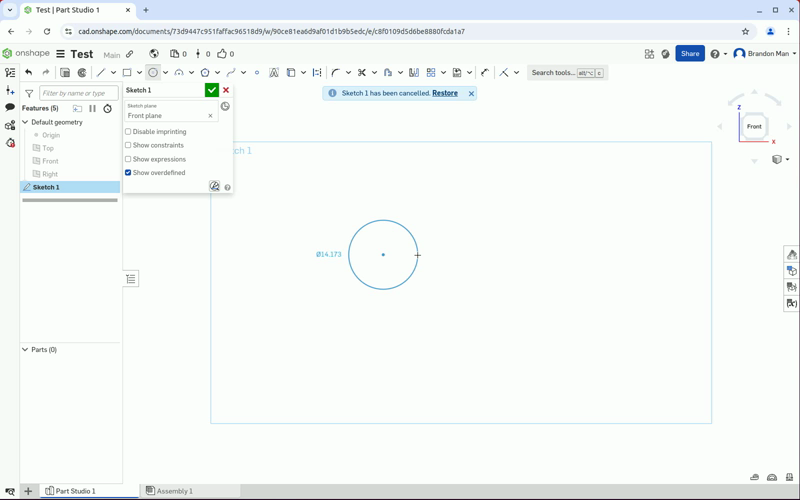
key(esc)
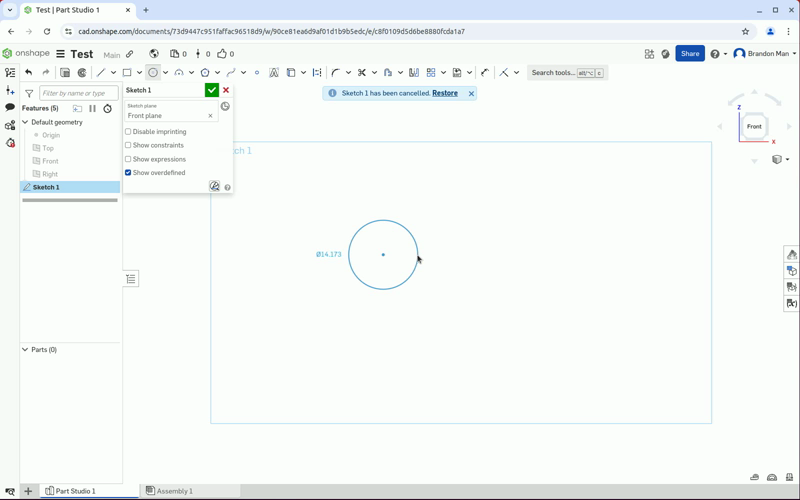
key(c)
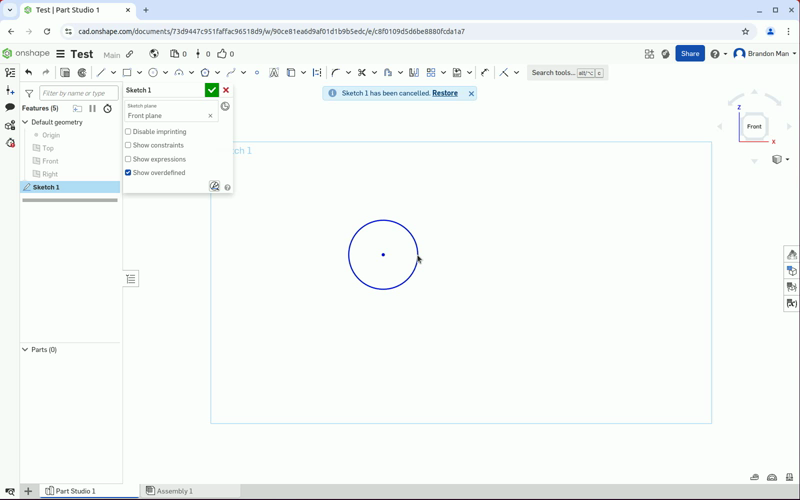
key_down(shift)
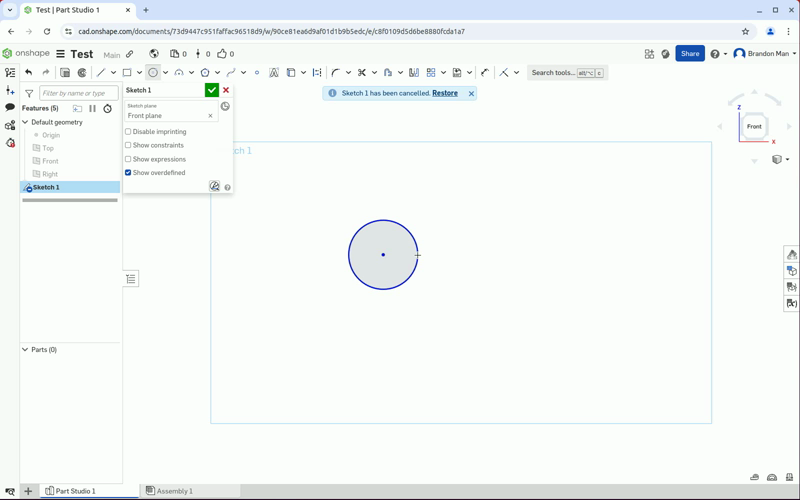
mouse_move(383, 254)
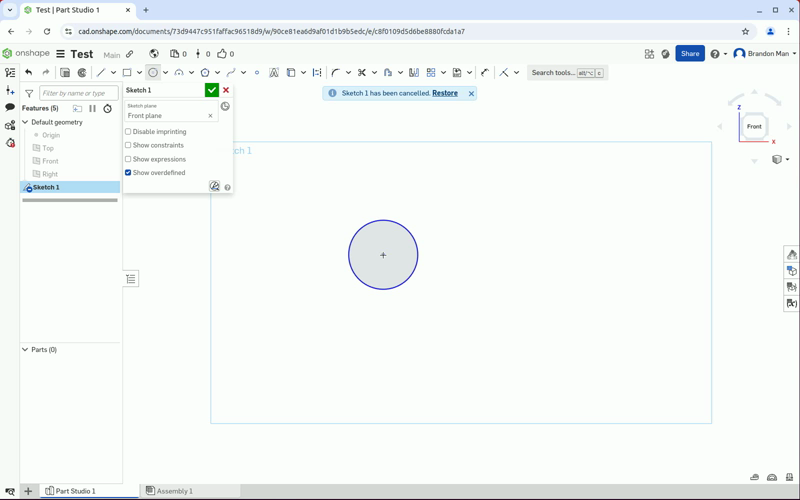
click(383, 254)
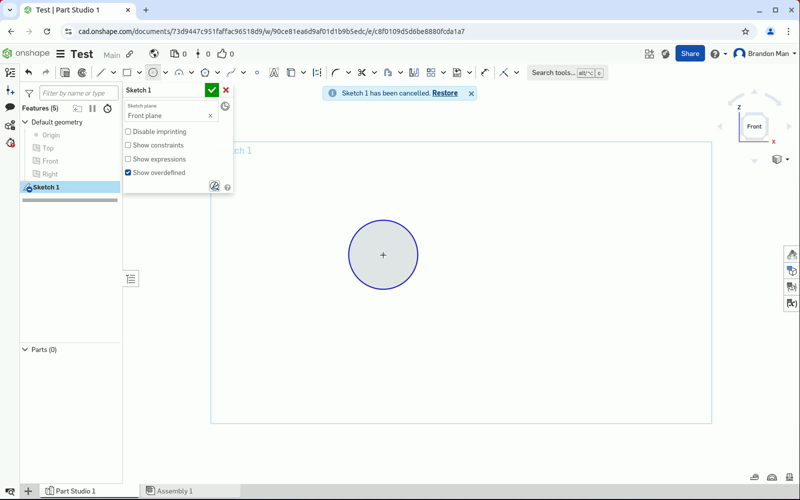
key_up(shift)
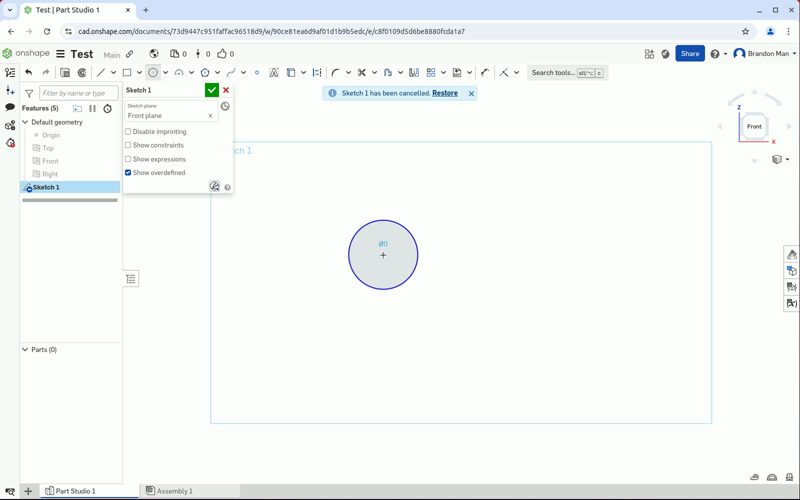
mouse_move(412, 254)
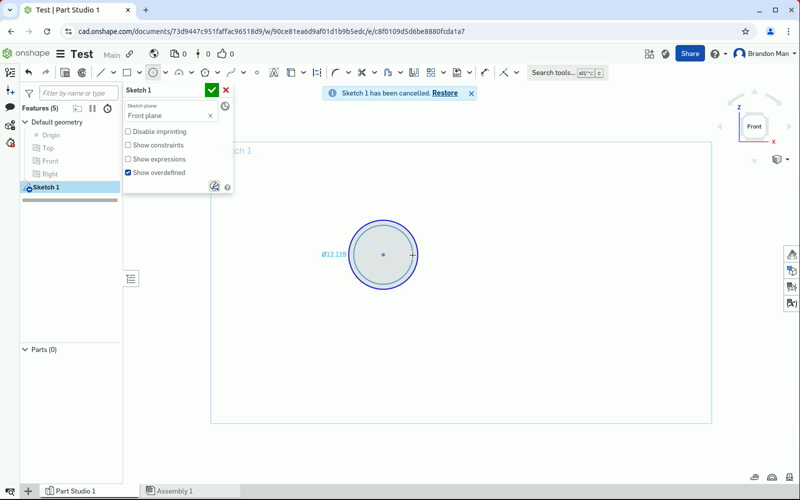
click(412, 254)
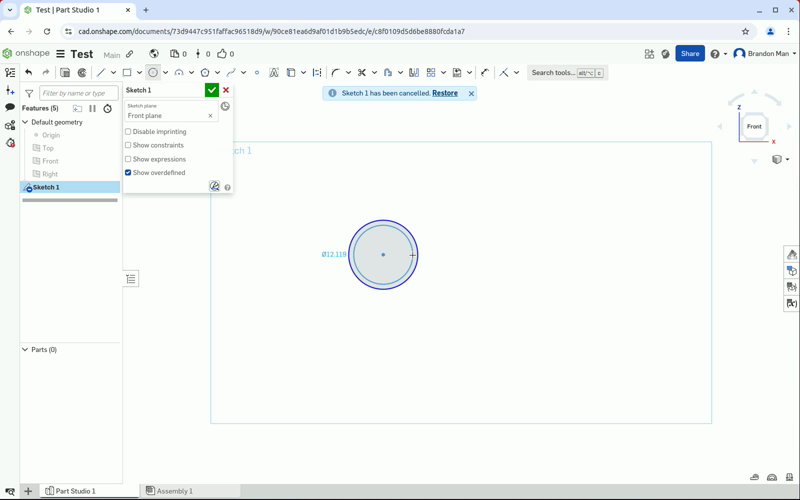
key(esc)
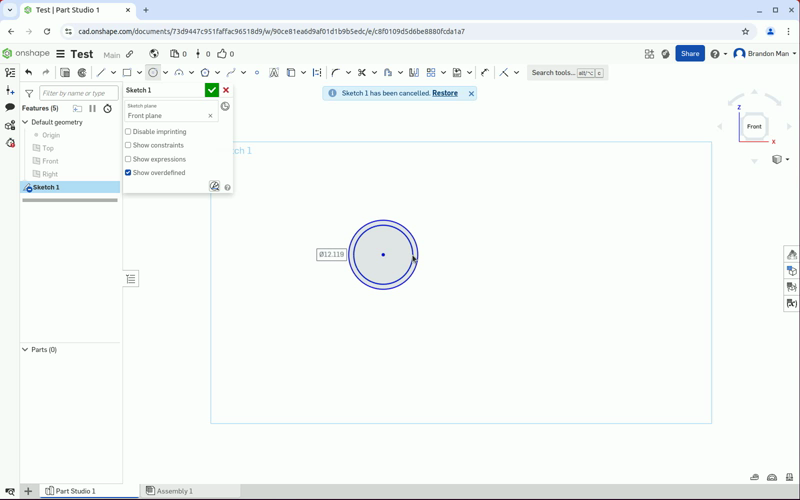
mouse_move(414, 264)
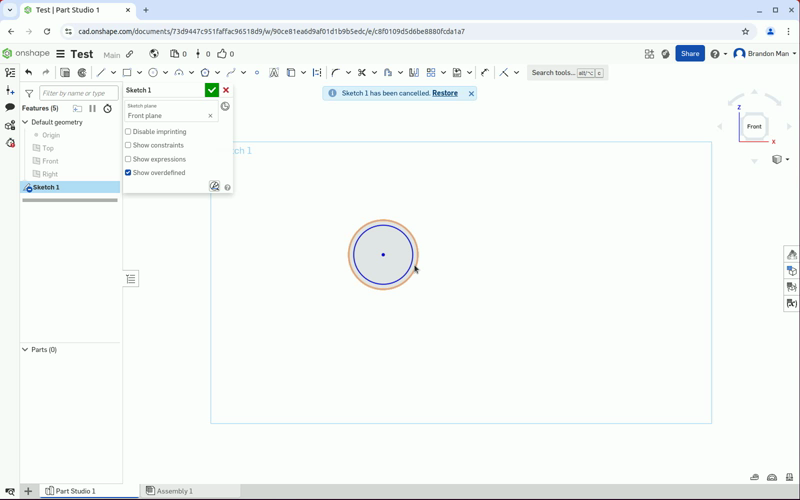
scroll(6)
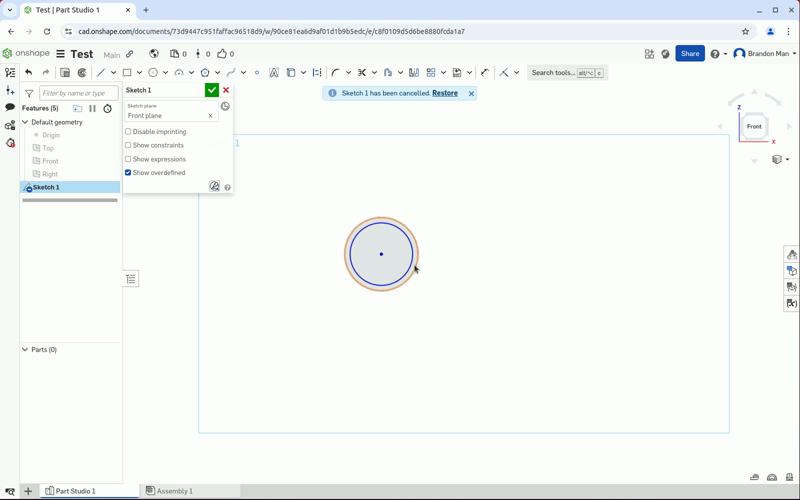
scroll(6)
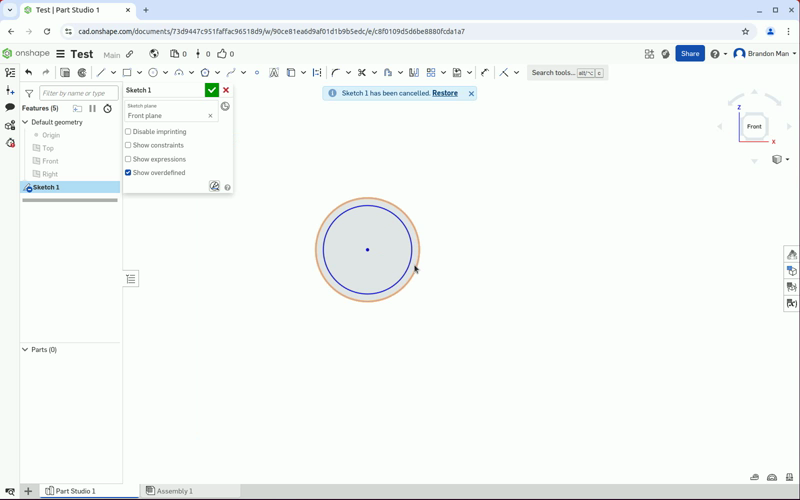
scroll(6)
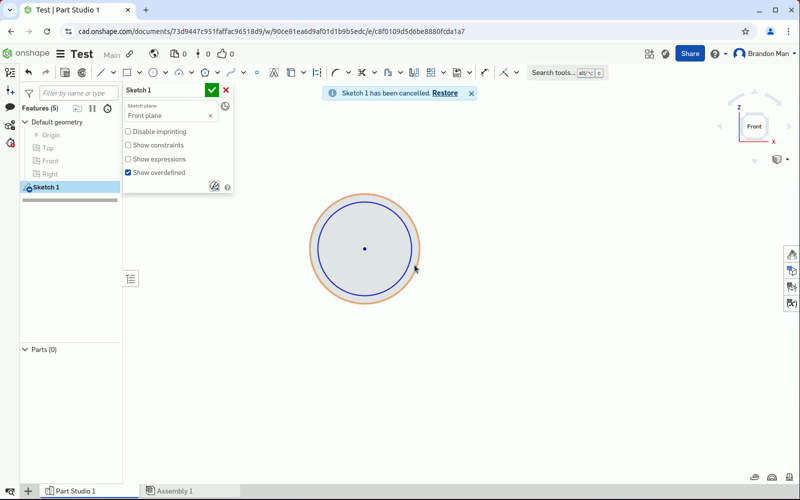
scroll(6)
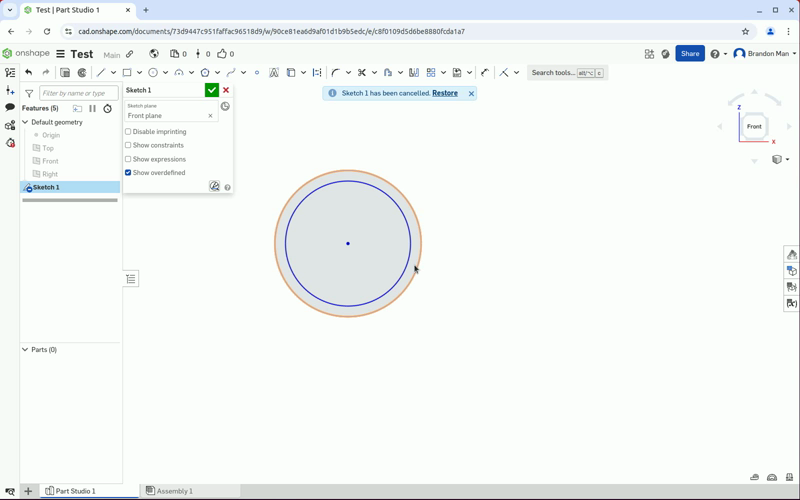
scroll(6)
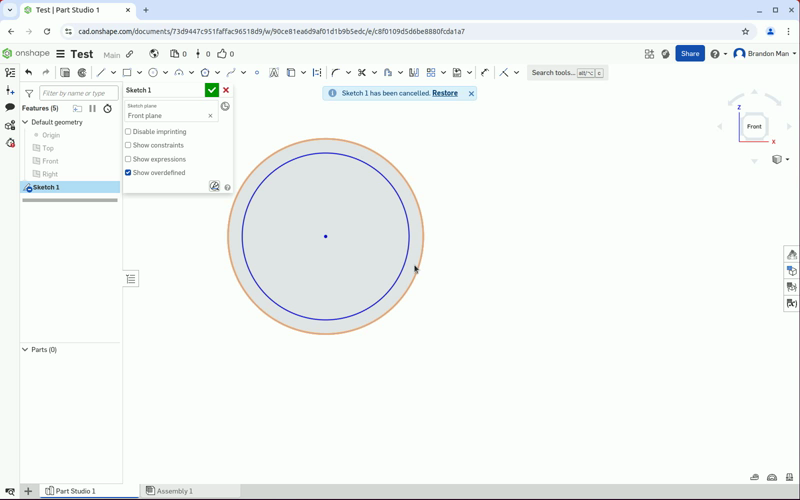
scroll(6)
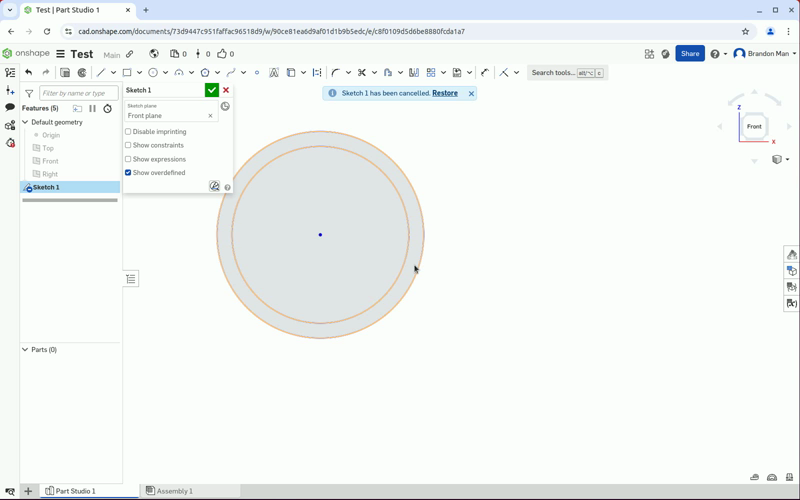
scroll(6)
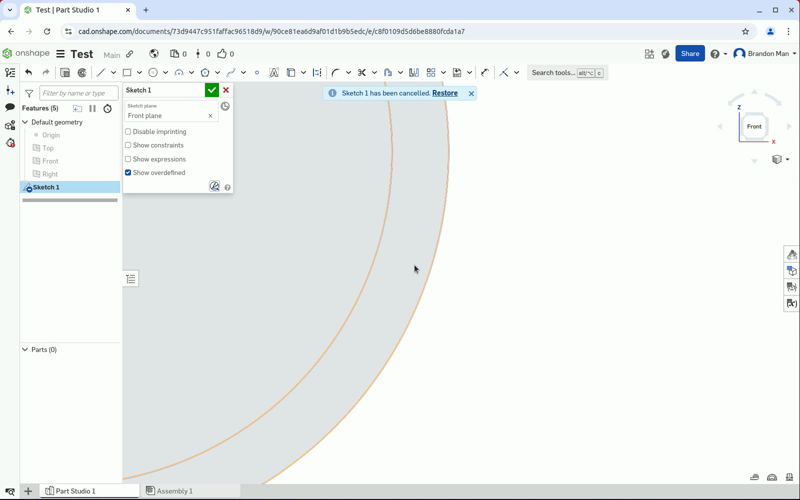
click(414, 264)
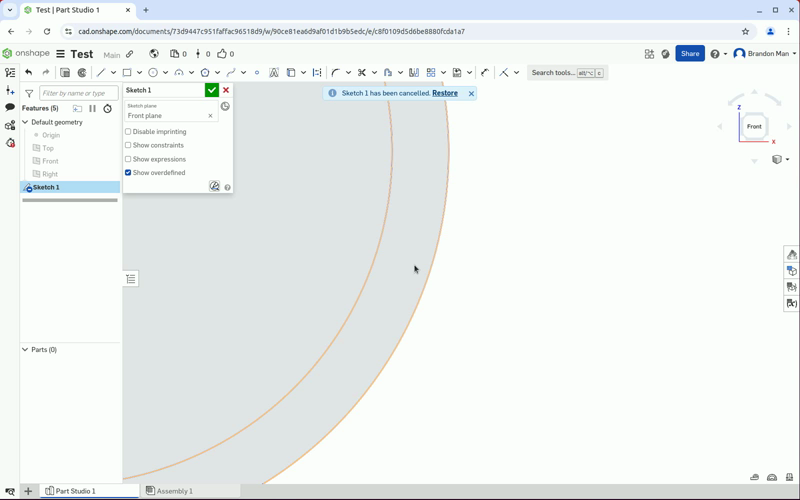
scroll(-6)
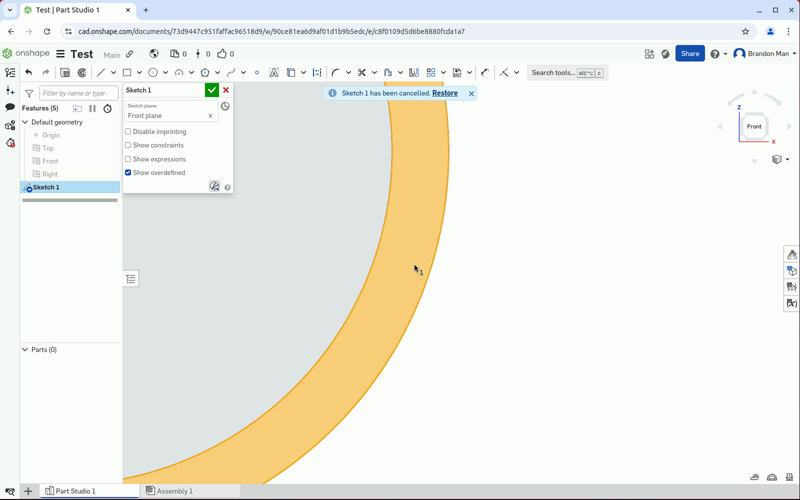
scroll(-6)
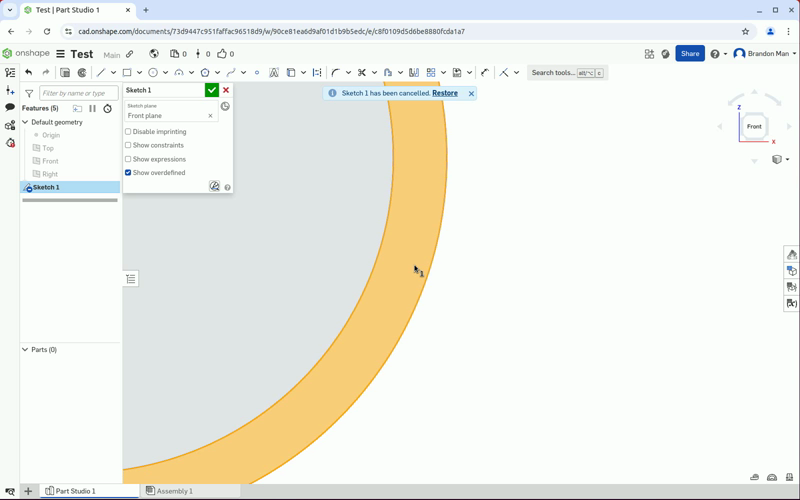
scroll(-6)
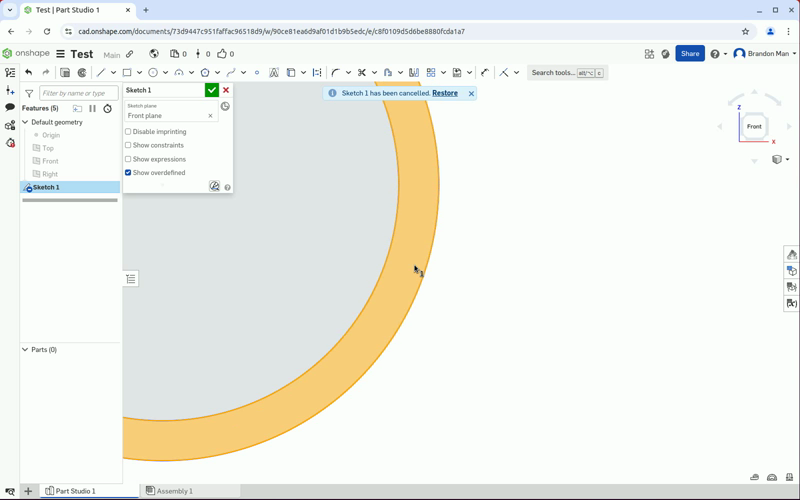
scroll(-6)
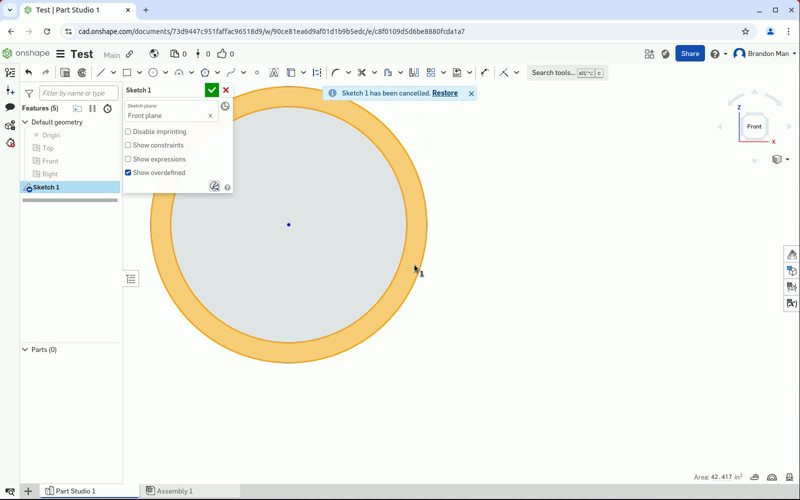
scroll(-6)
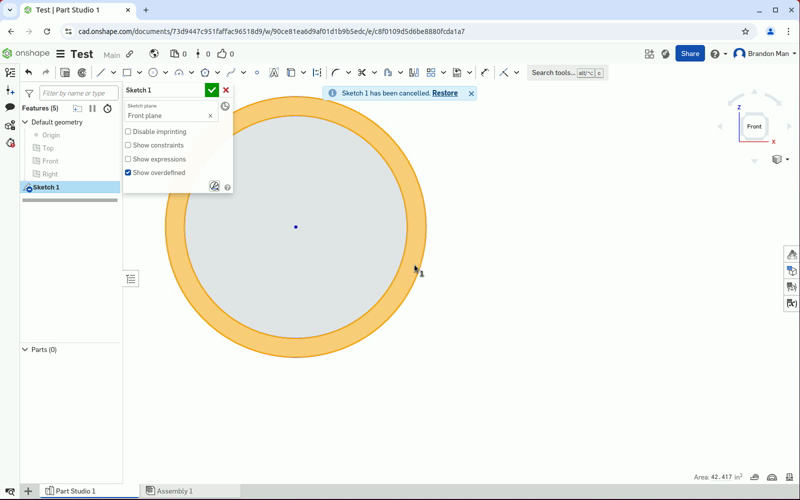
scroll(-6)
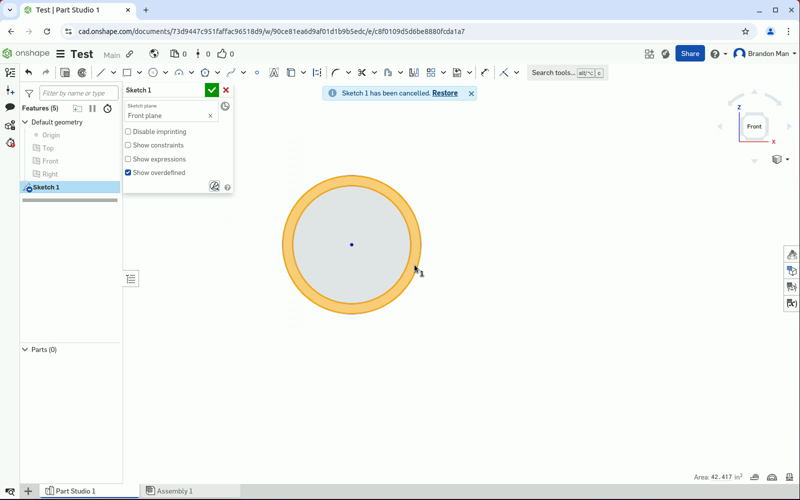
scroll(-6)
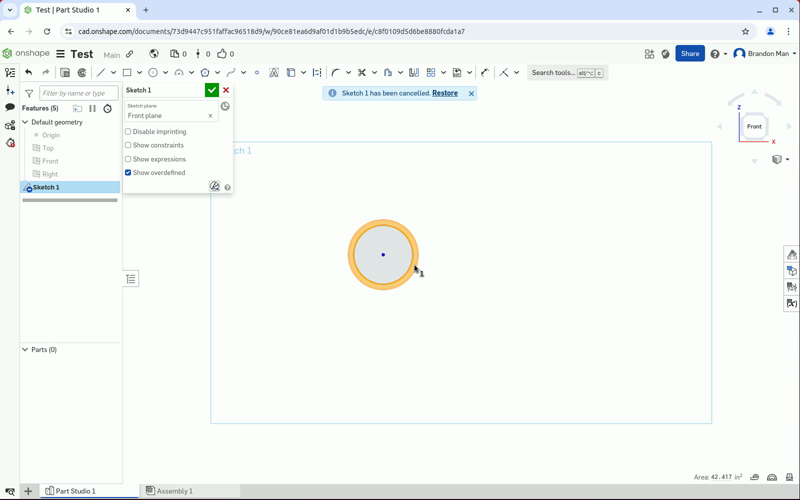
mouse_move(73, 352)
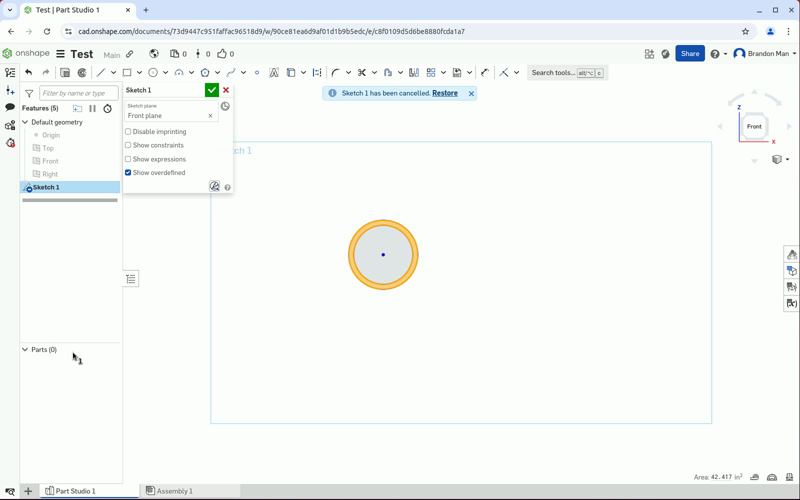
key(shift+y)
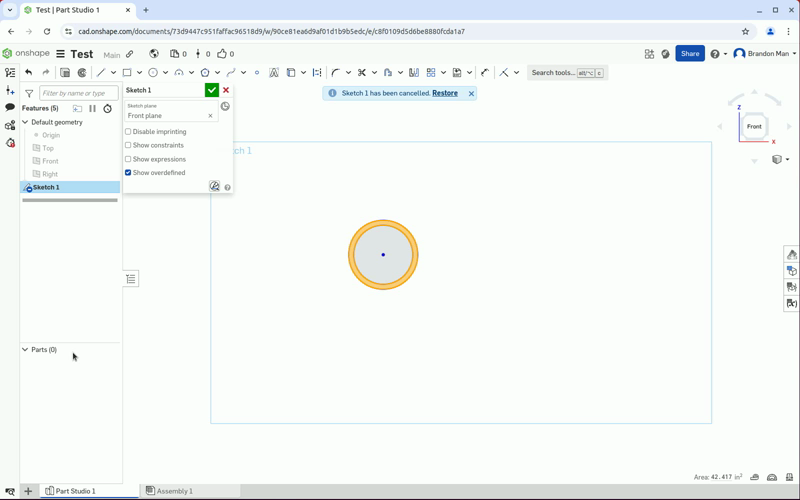
key(shift+e)
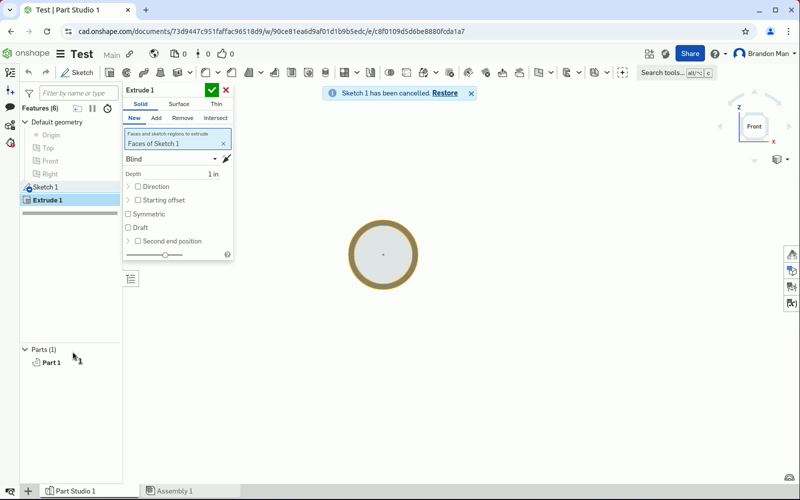
mouse_move(143, 106)
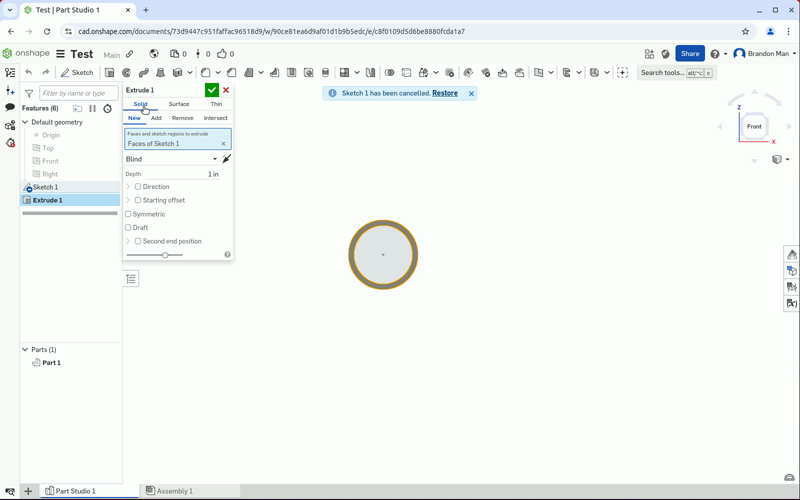
click(143, 106)
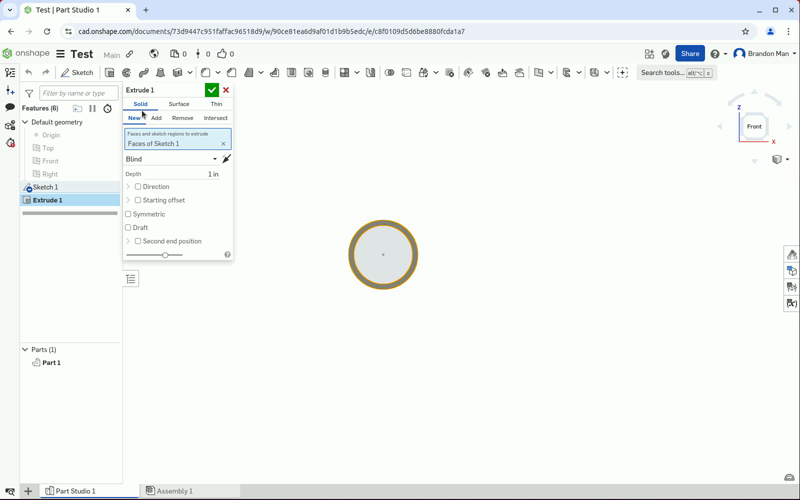
mouse_move(137, 120)
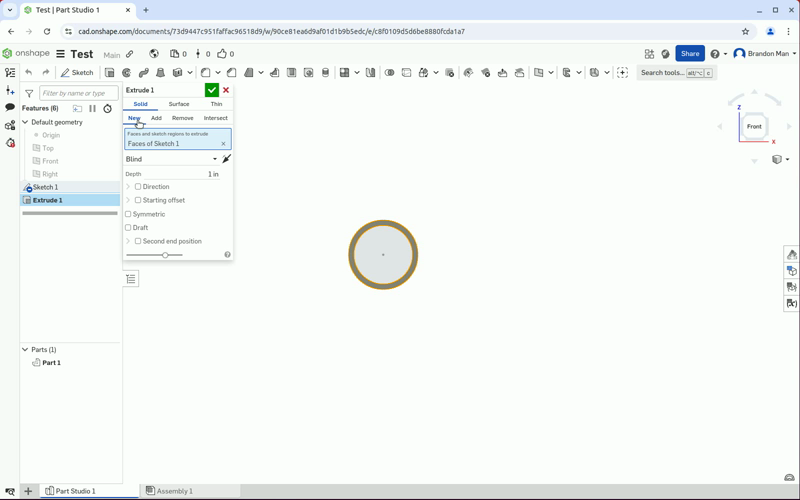
click(137, 120)
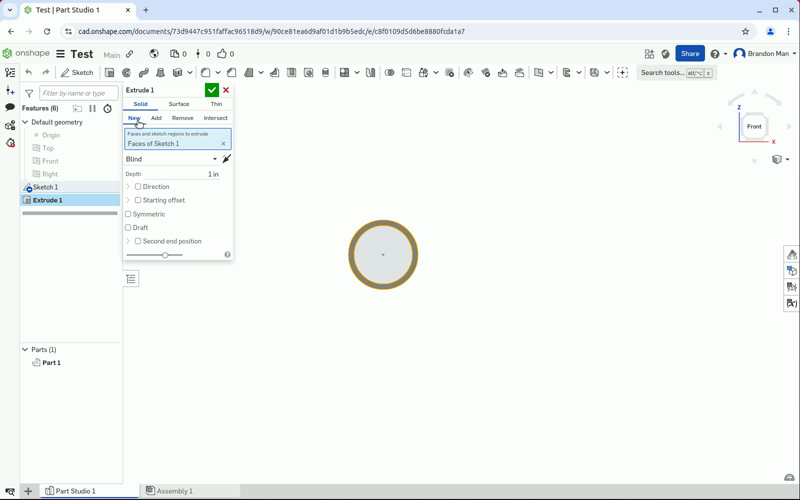
key(tab, 4)
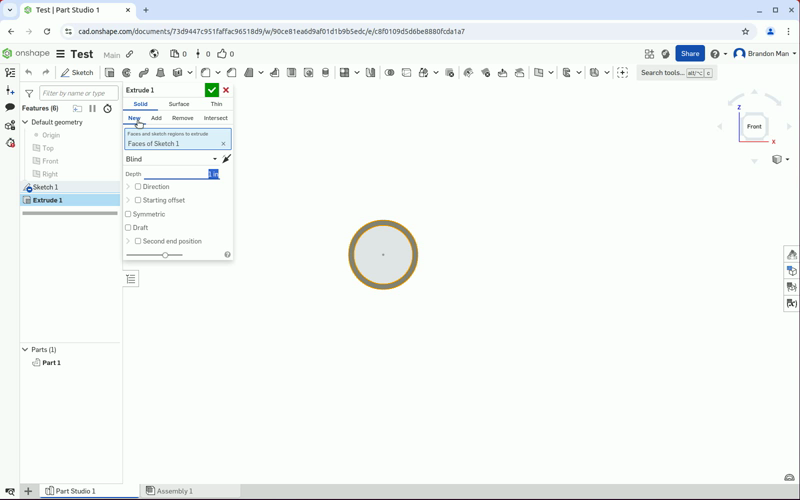
text(17.09)
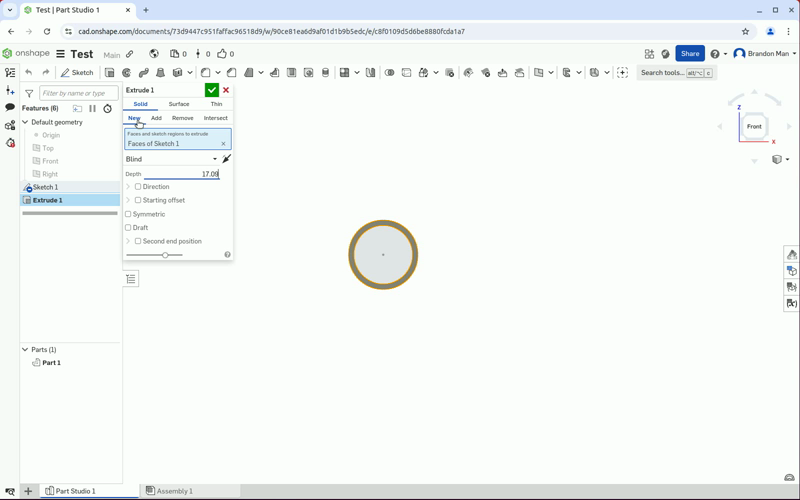
key(enter)
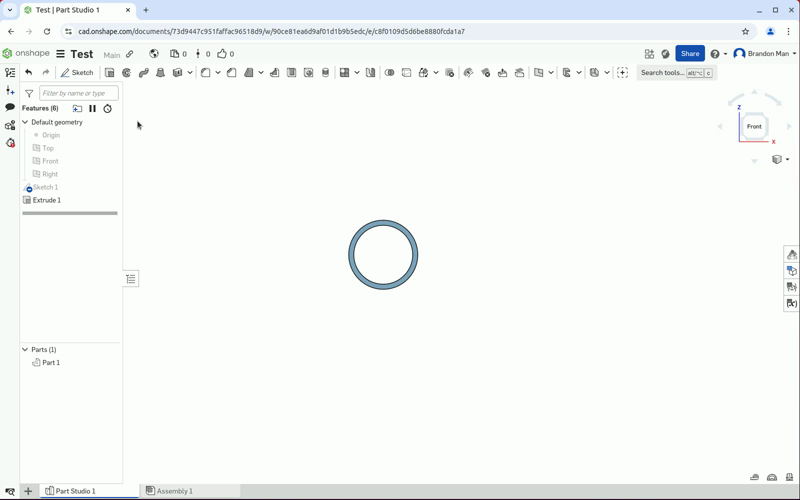
key(shift+h)
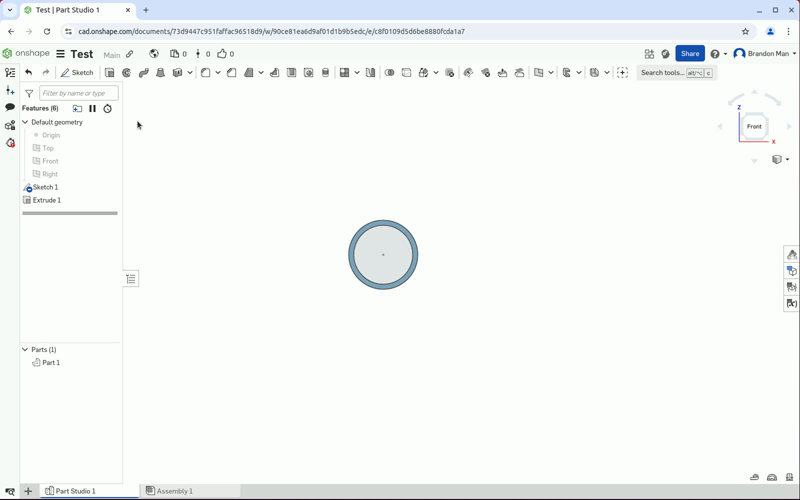
key(shift+h)
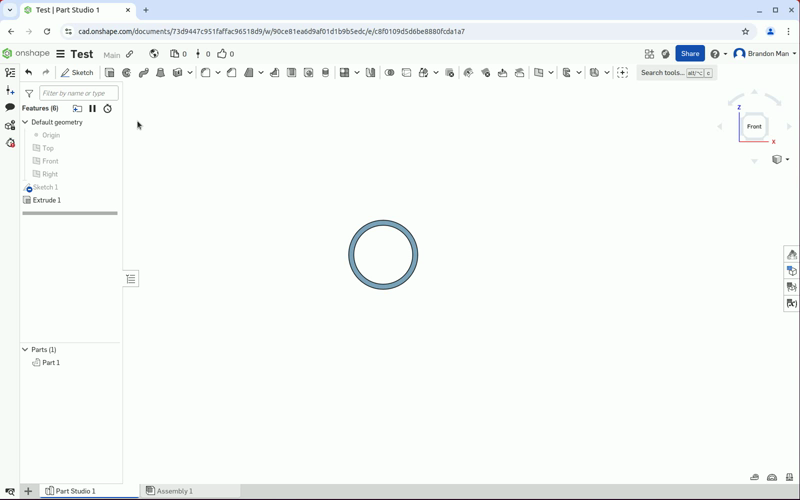
mouse_move(73, 189)
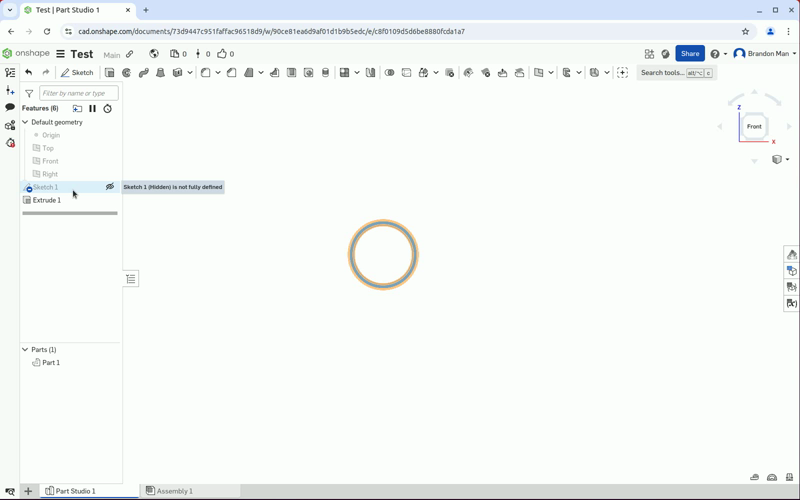
click(73, 189)
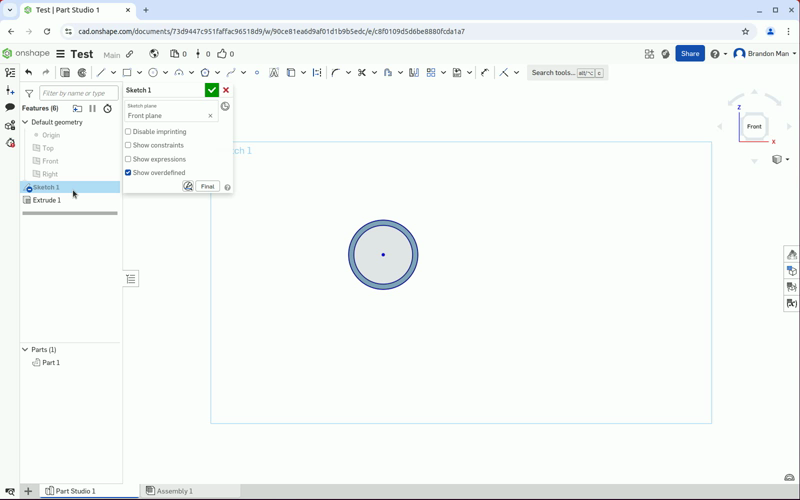
mouse_move(229, 92)
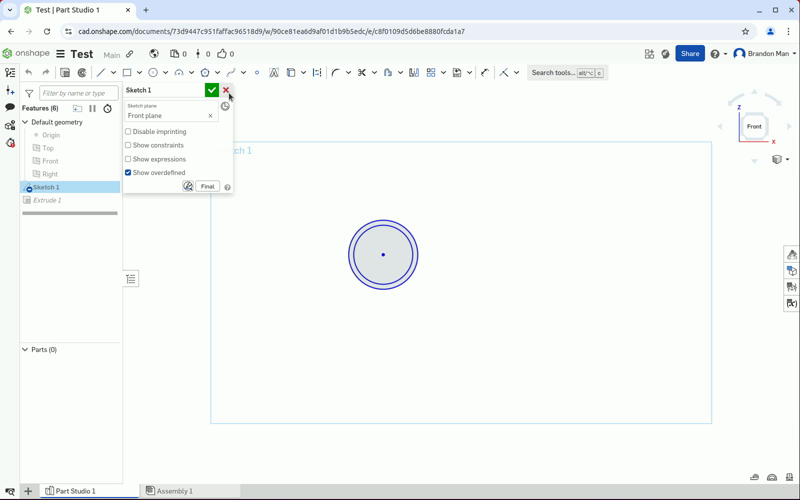
click(229, 92)
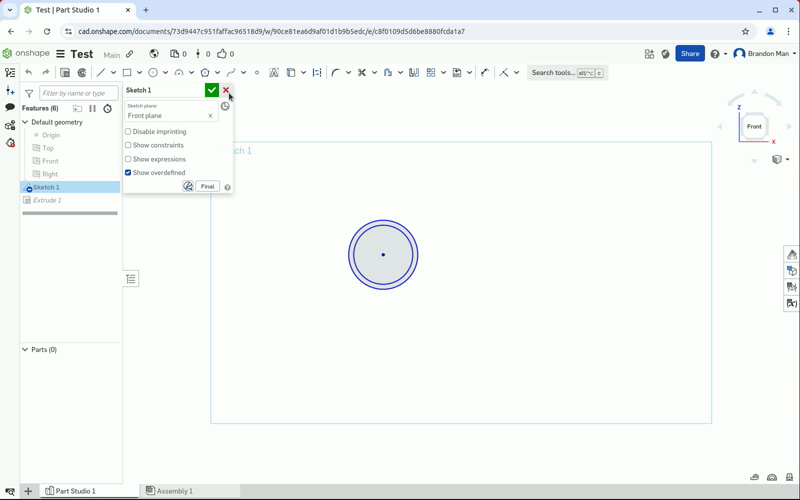
key(shift+s)
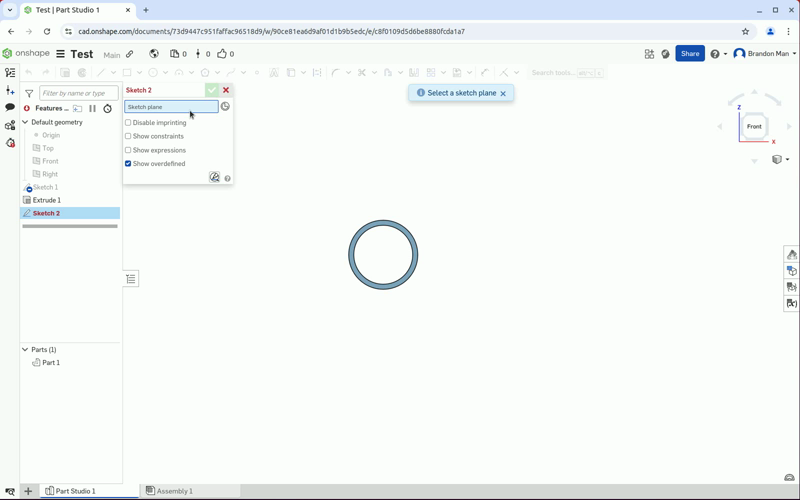
mouse_move(73, 163)
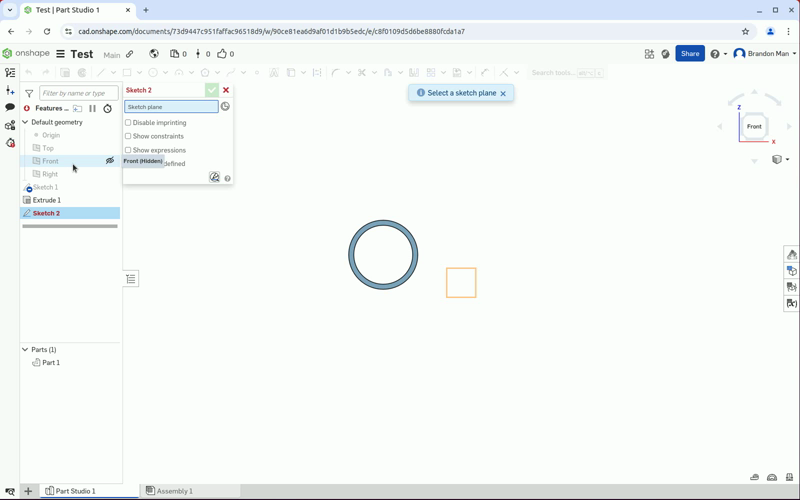
click(73, 163)
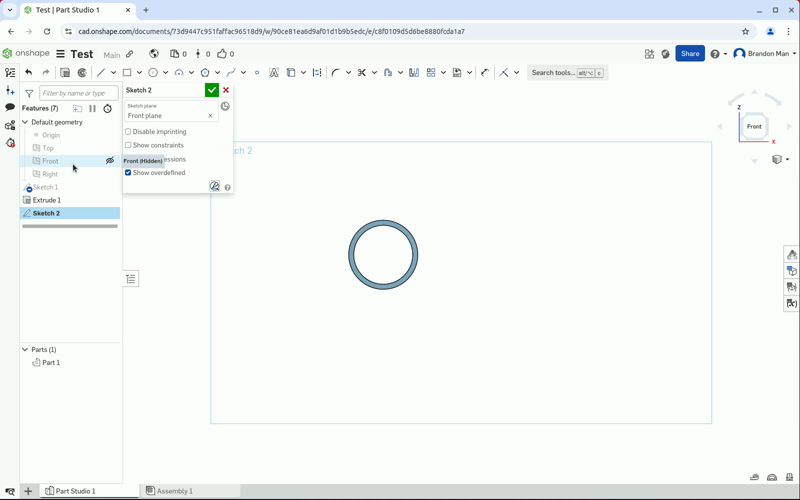
mouse_move(73, 352)
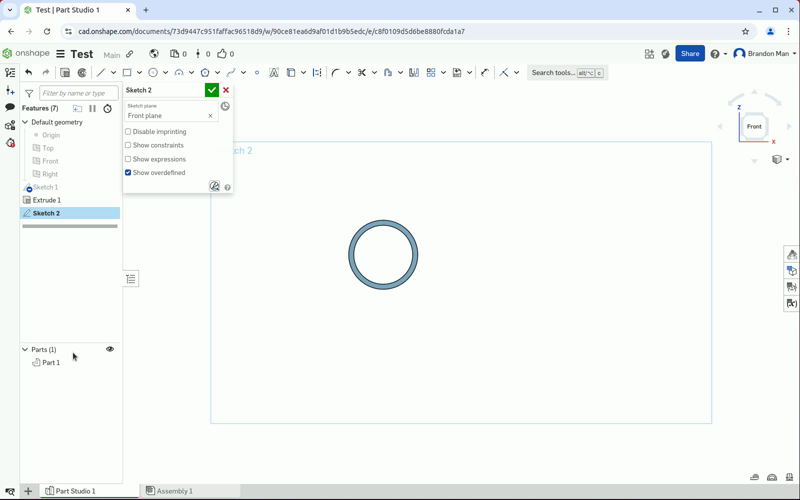
key(y)
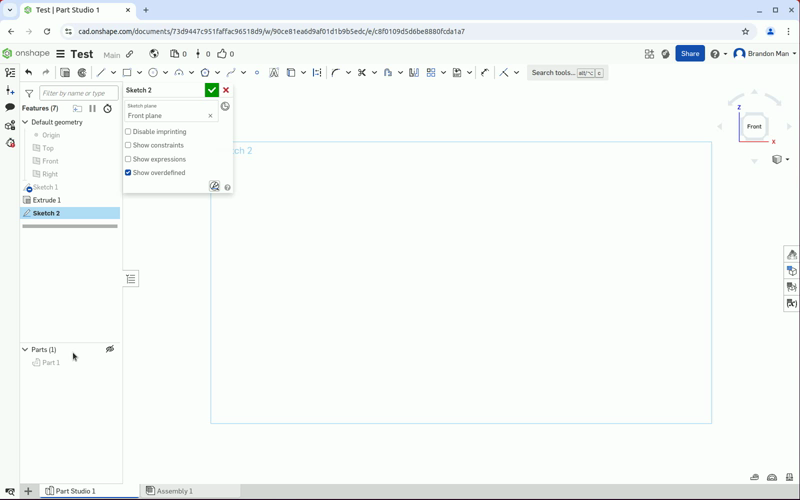
key(l)
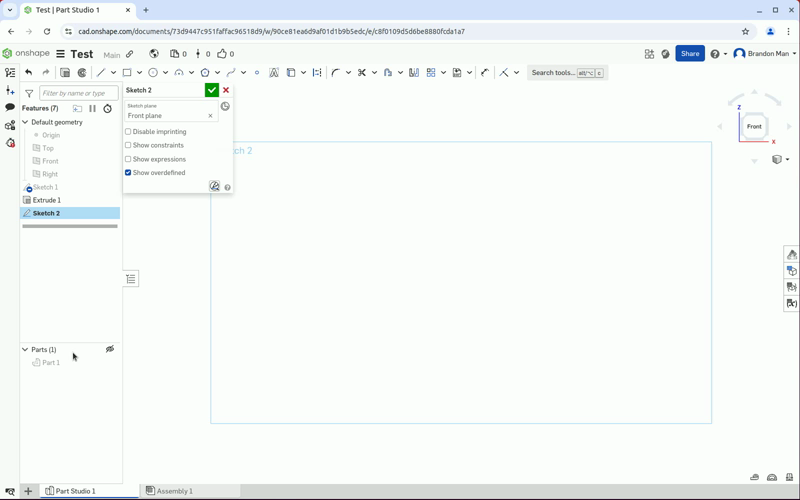
key_down(shift)
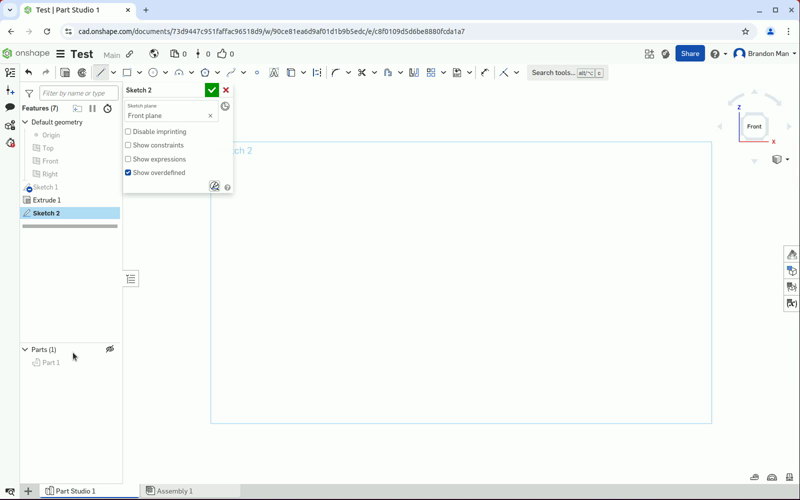
mouse_move(378, 288)
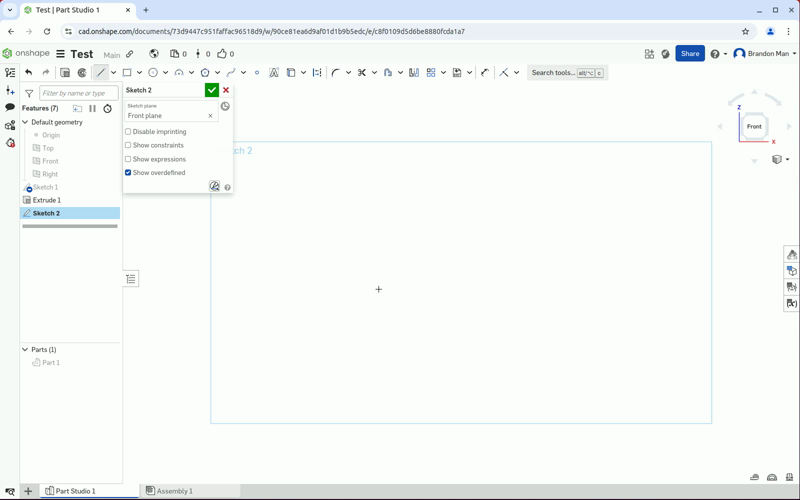
click(378, 288)
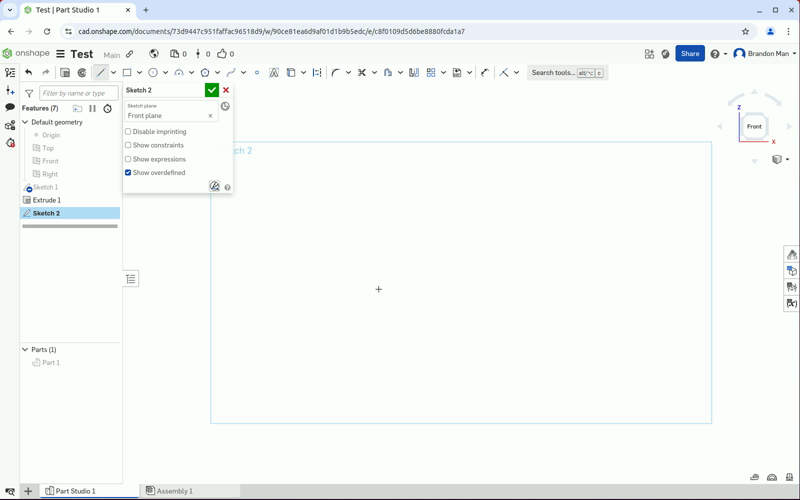
key_up(shift)
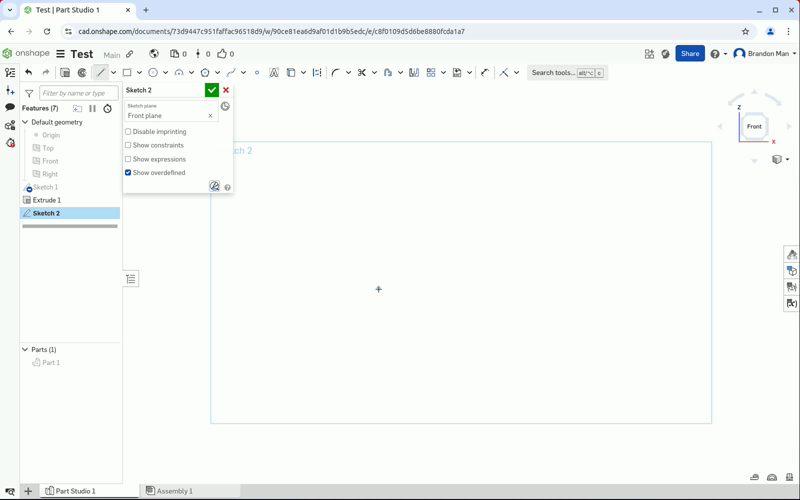
key_down(shift)
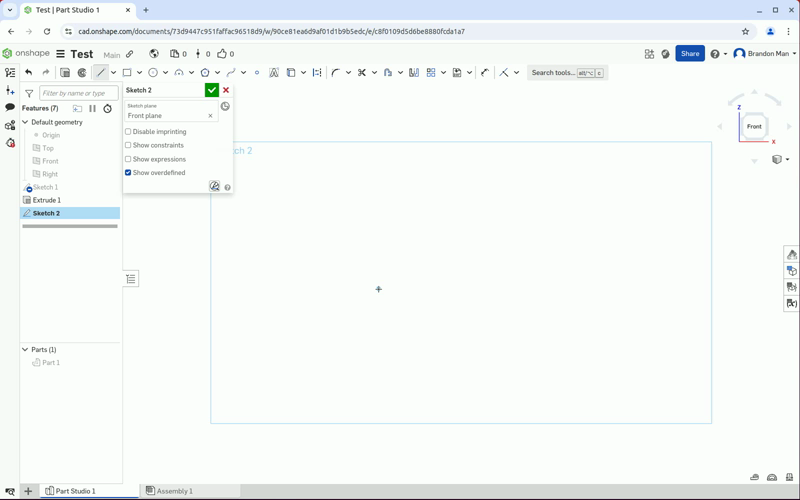
mouse_move(507, 288)
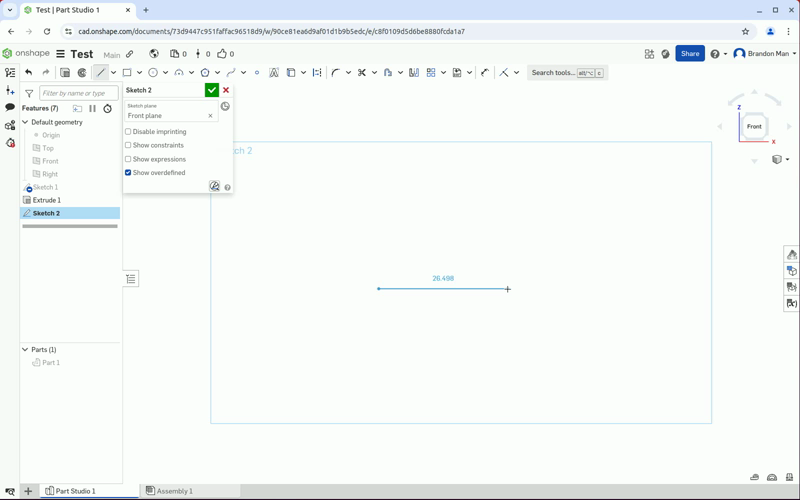
click(507, 288)
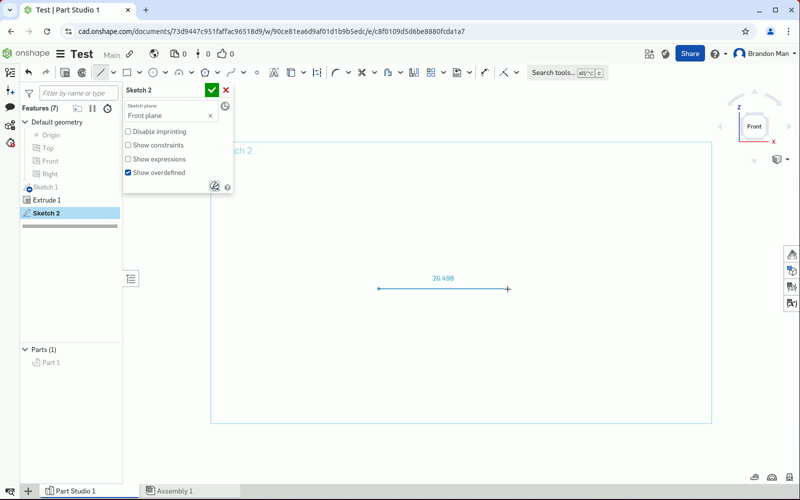
key_up(shift)
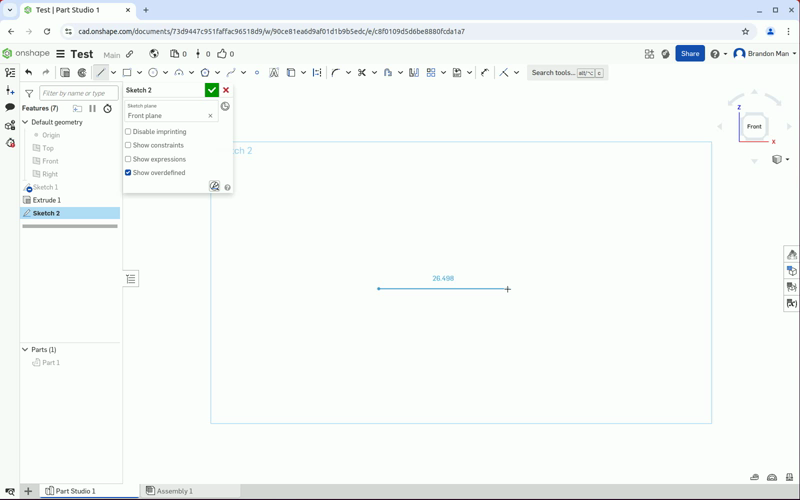
key_down(shift)
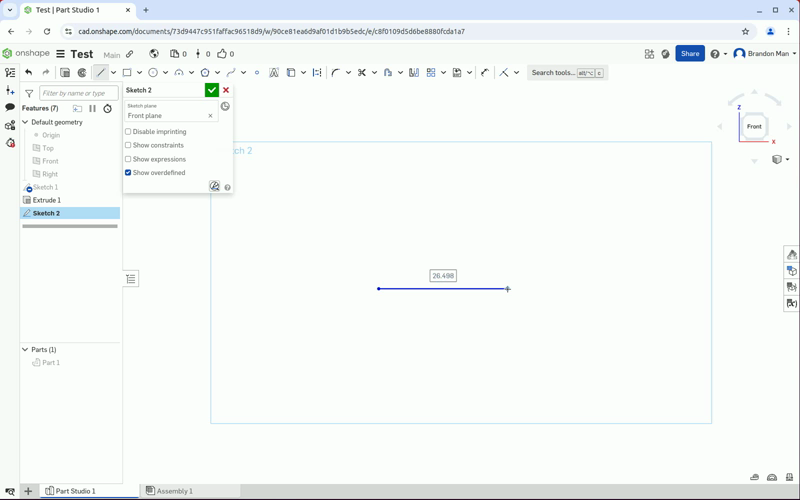
mouse_move(537, 288)
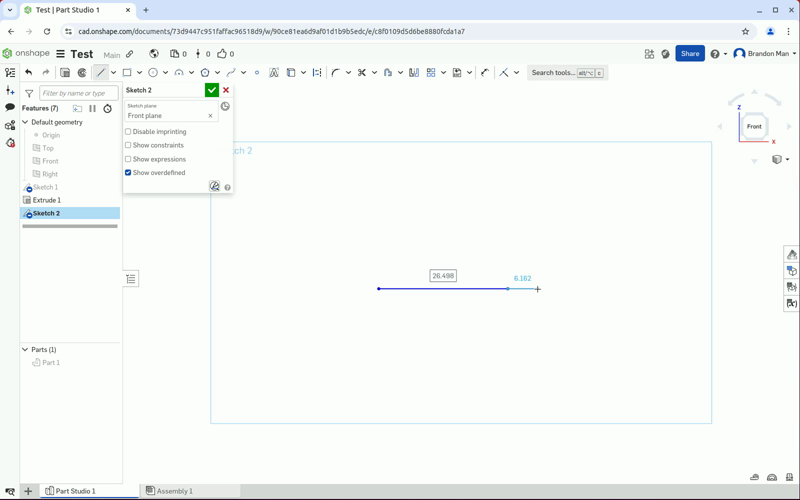
mouse_move(507, 283)
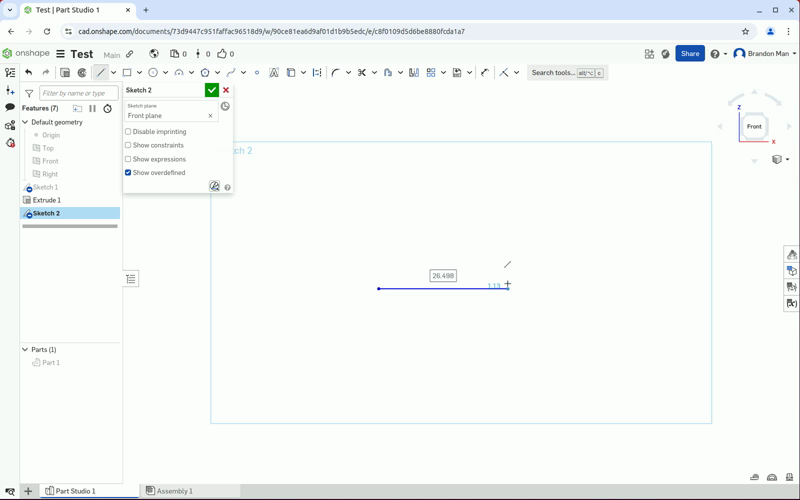
scroll(6)
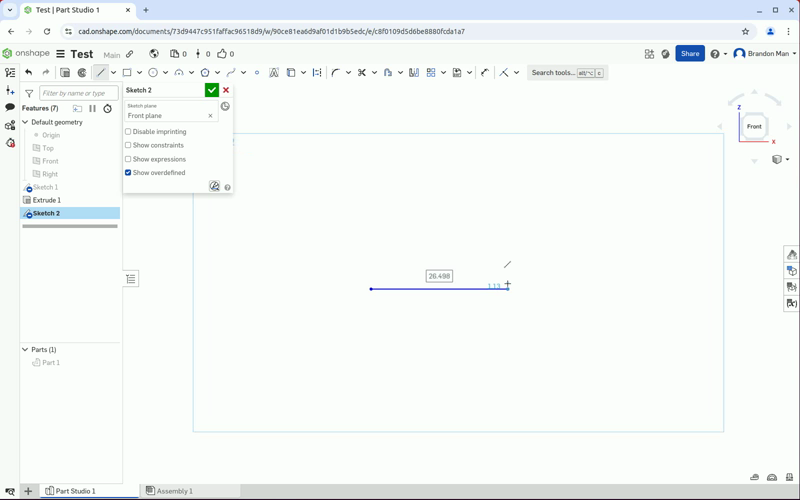
scroll(6)
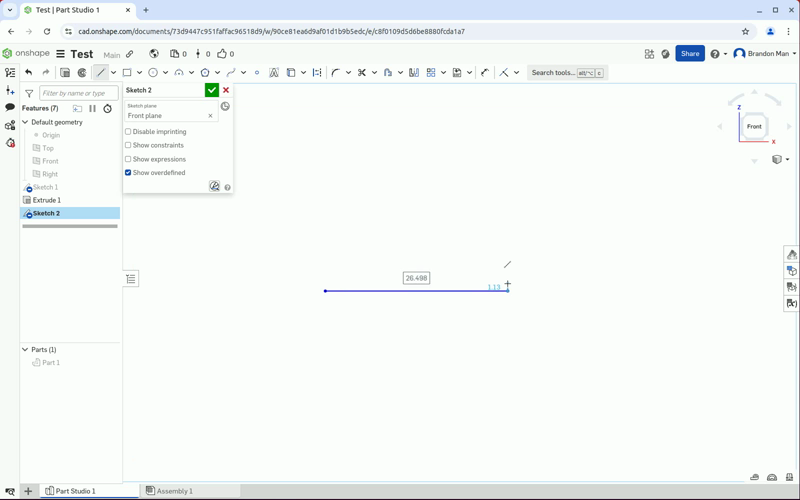
scroll(6)
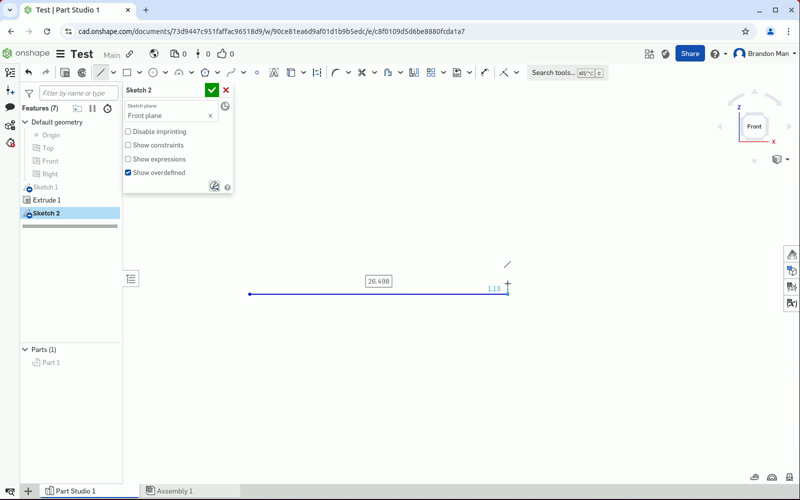
scroll(6)
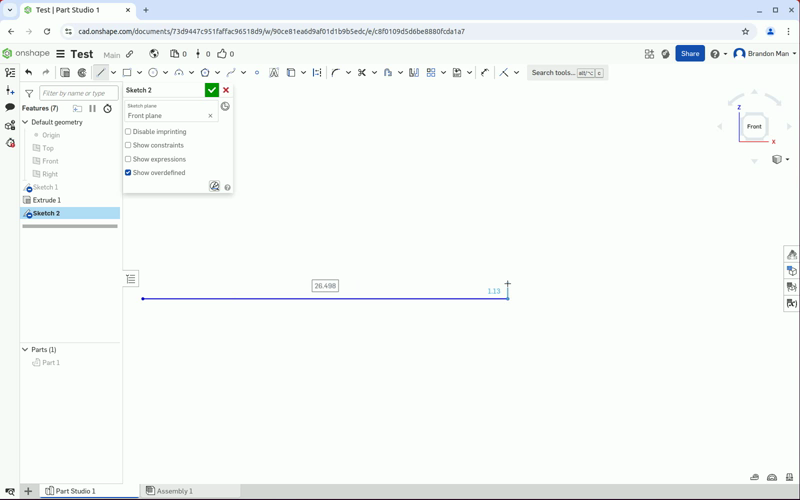
scroll(6)
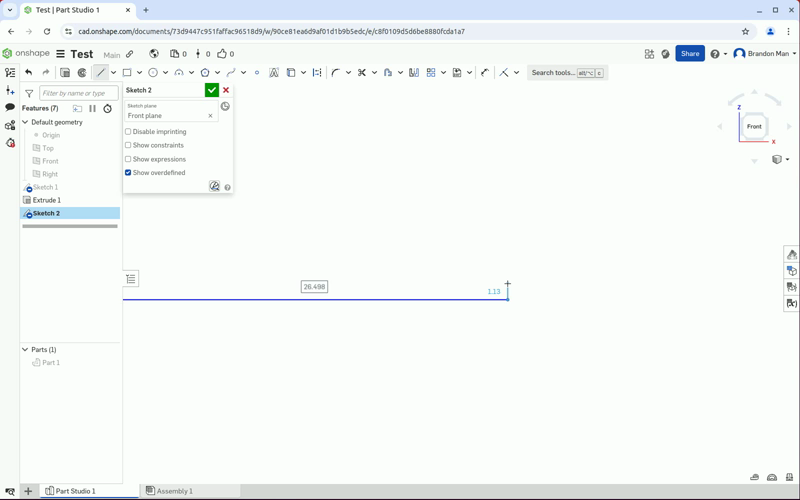
scroll(6)
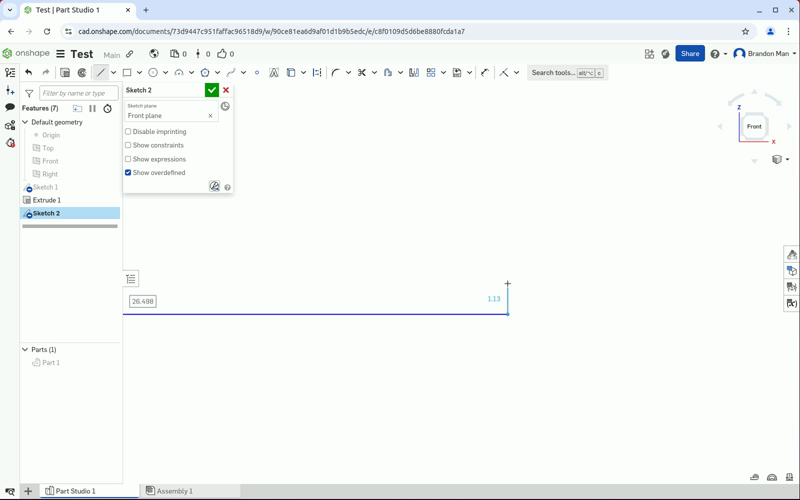
scroll(6)
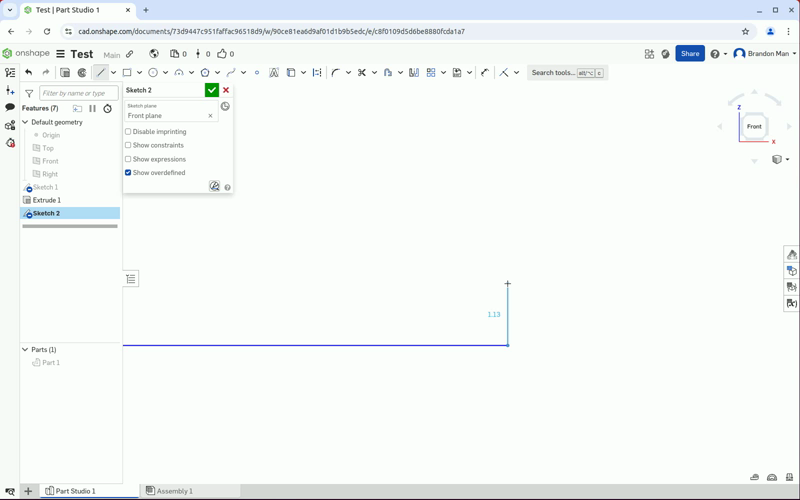
click(507, 283)
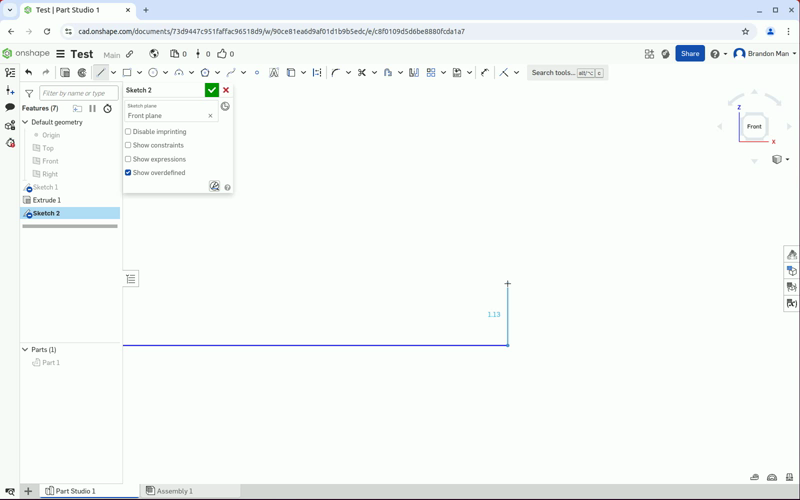
scroll(-6)
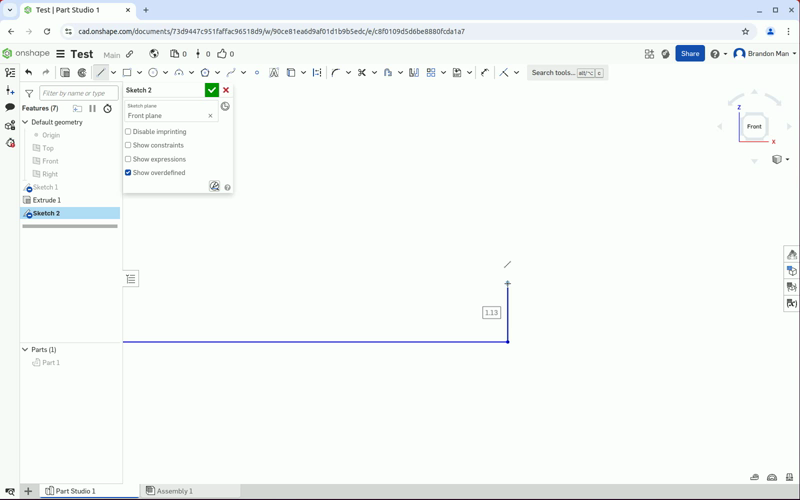
scroll(-6)
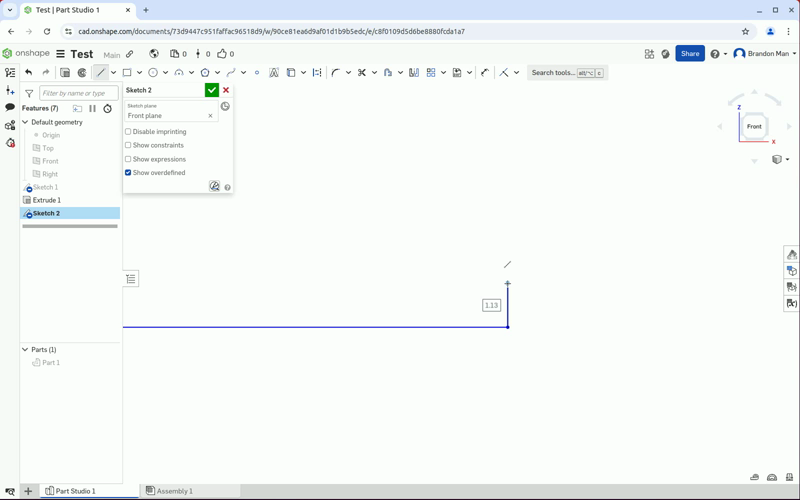
scroll(-6)
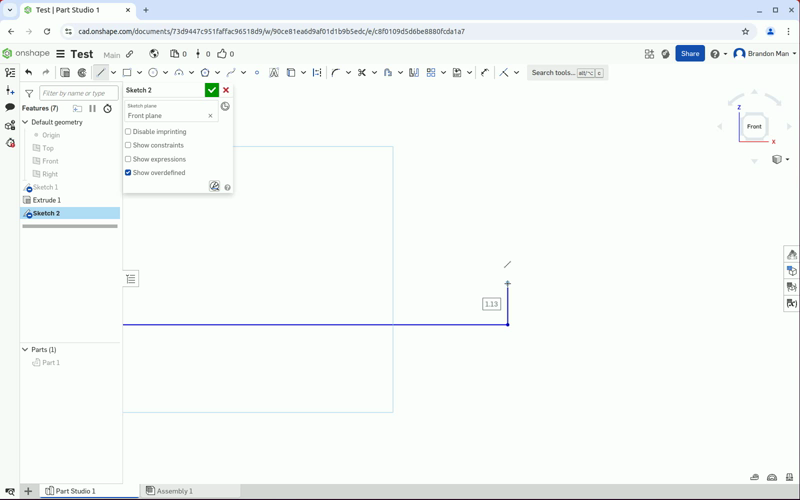
scroll(-6)
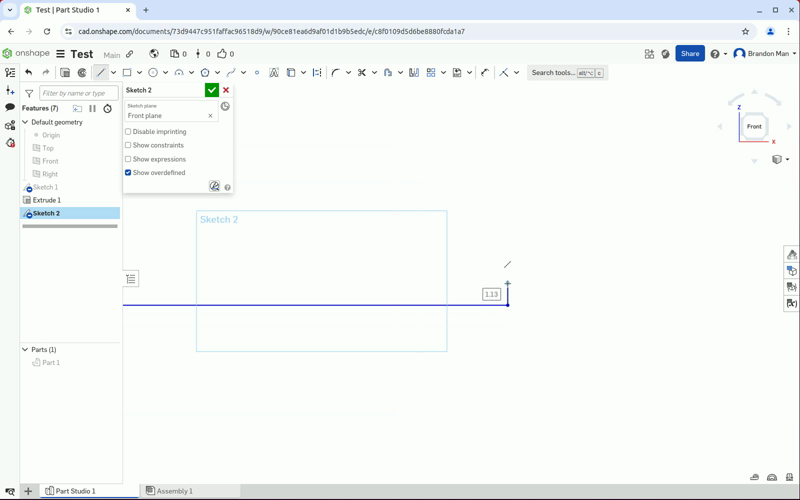
scroll(-6)
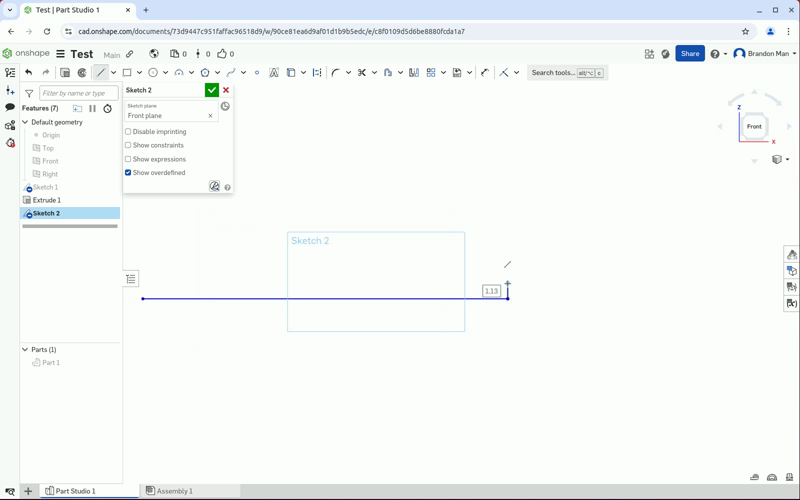
scroll(-6)
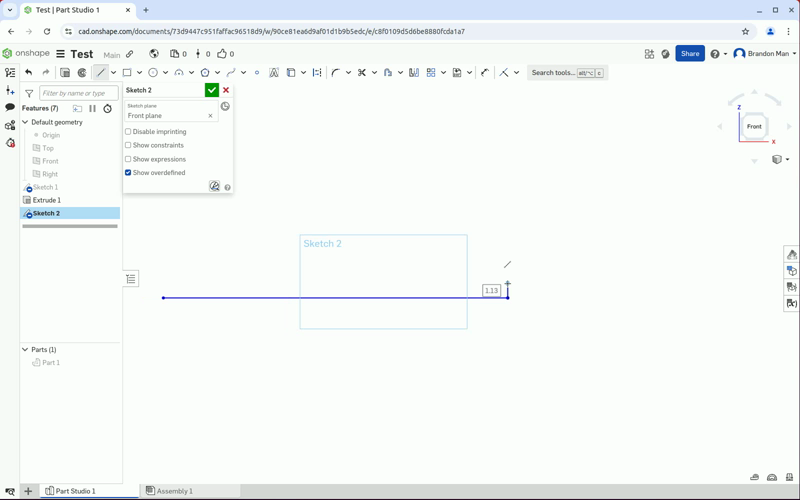
scroll(-6)
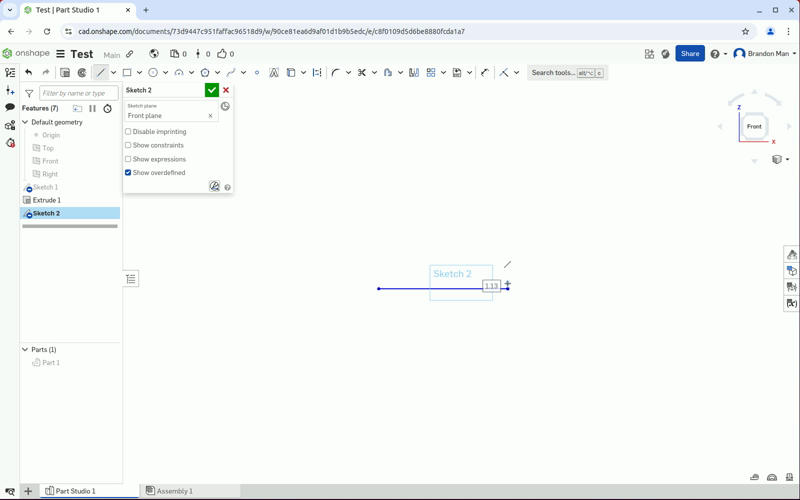
key_up(shift)
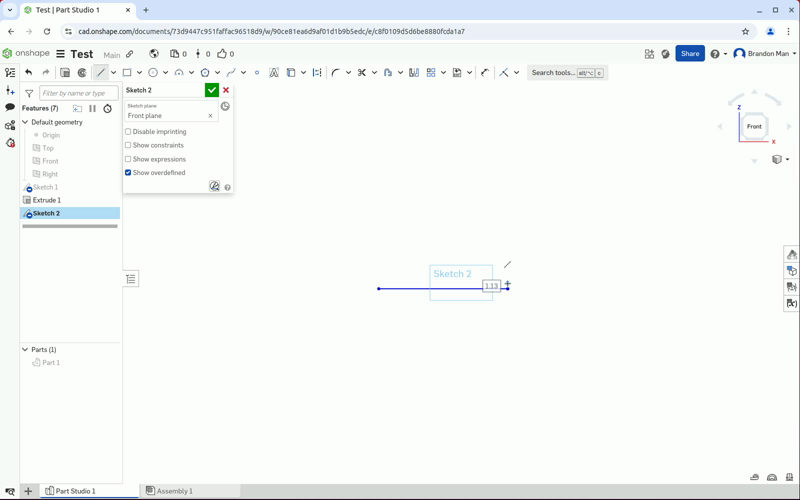
key_down(shift)
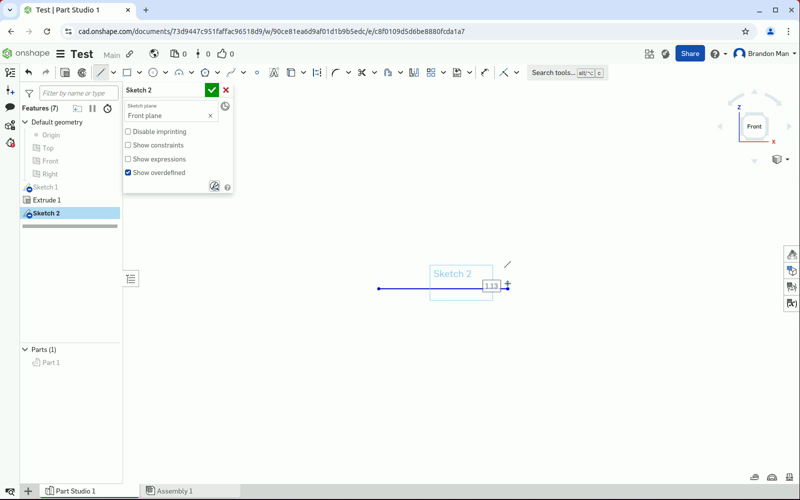
mouse_move(378, 283)
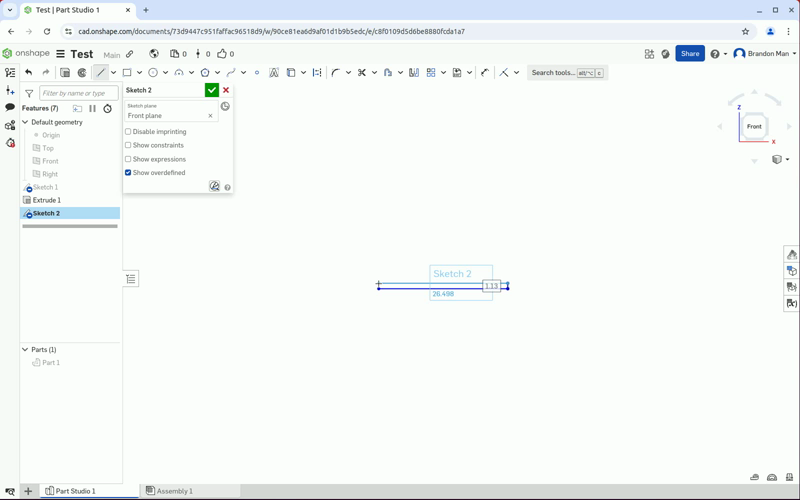
click(378, 283)
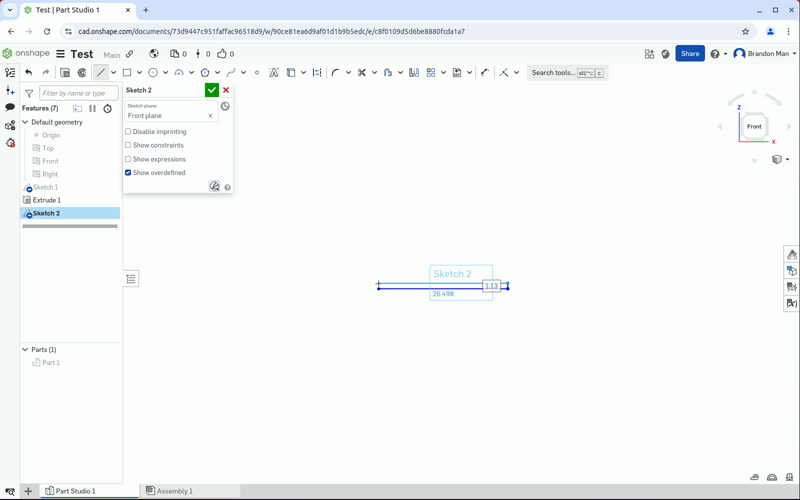
key_up(shift)
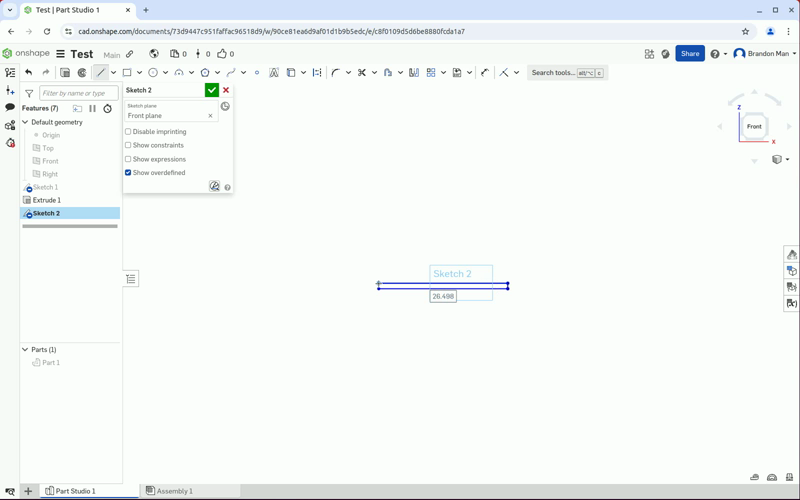
mouse_move(408, 283)
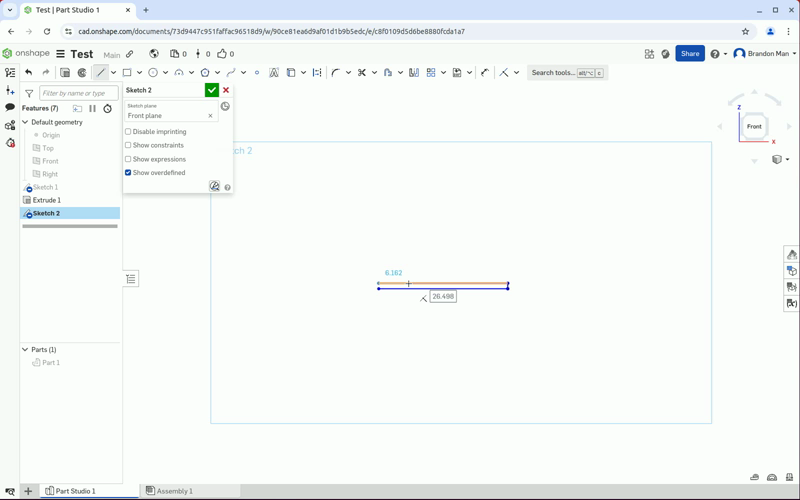
key_down(shift)
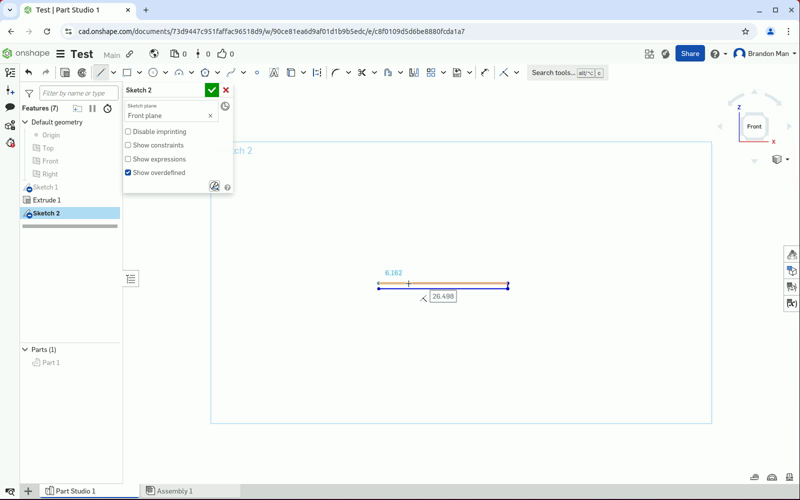
mouse_move(378, 288)
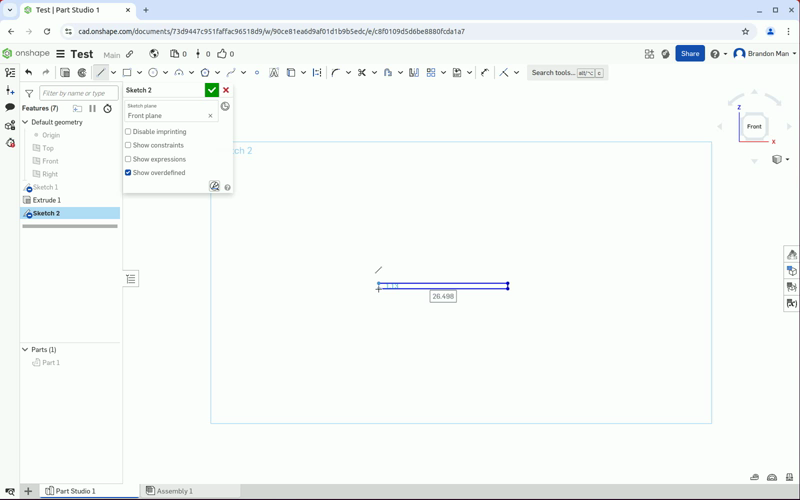
scroll(6)
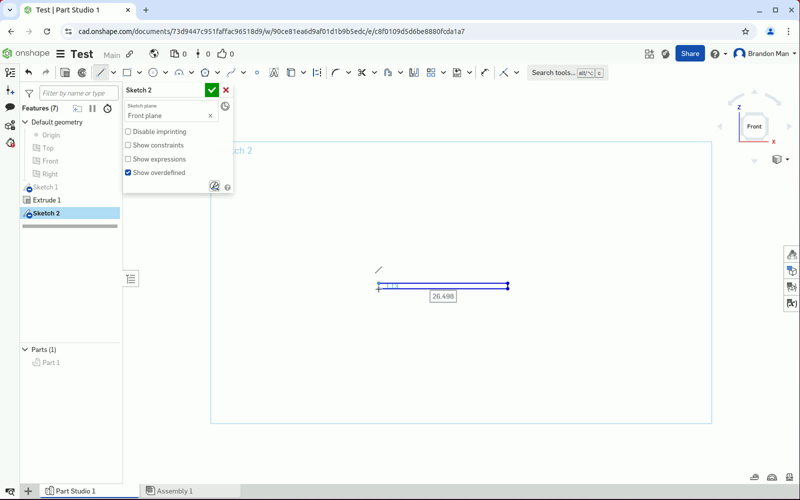
scroll(6)
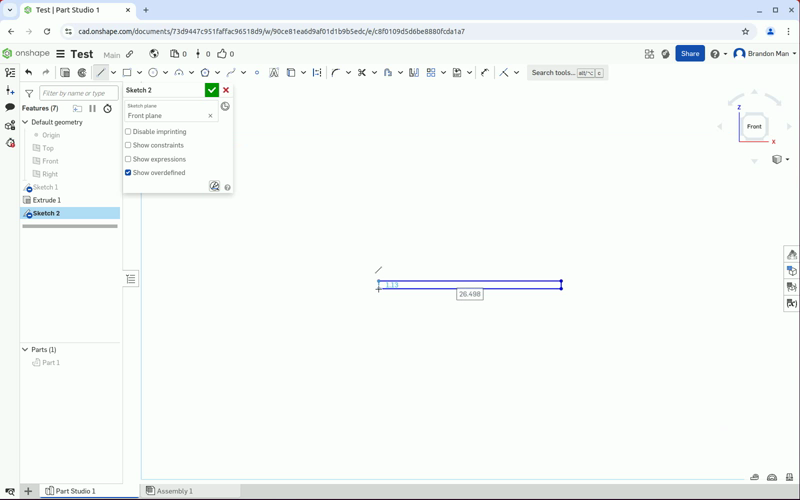
scroll(6)
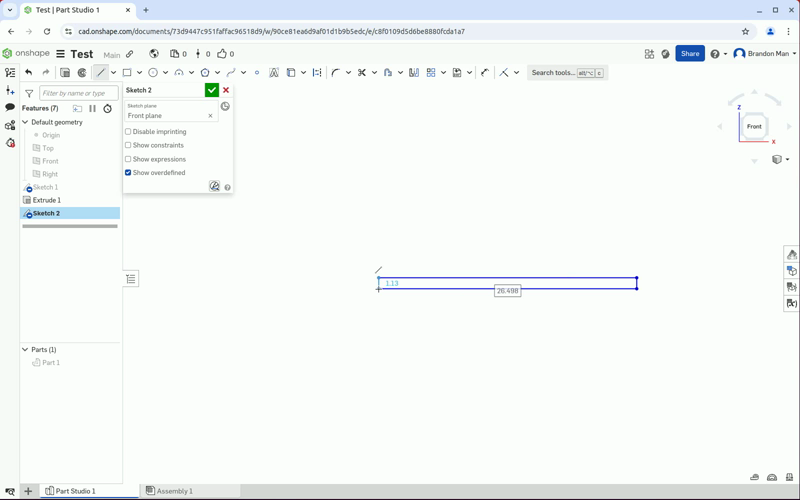
scroll(6)
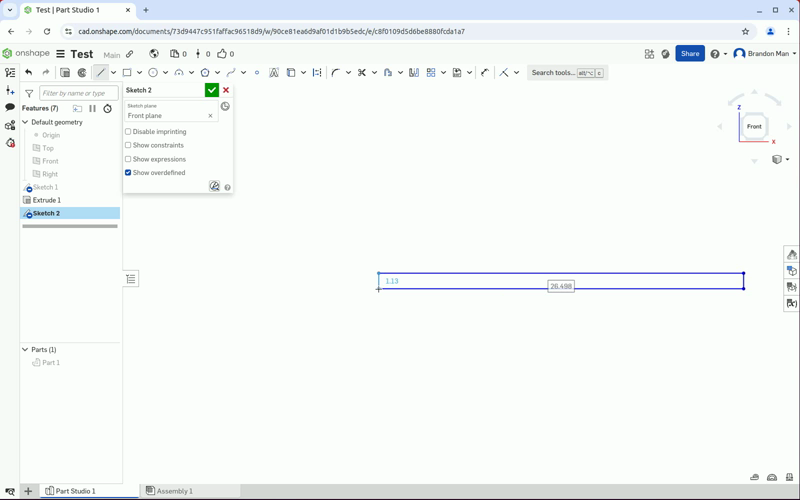
scroll(6)
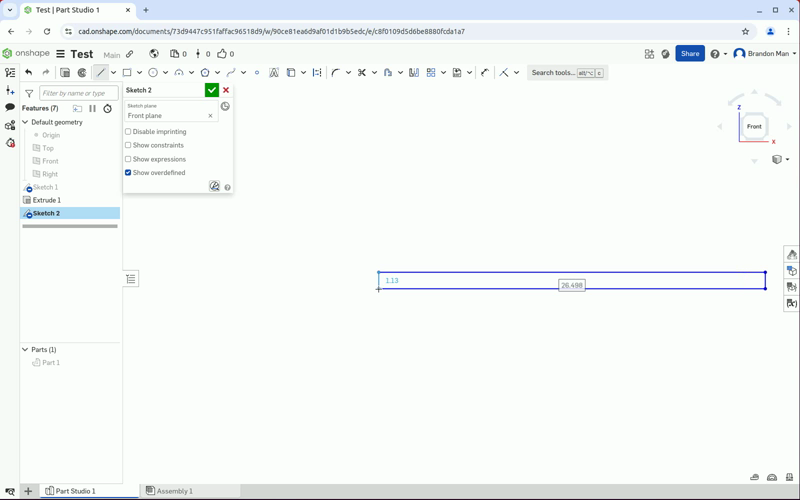
scroll(6)
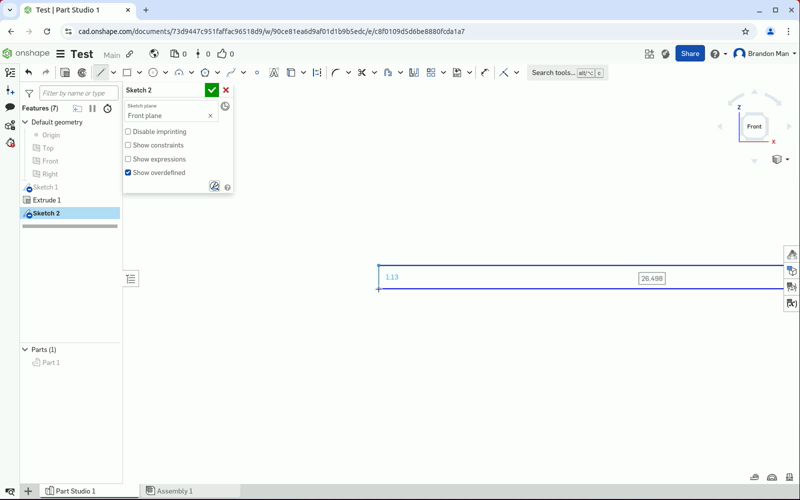
scroll(6)
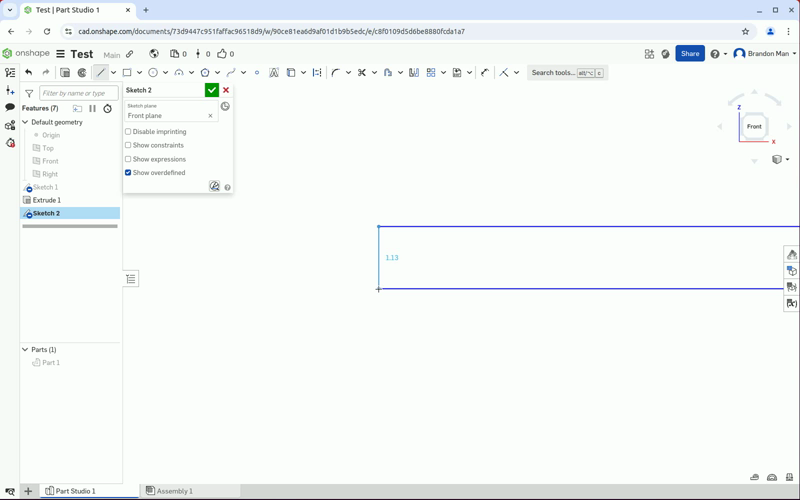
key_up(shift)
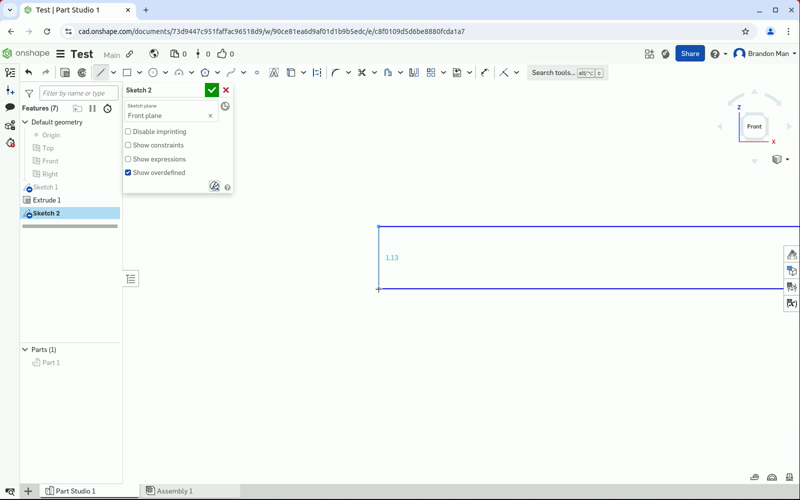
click(378, 288)
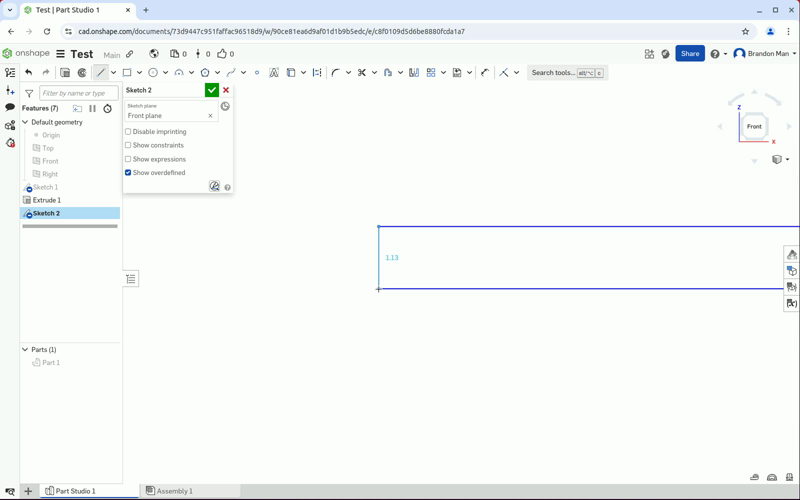
scroll(-6)
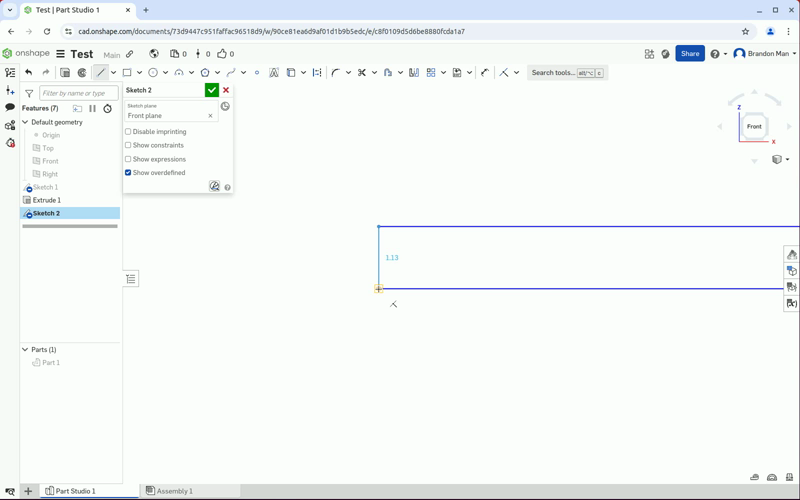
scroll(-6)
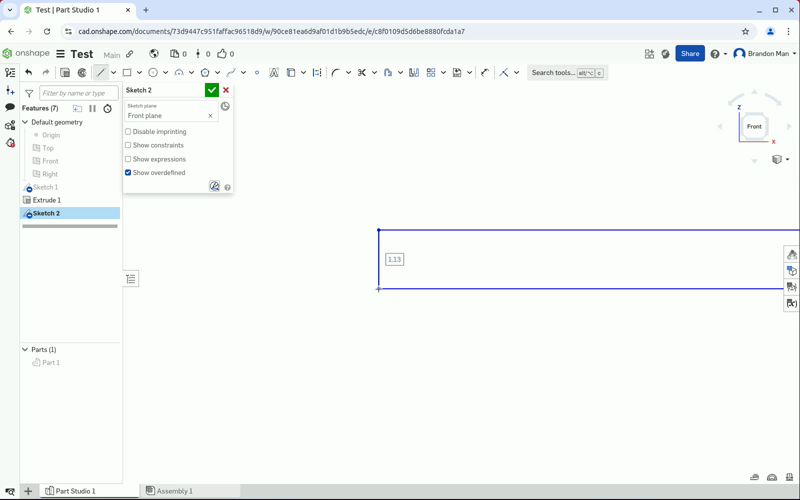
scroll(-6)
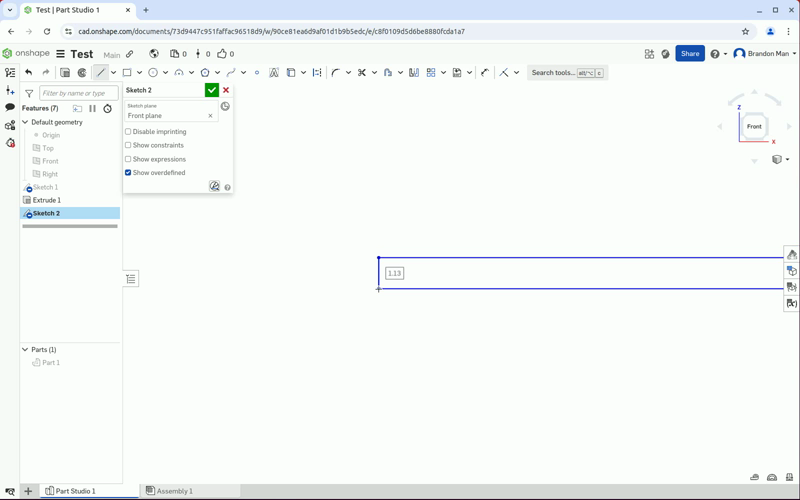
scroll(-6)
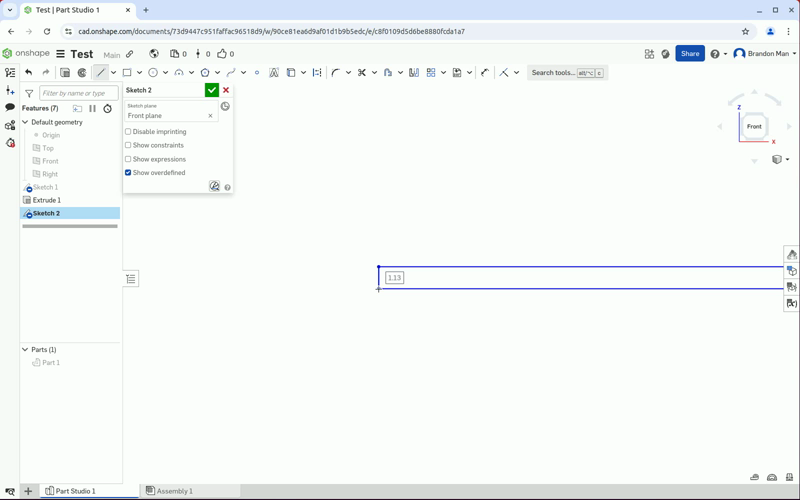
scroll(-6)
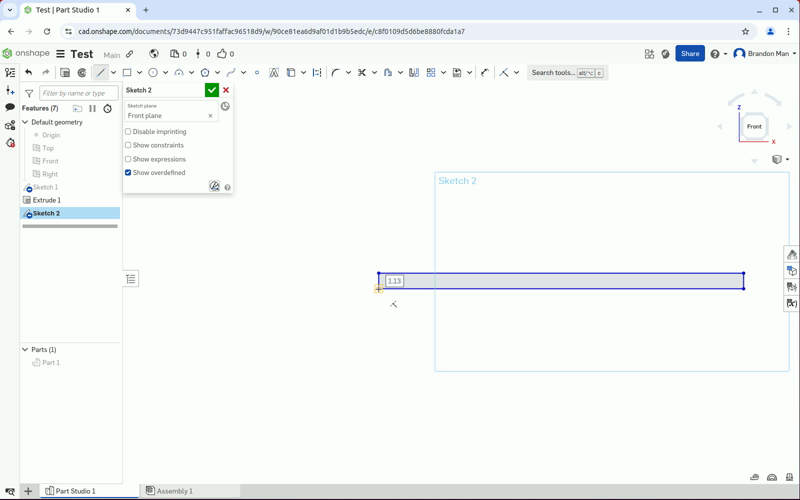
scroll(-6)
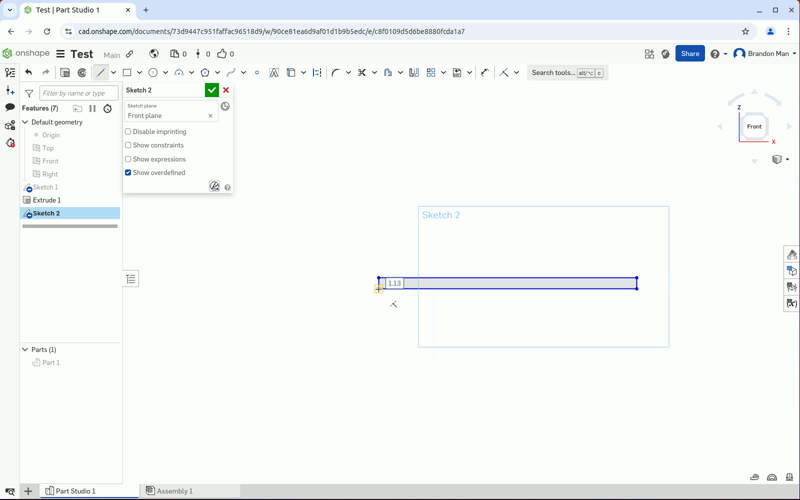
scroll(-6)
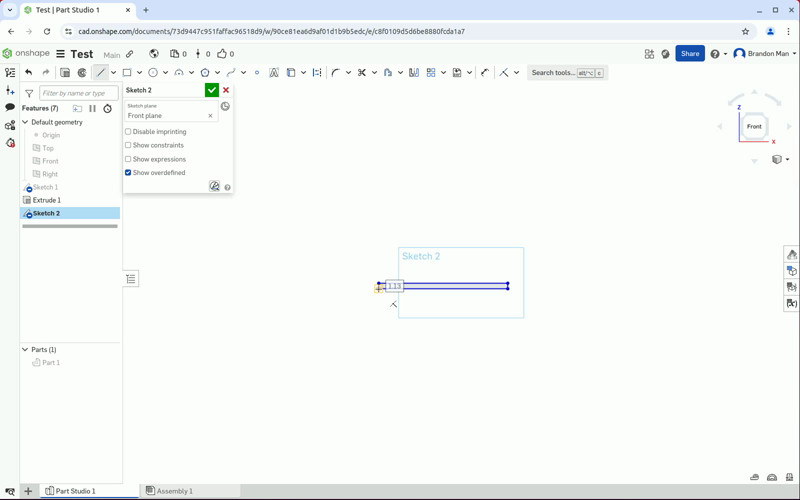
key(esc)
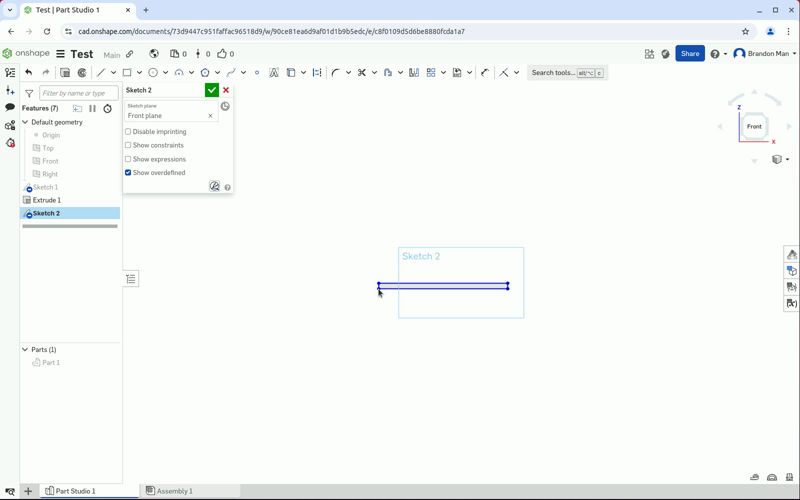
mouse_move(429, 286)
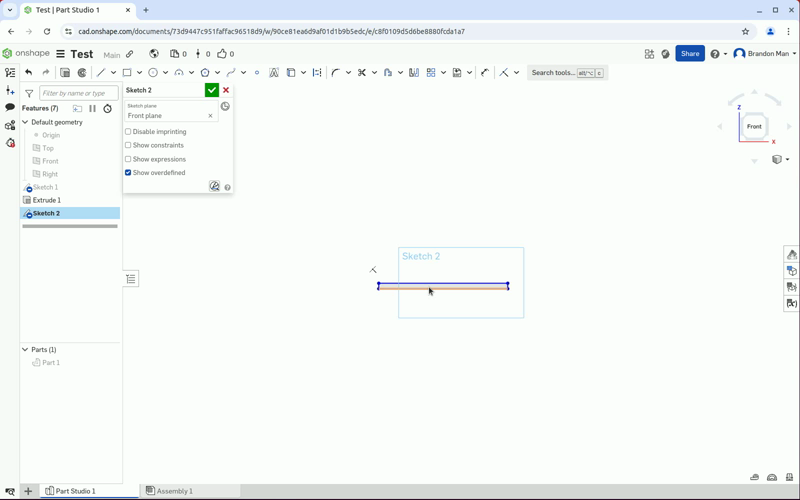
scroll(6)
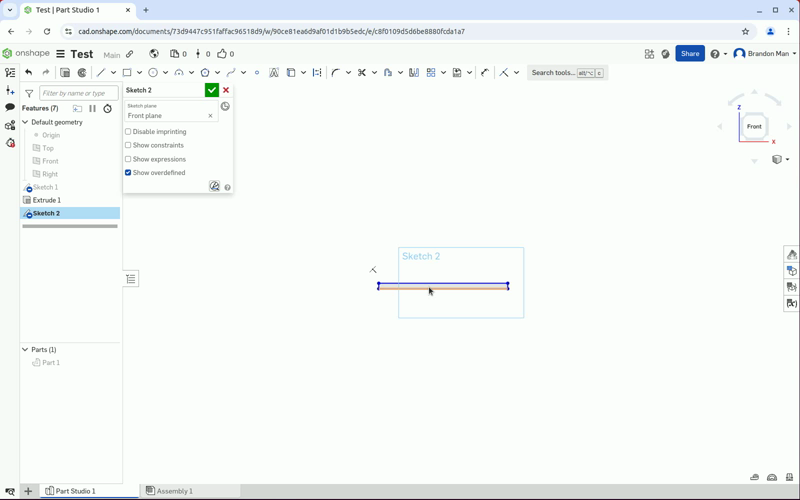
scroll(6)
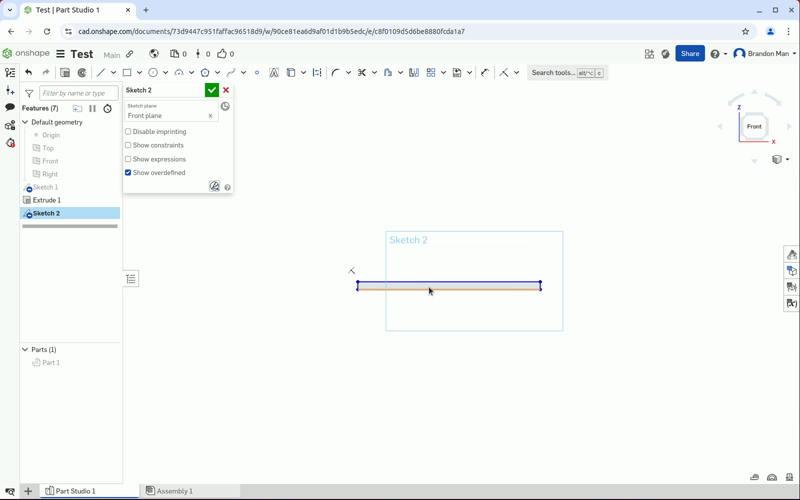
scroll(6)
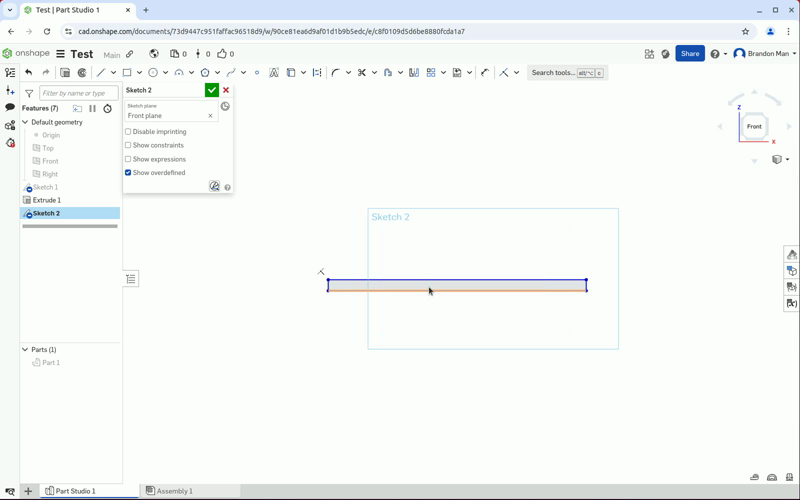
scroll(6)
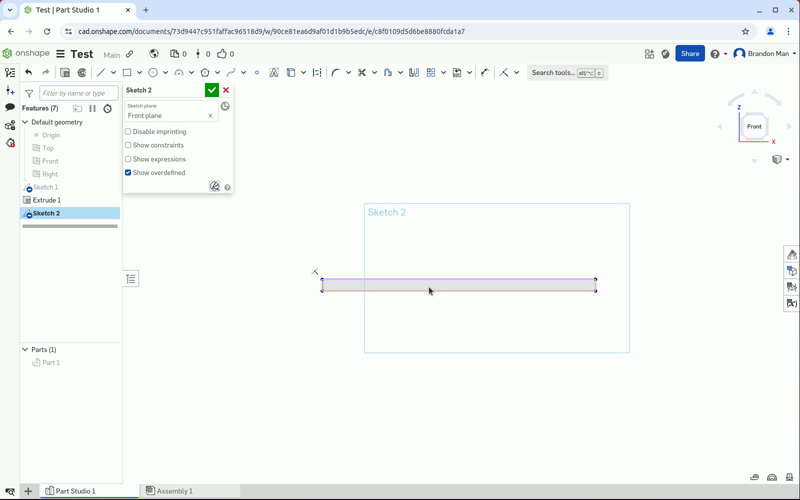
scroll(6)
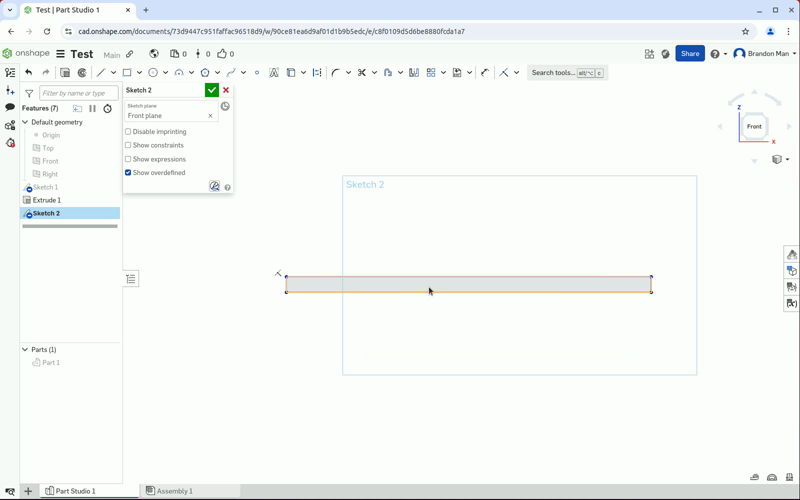
scroll(6)
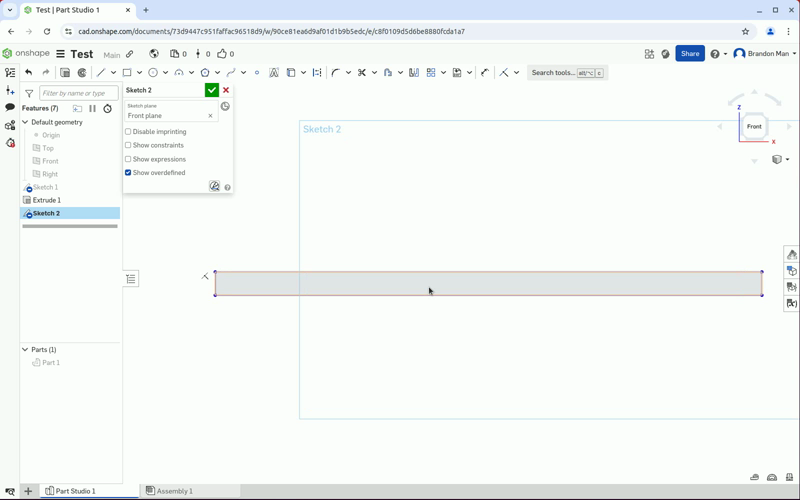
scroll(6)
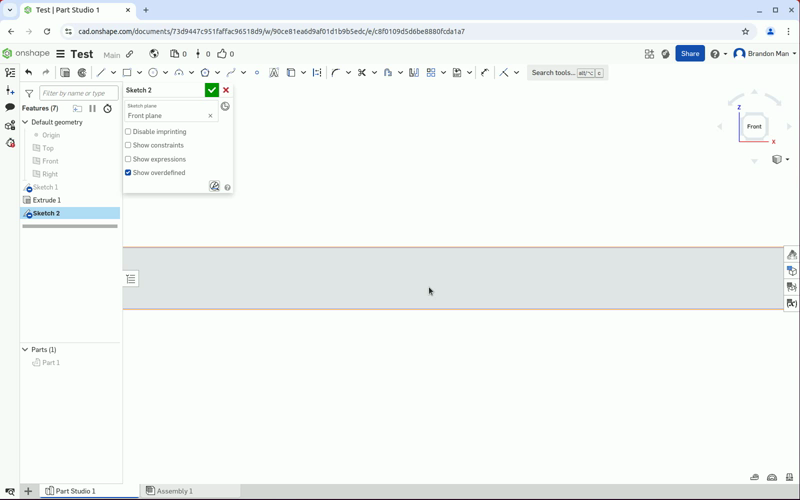
click(429, 286)
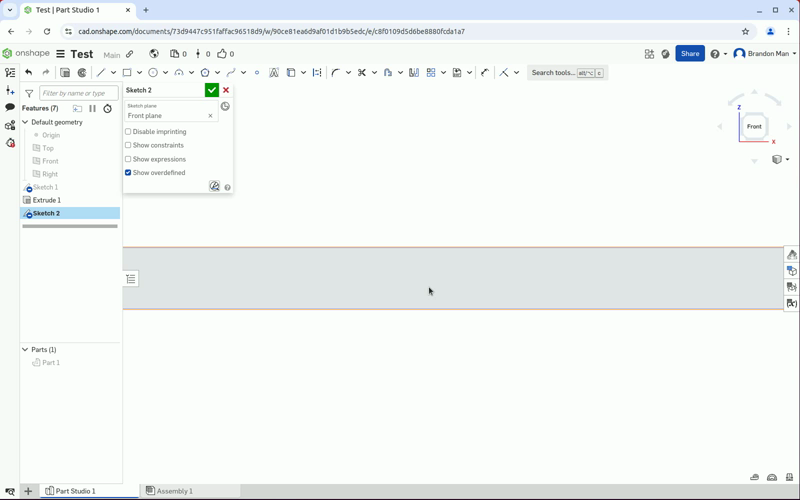
scroll(-6)
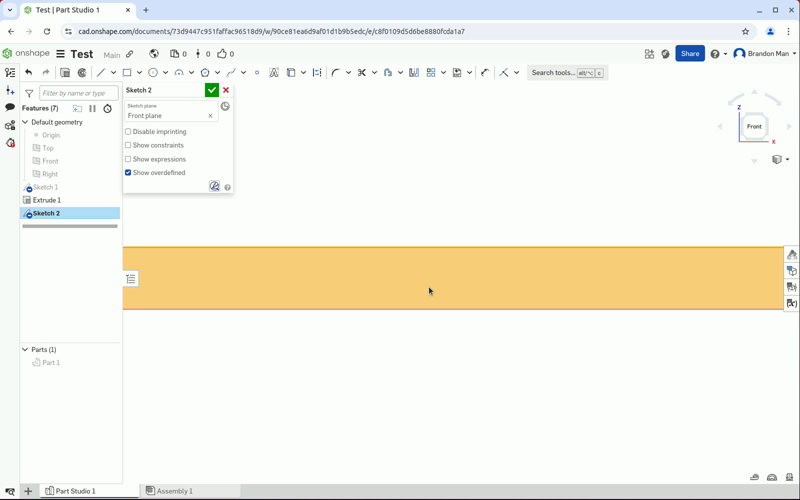
scroll(-6)
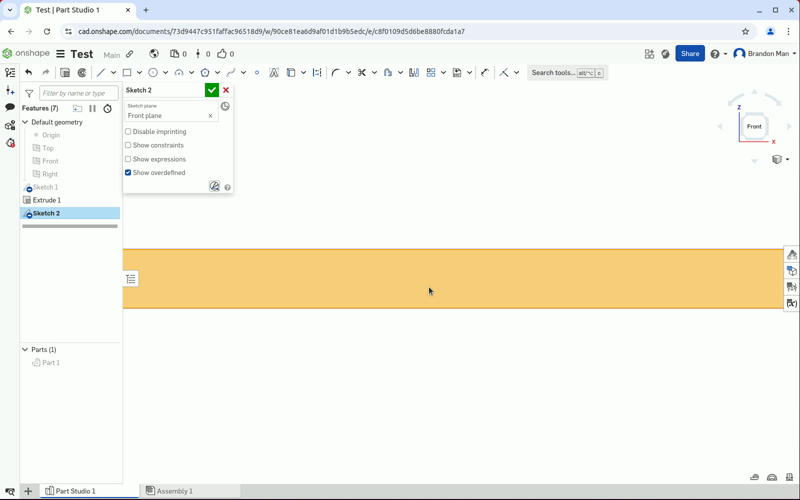
scroll(-6)
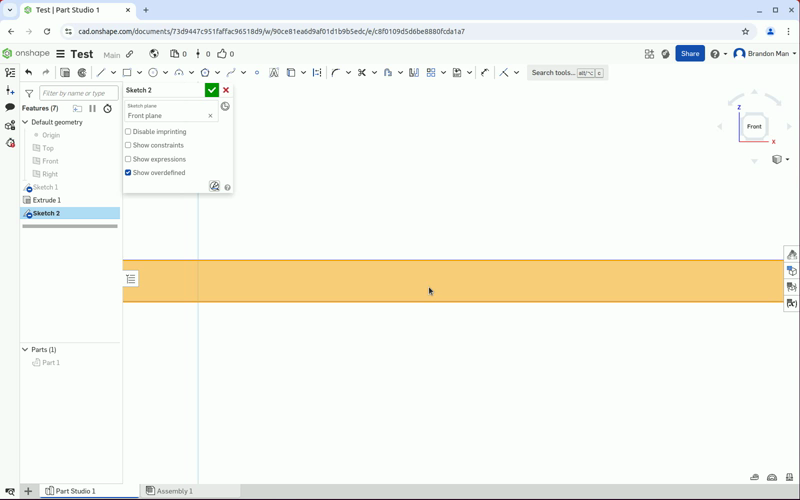
scroll(-6)
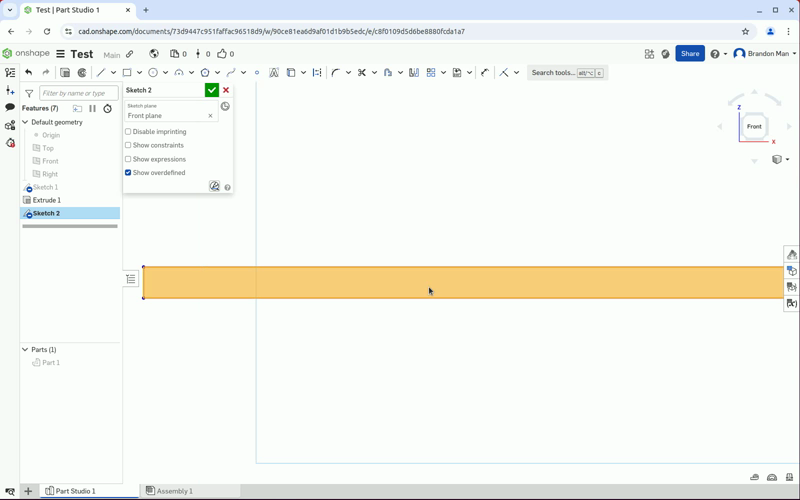
scroll(-6)
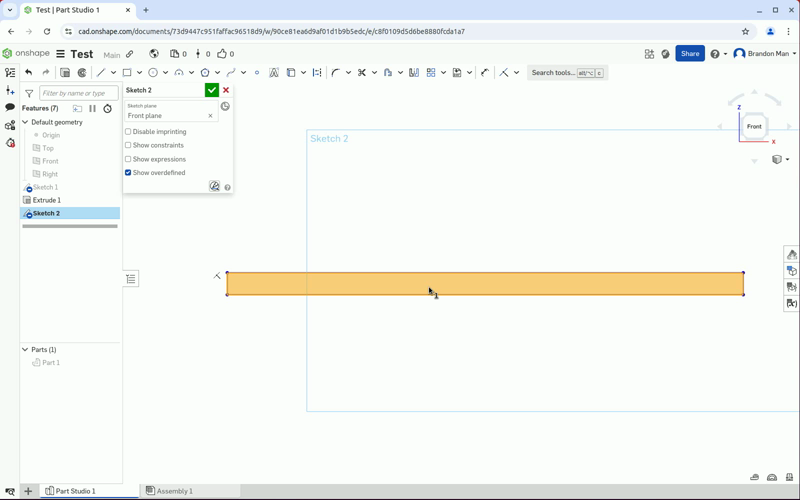
scroll(-6)
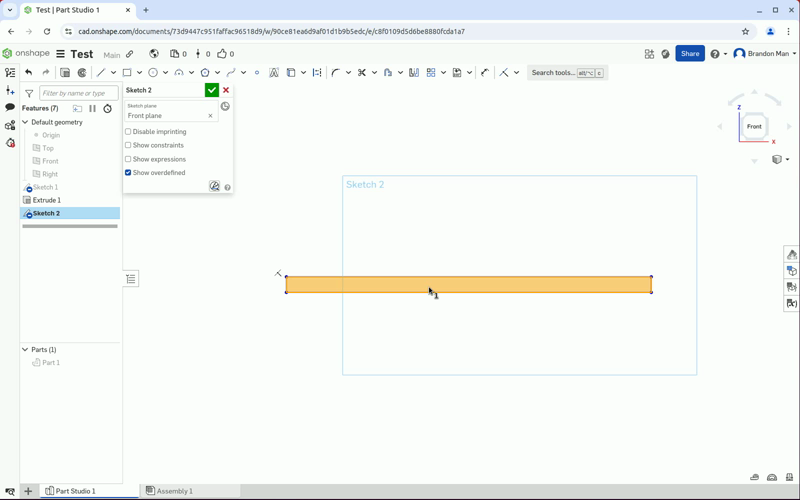
scroll(-6)
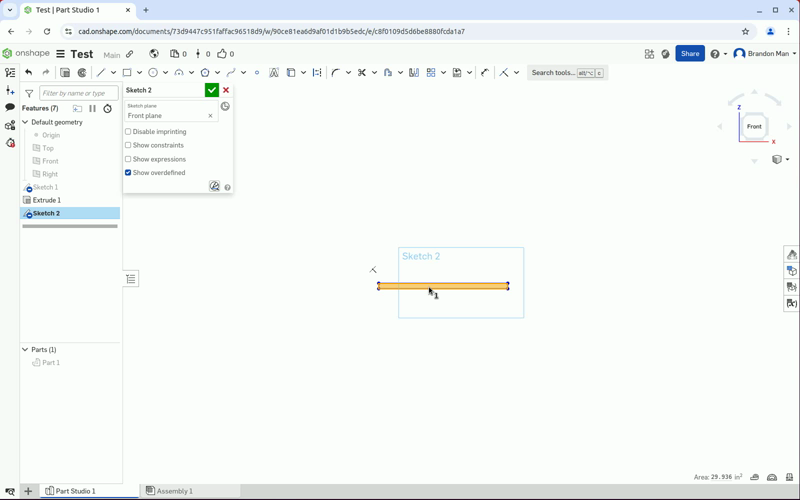
mouse_move(73, 352)
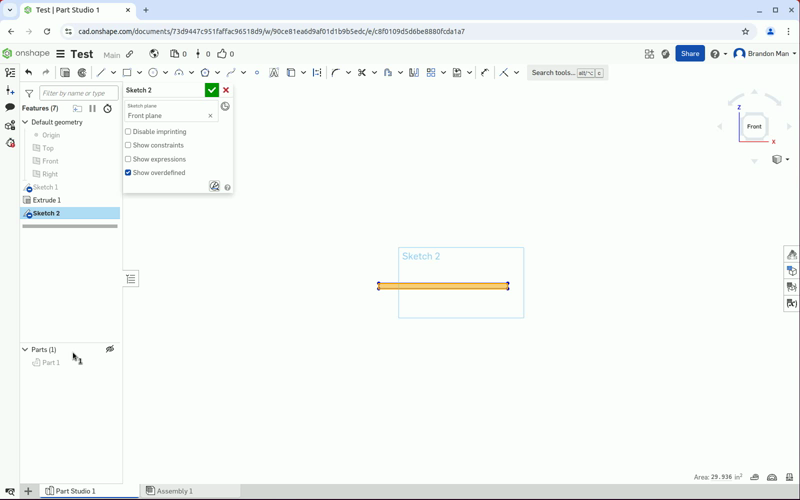
key(shift+y)
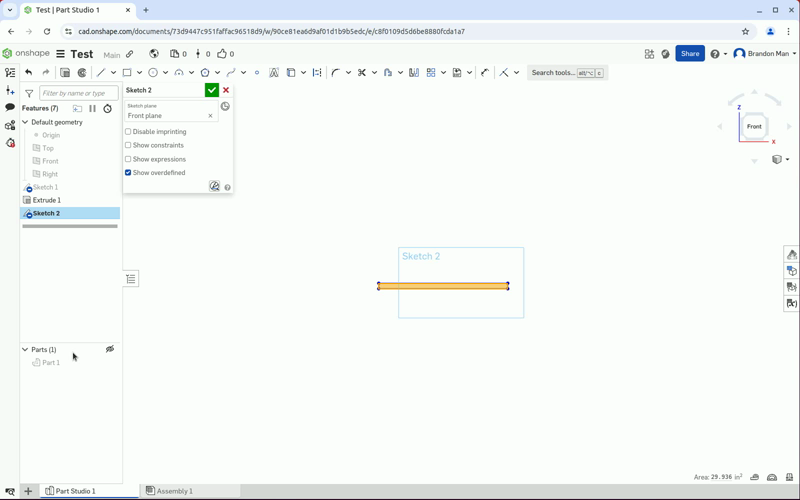
key(shift+e)
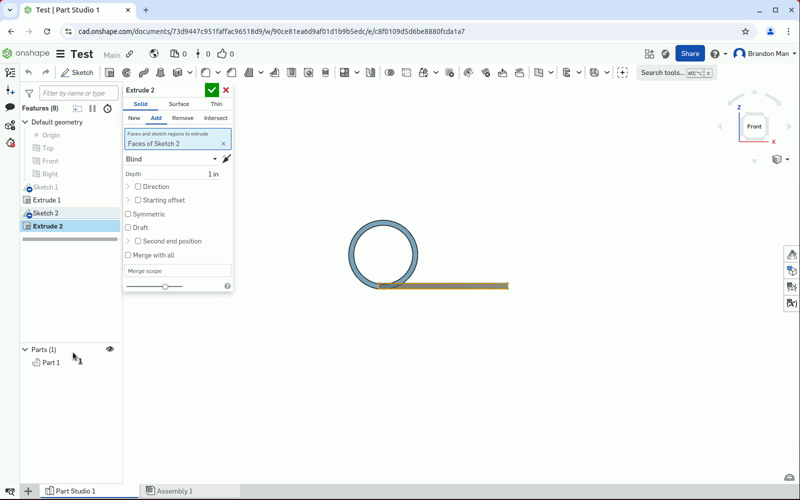
mouse_move(143, 106)
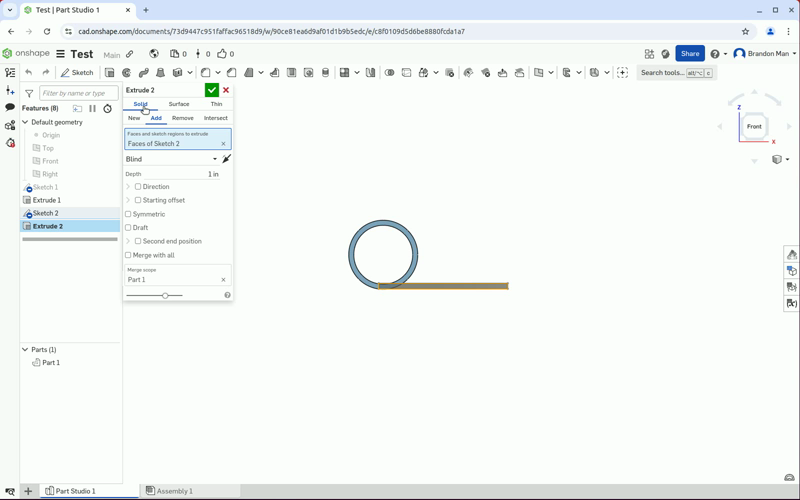
click(143, 106)
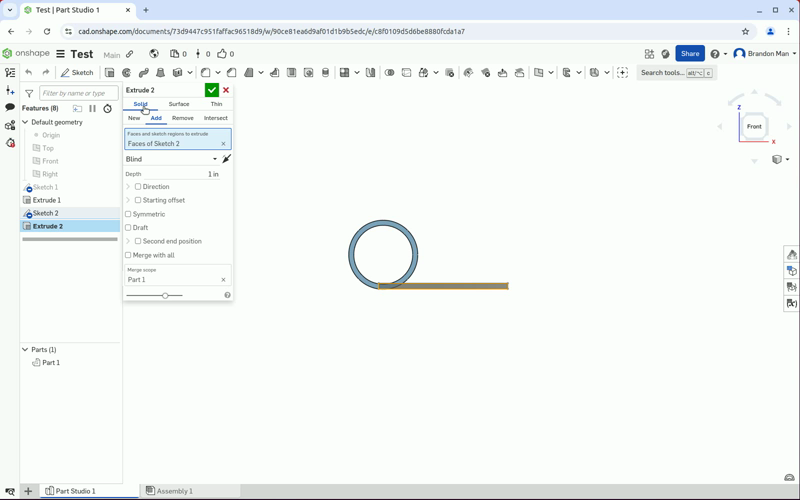
mouse_move(137, 120)
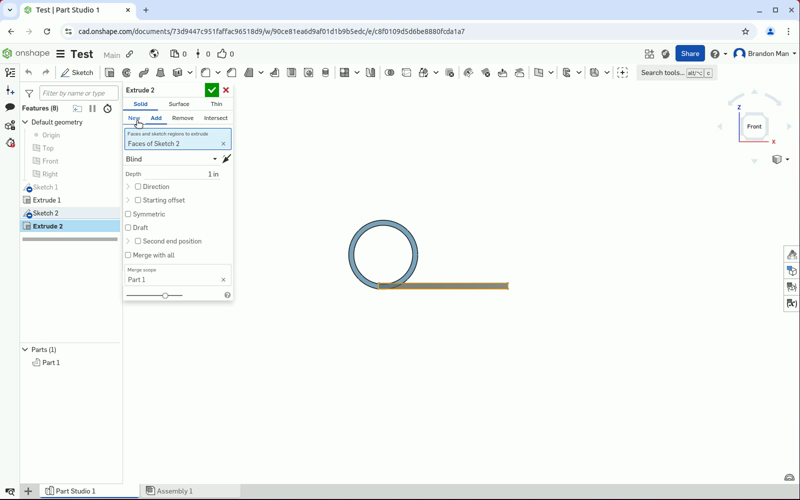
click(137, 120)
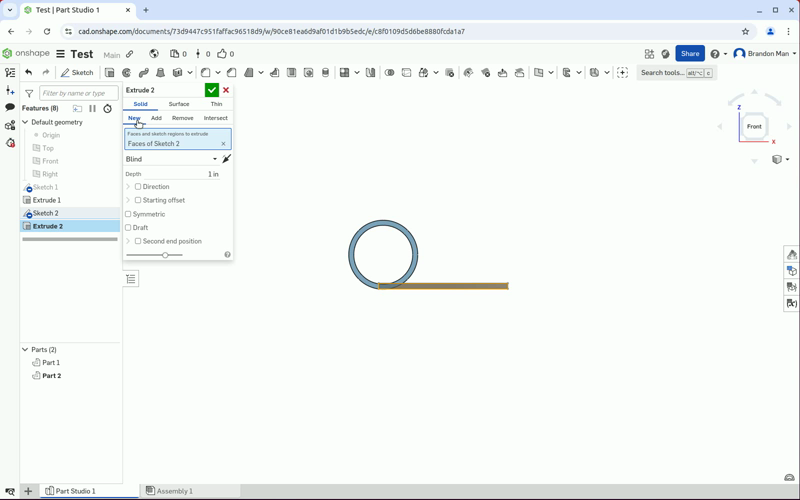
key(tab, 4)
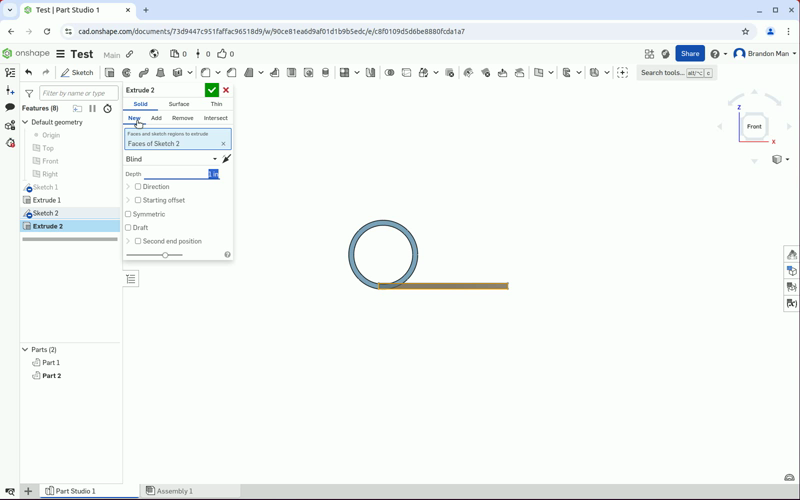
text(17.09)
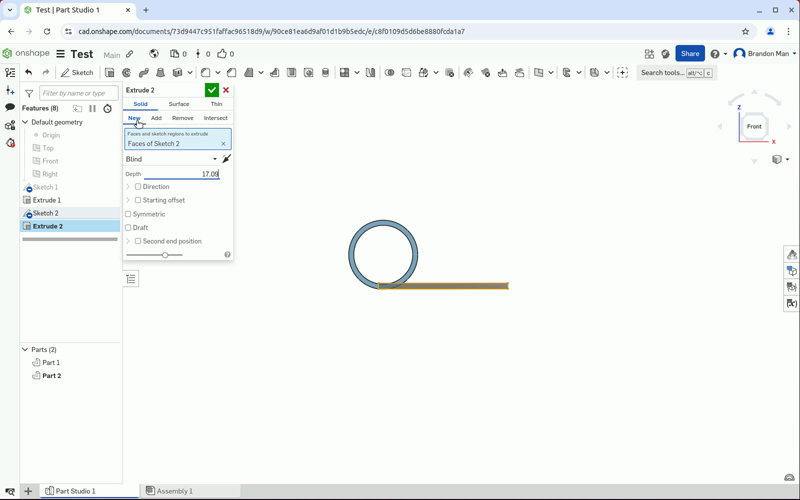
key(enter)
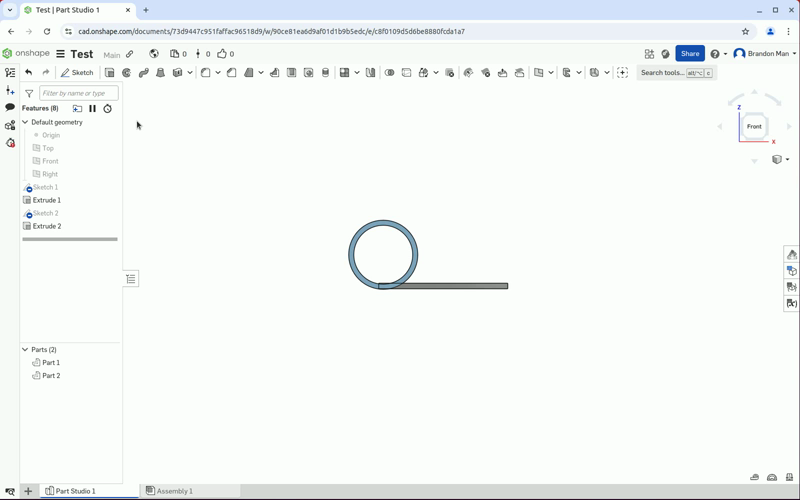
key(shift+h)
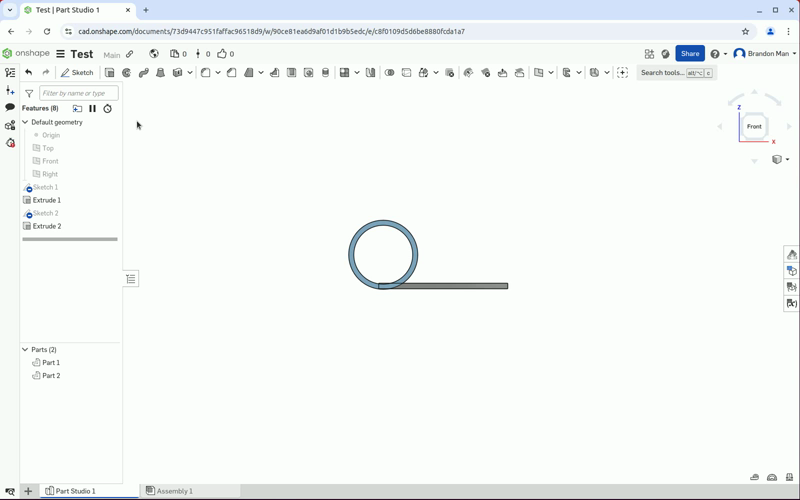
key(shift+h)
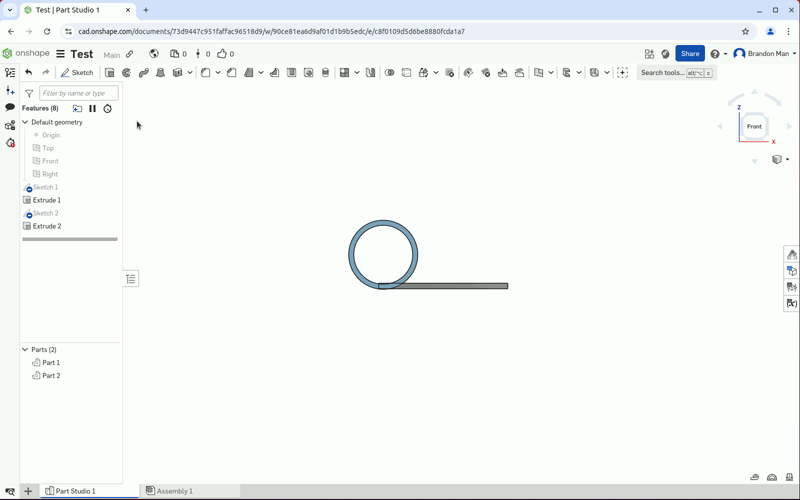
mouse_move(73, 189)
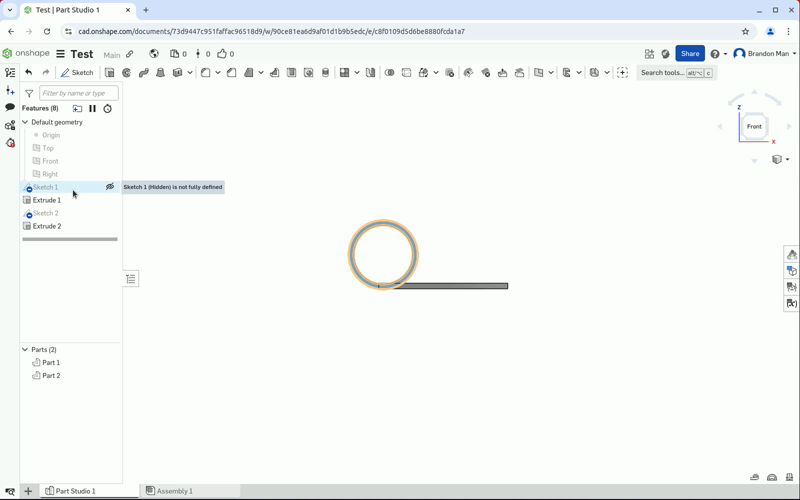
click(73, 189)
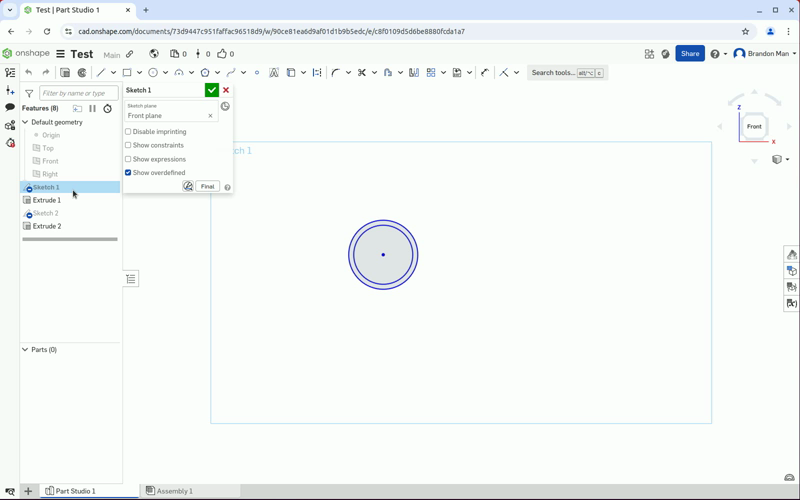
mouse_move(229, 92)
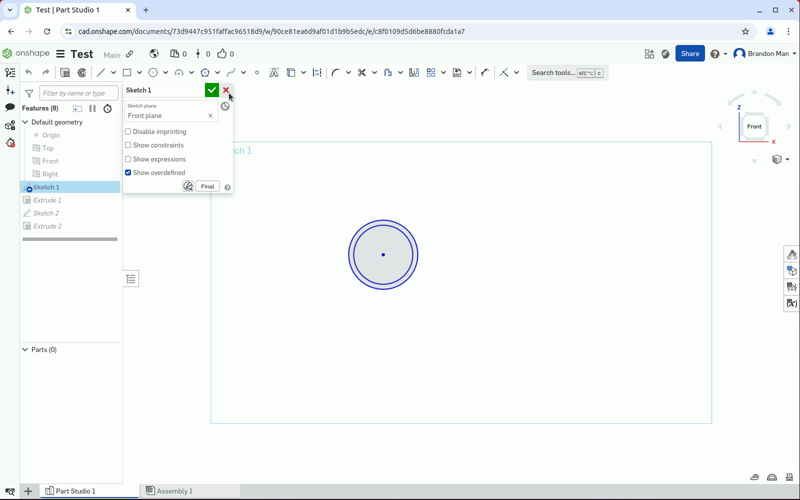
click(229, 92)
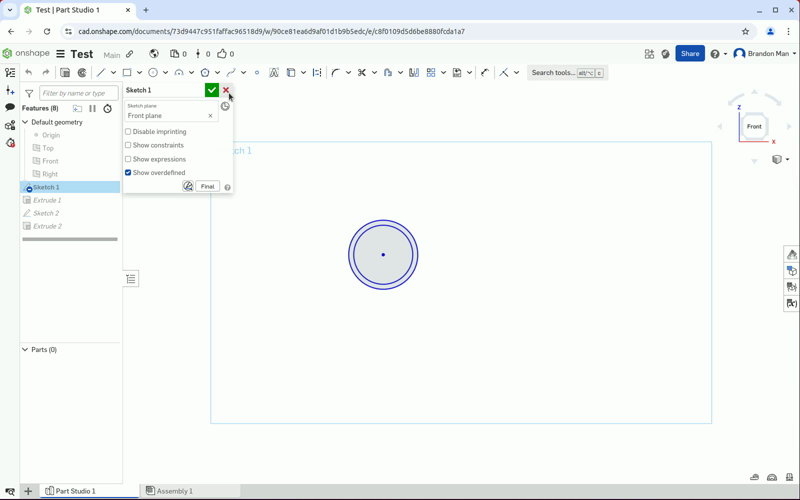
key(shift+s)
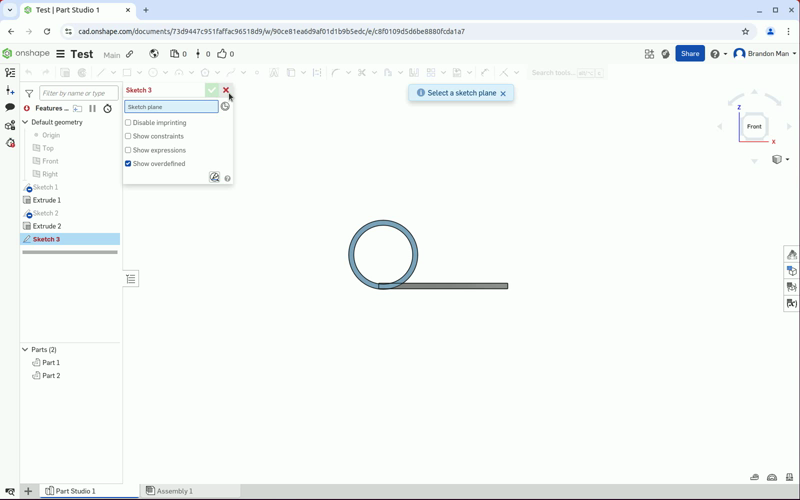
mouse_move(73, 163)
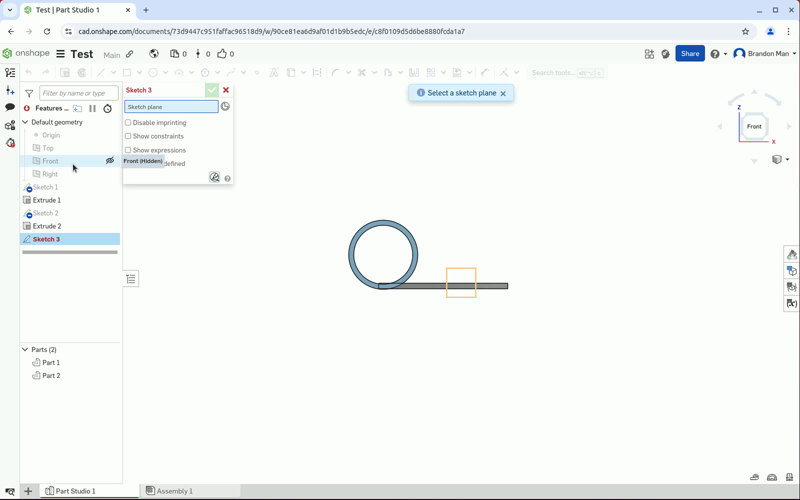
click(73, 163)
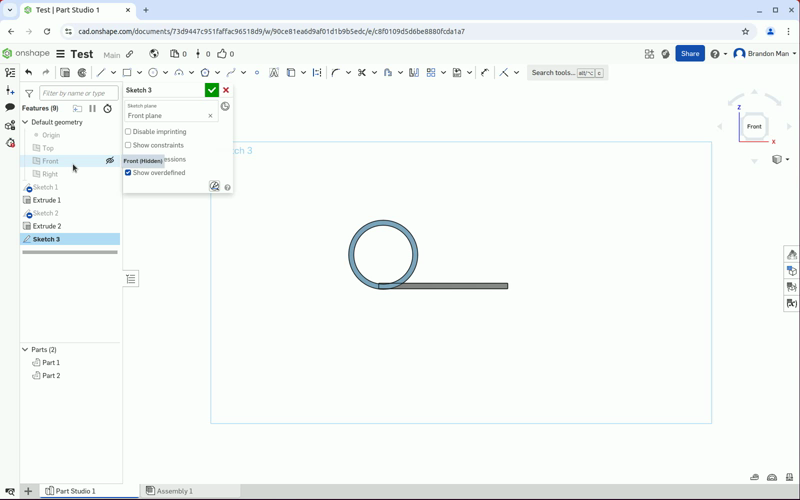
mouse_move(73, 352)
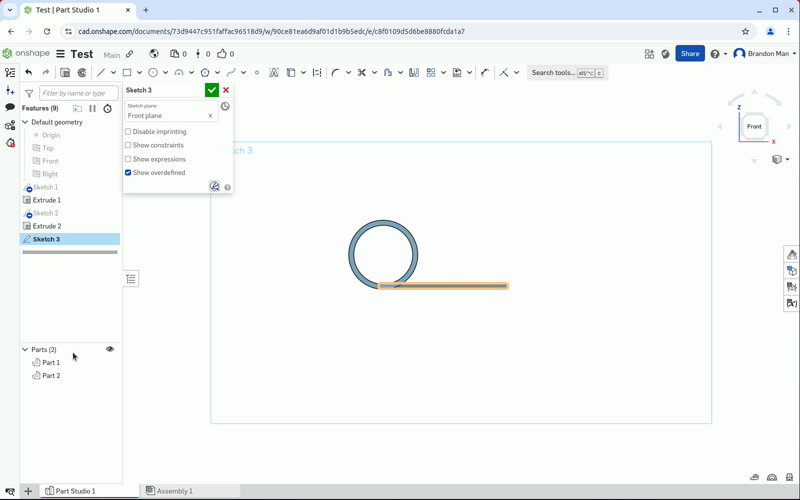
key(y)
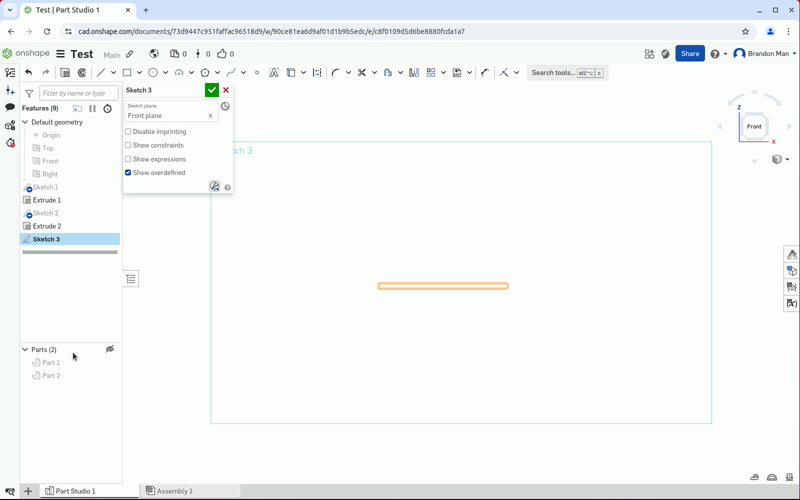
key(l)
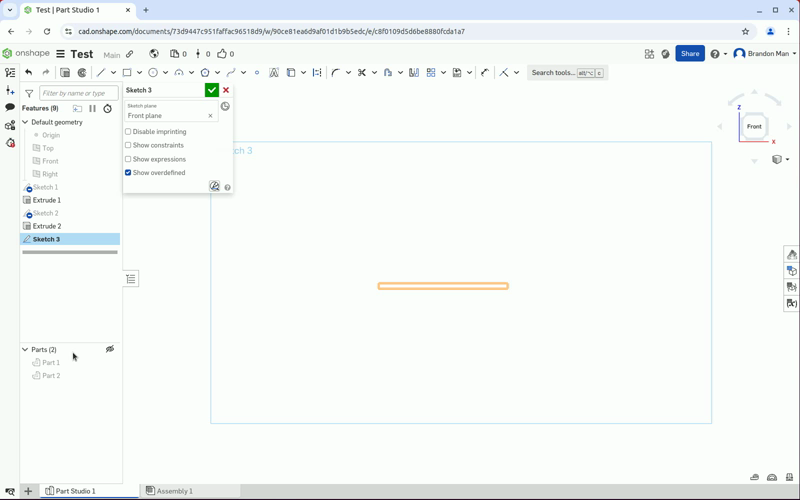
key_down(shift)
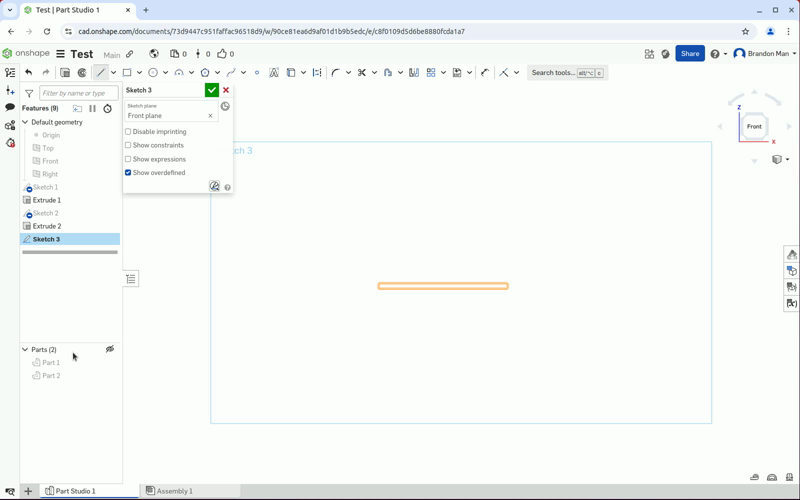
mouse_move(507, 288)
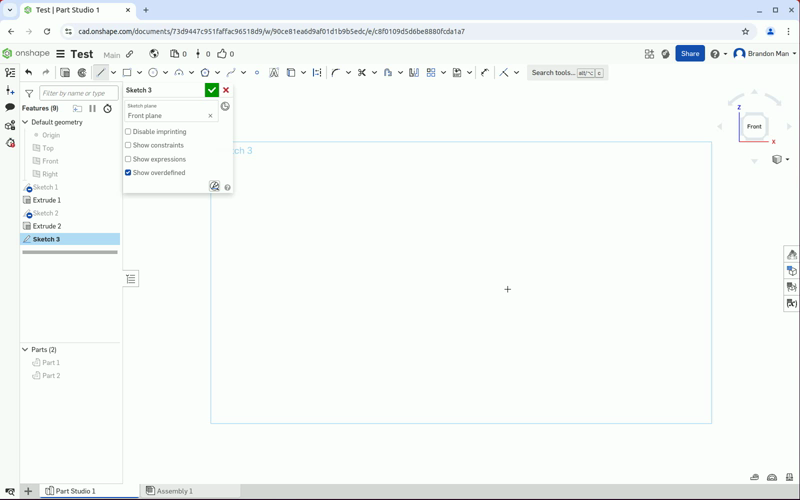
click(507, 288)
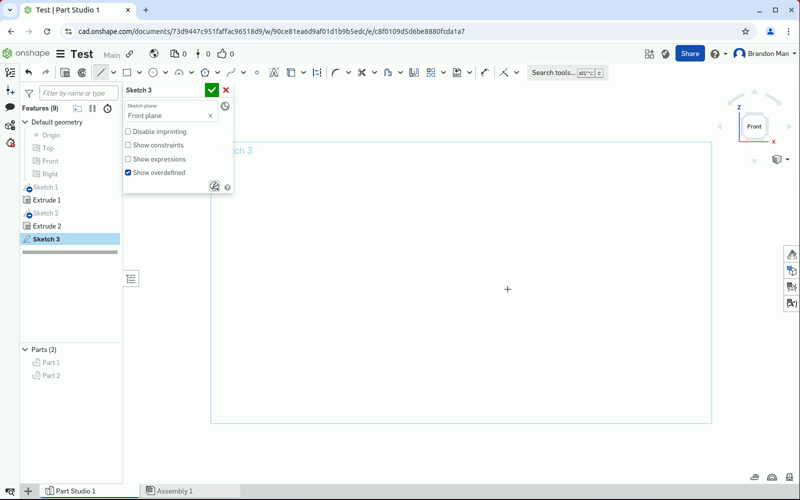
key_up(shift)
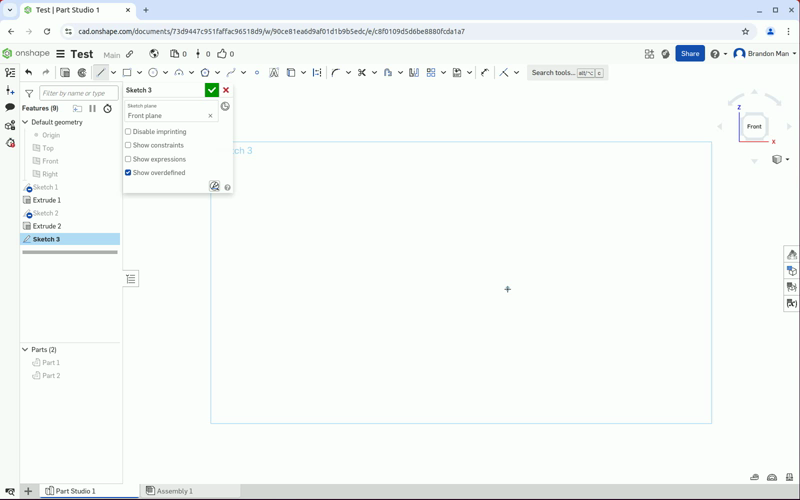
key_down(shift)
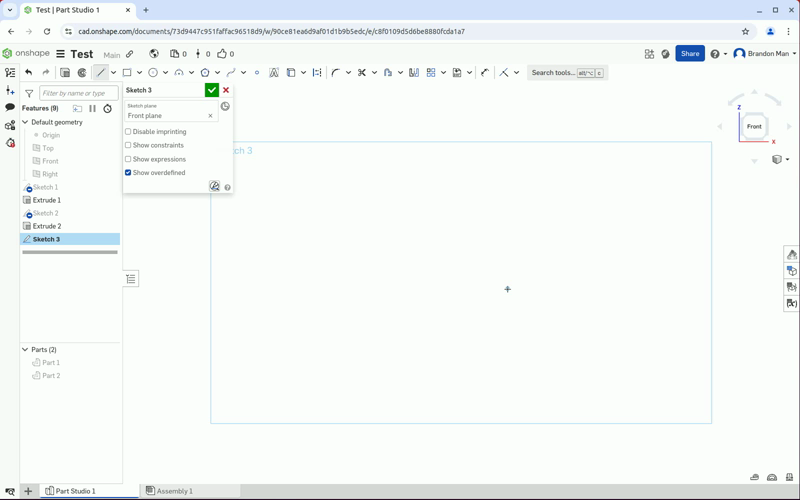
mouse_move(537, 288)
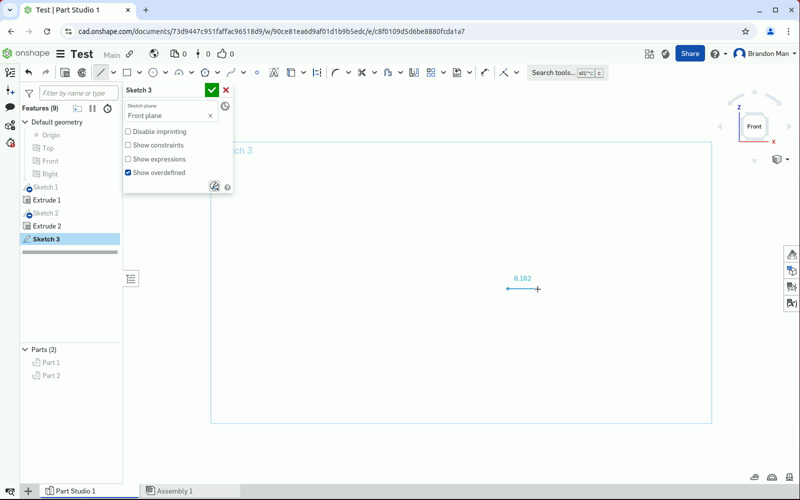
mouse_move(513, 288)
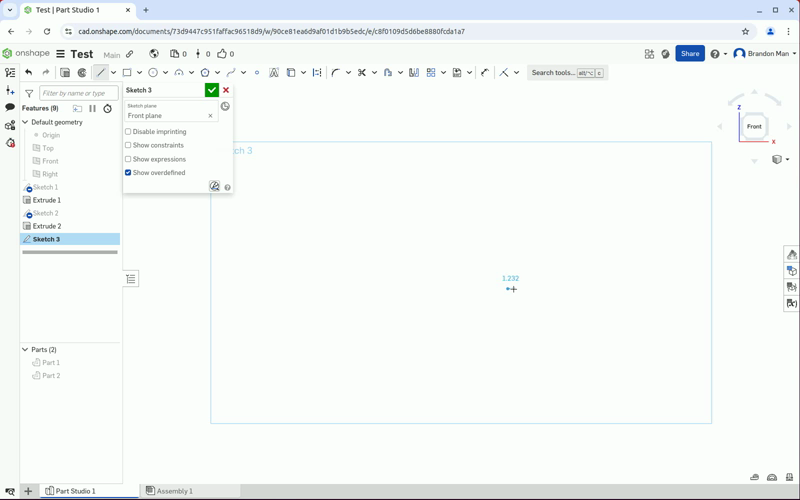
scroll(6)
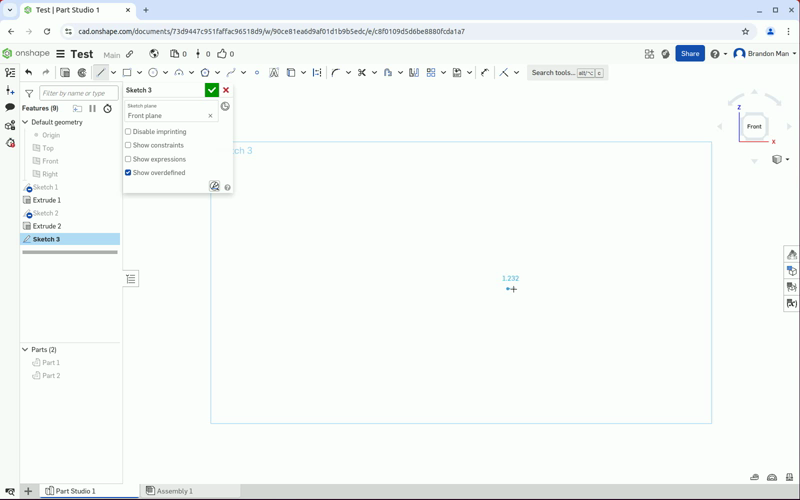
scroll(6)
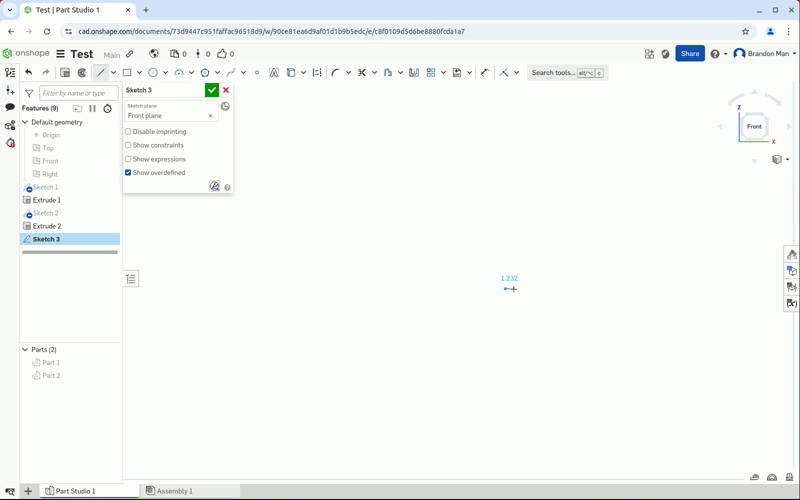
scroll(6)
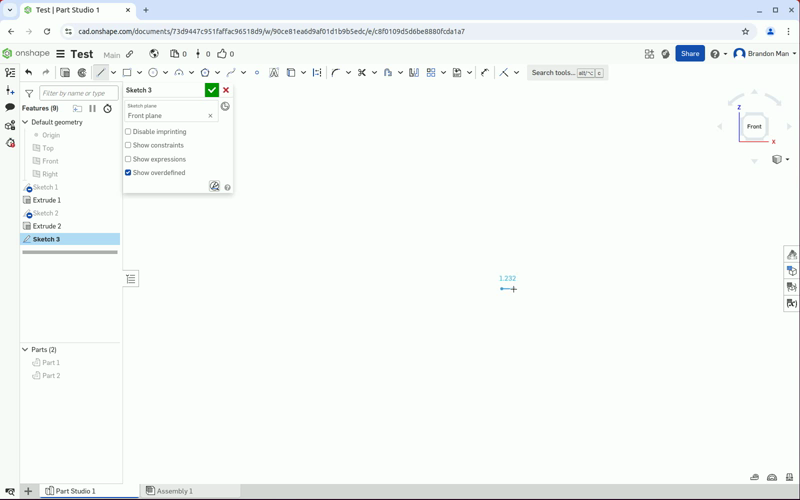
scroll(6)
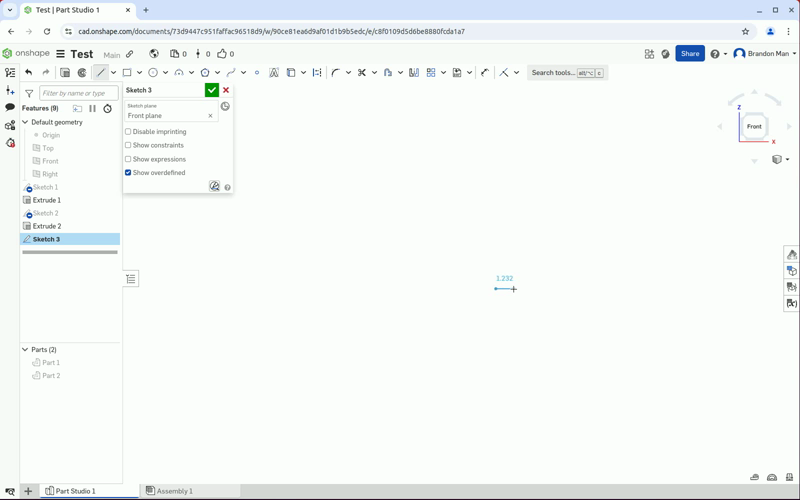
scroll(6)
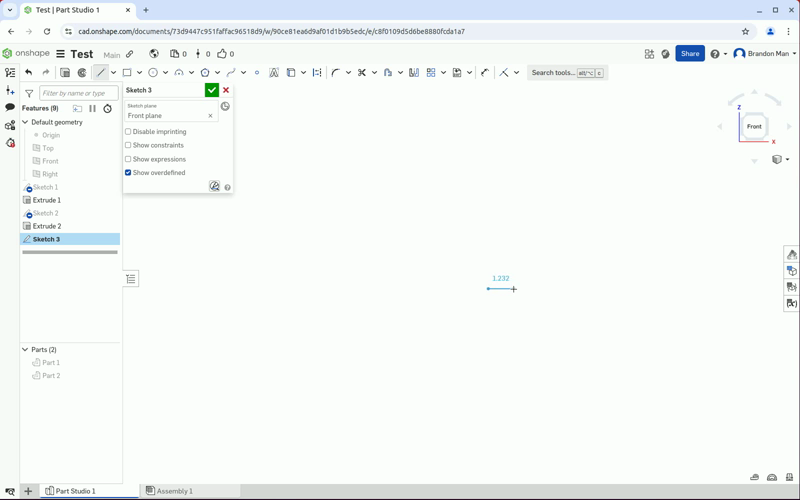
scroll(6)
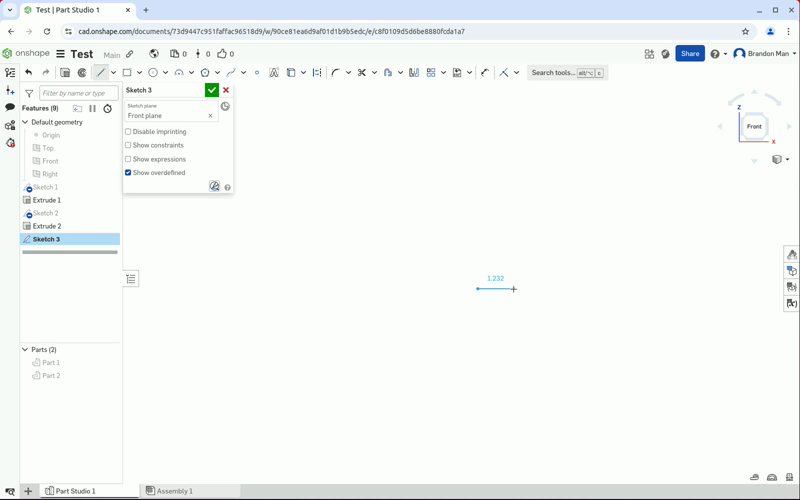
scroll(6)
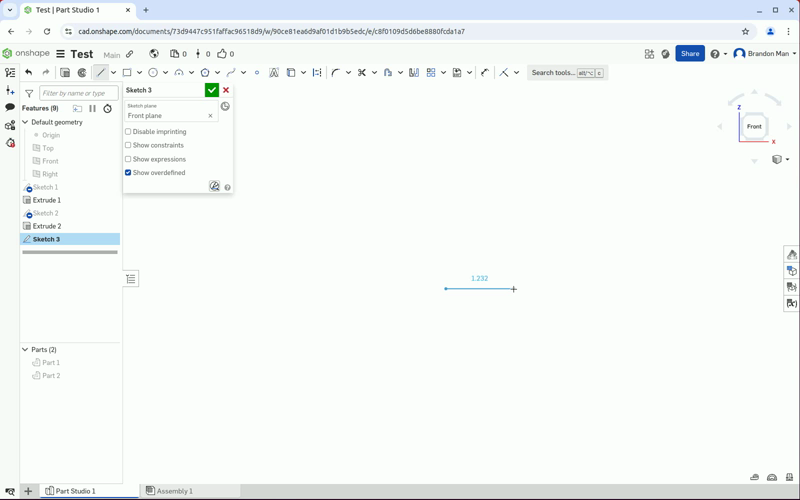
click(513, 288)
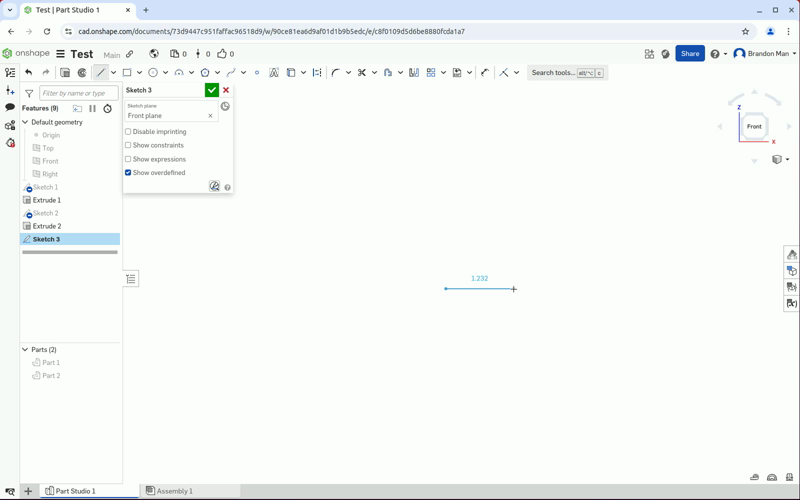
scroll(-6)
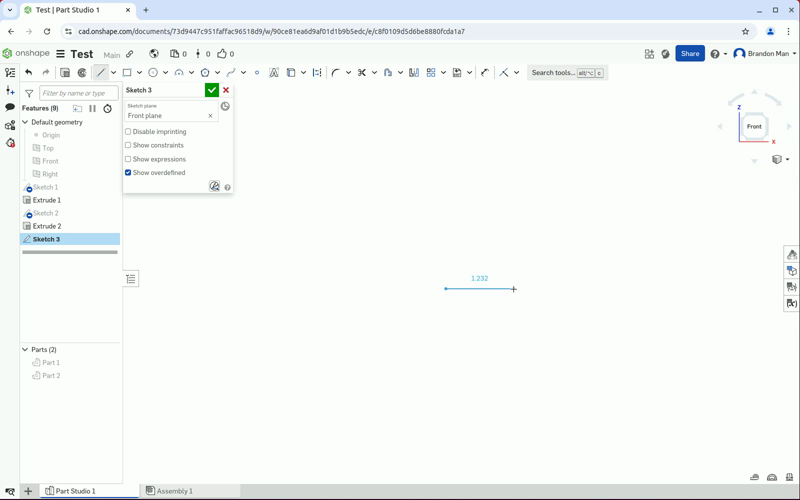
scroll(-6)
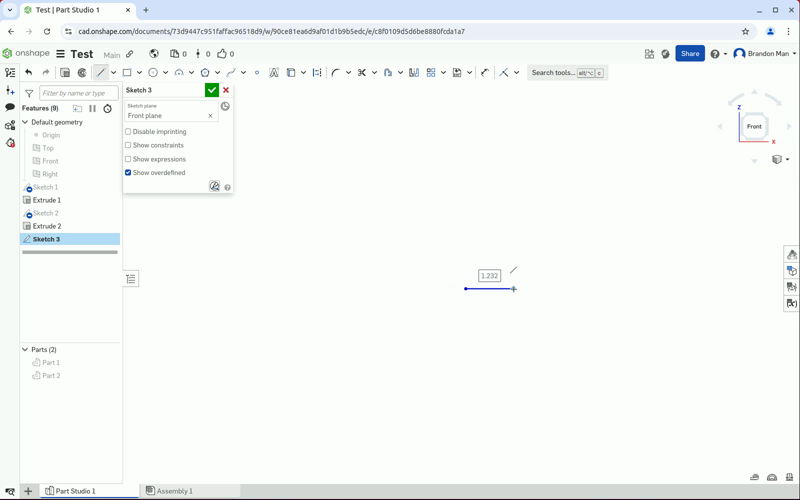
scroll(-6)
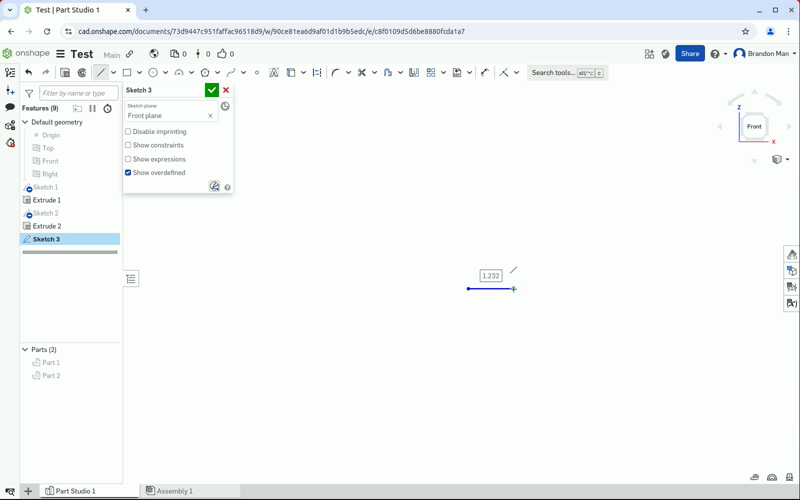
scroll(-6)
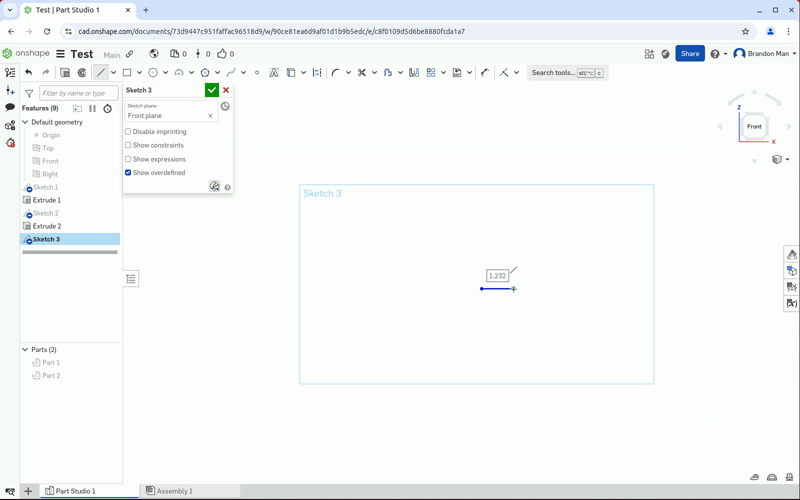
scroll(-6)
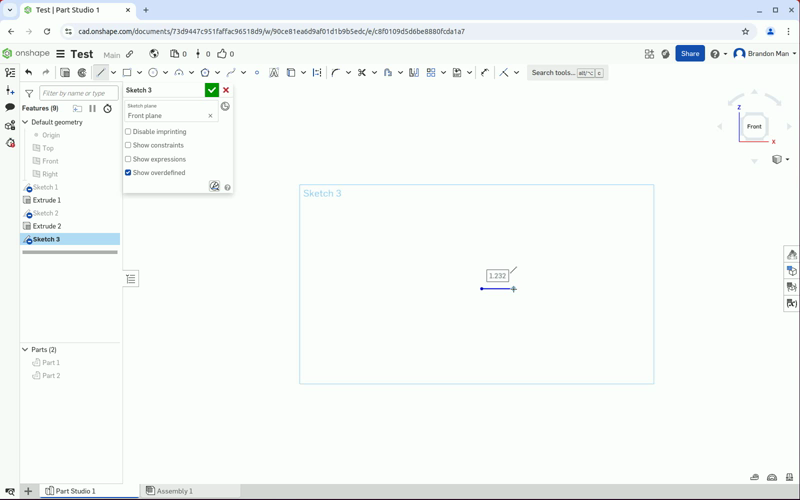
scroll(-6)
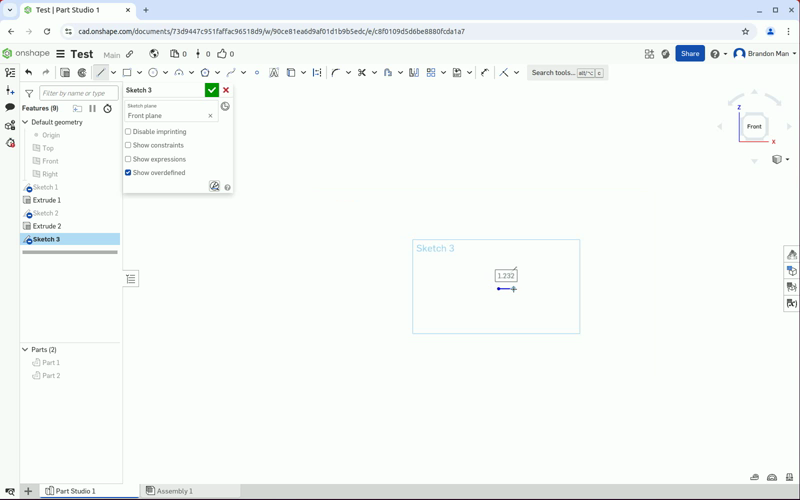
scroll(-6)
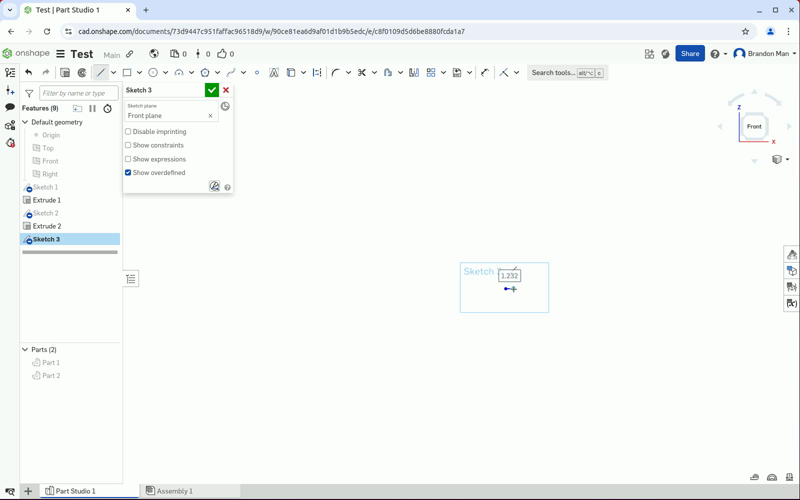
key_up(shift)
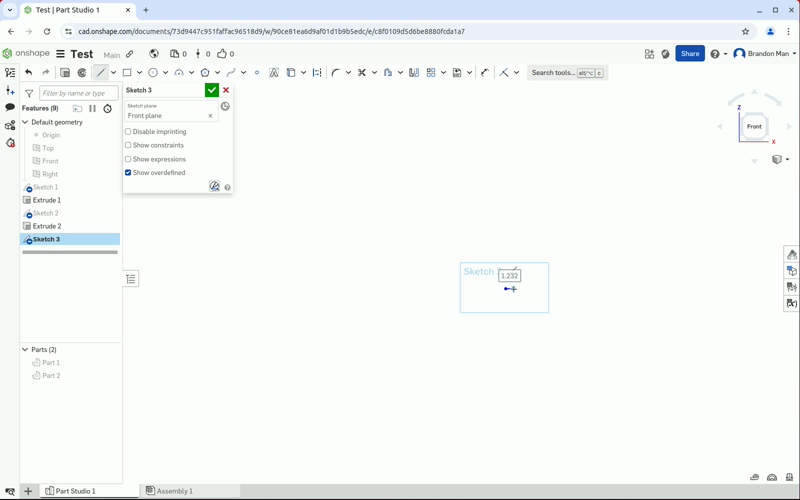
key_down(shift)
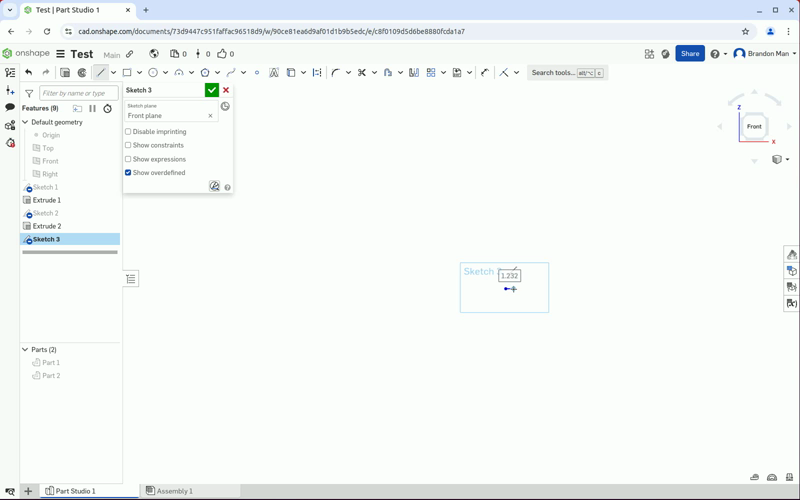
mouse_move(543, 288)
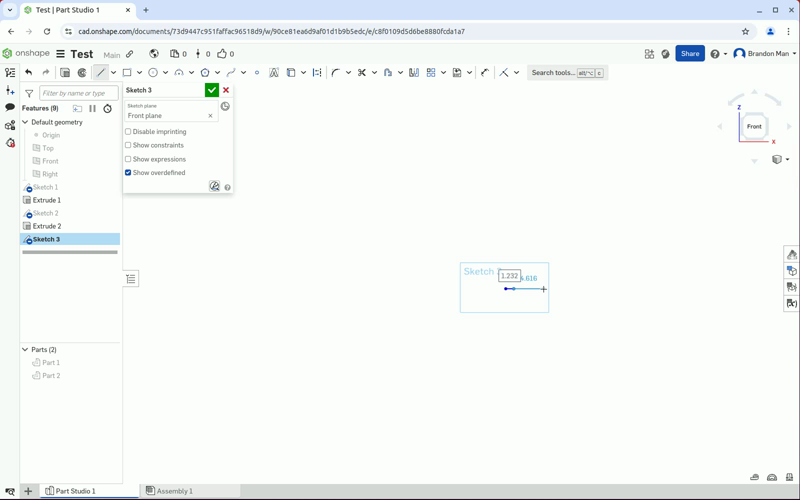
mouse_move(513, 230)
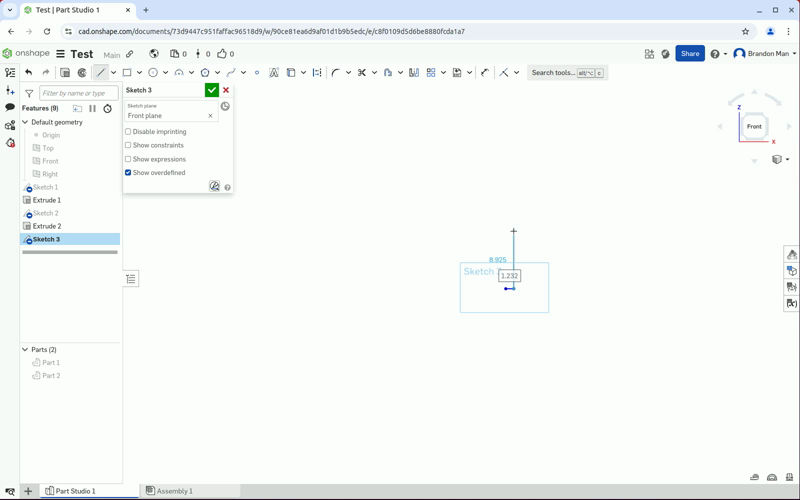
click(513, 230)
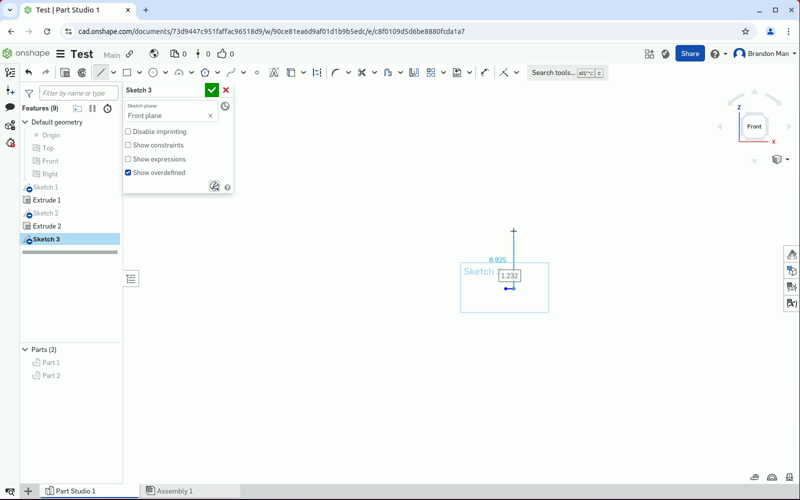
key_up(shift)
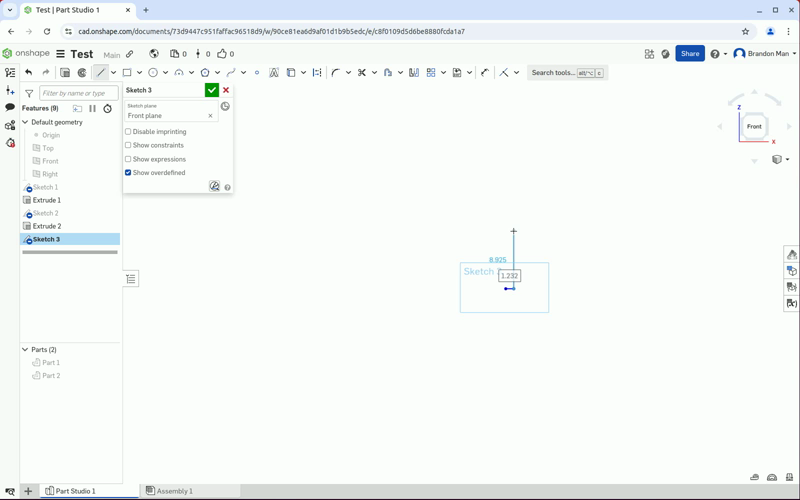
key_down(shift)
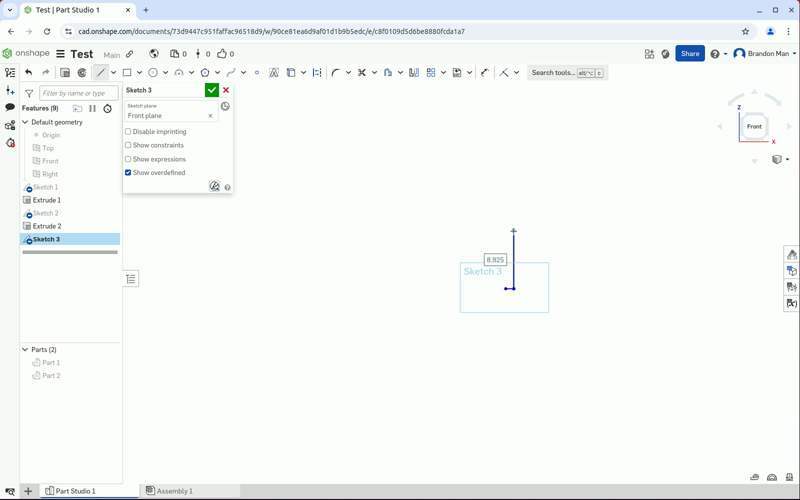
mouse_move(543, 230)
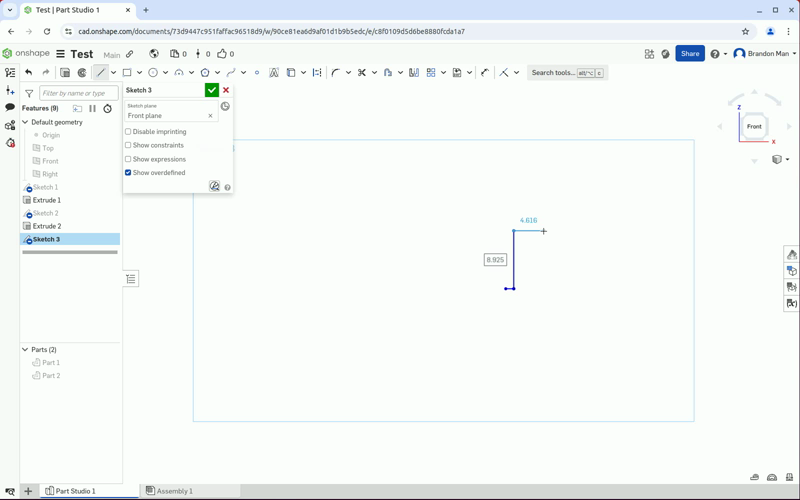
mouse_move(507, 230)
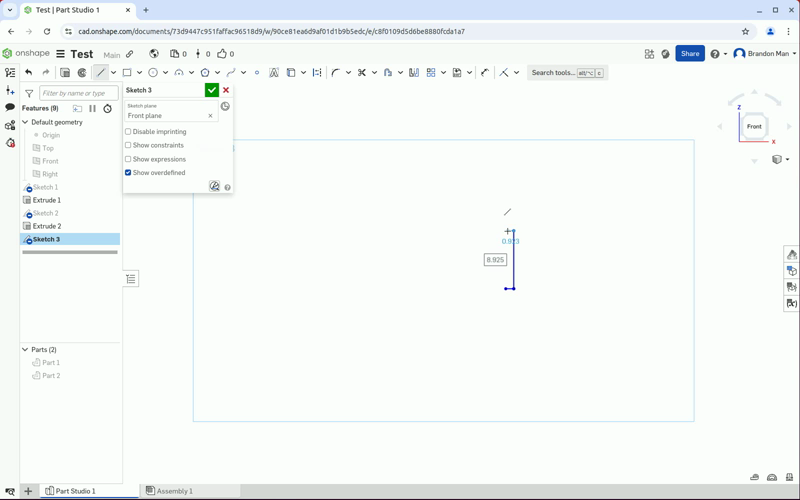
scroll(6)
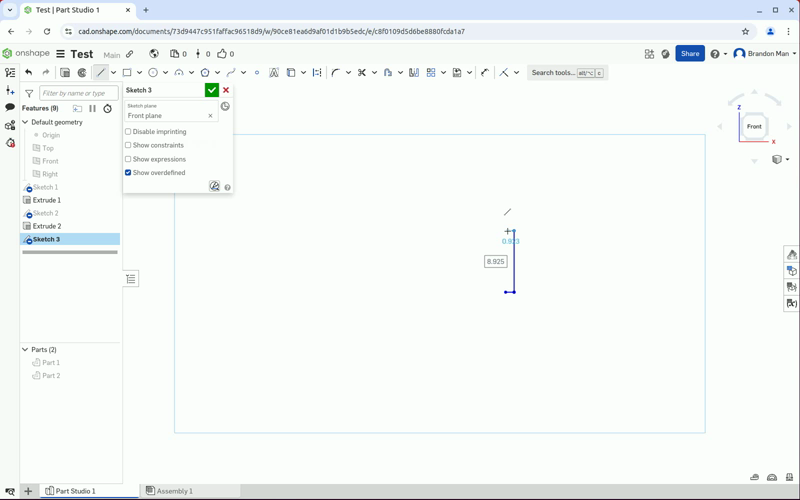
scroll(6)
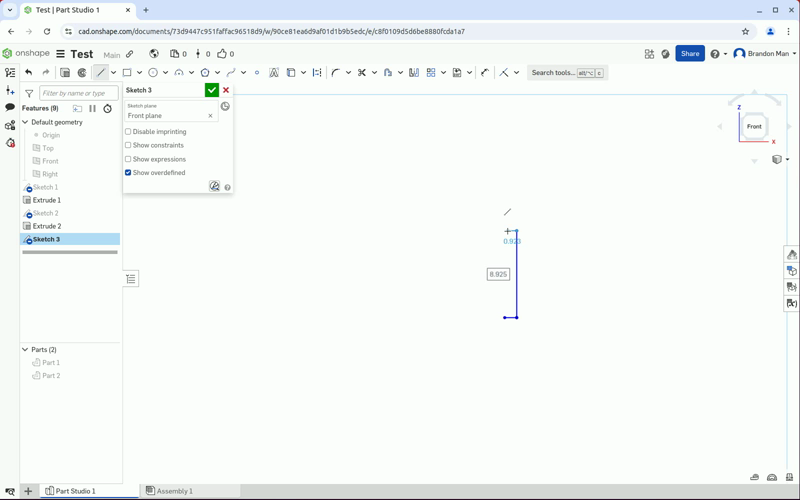
scroll(6)
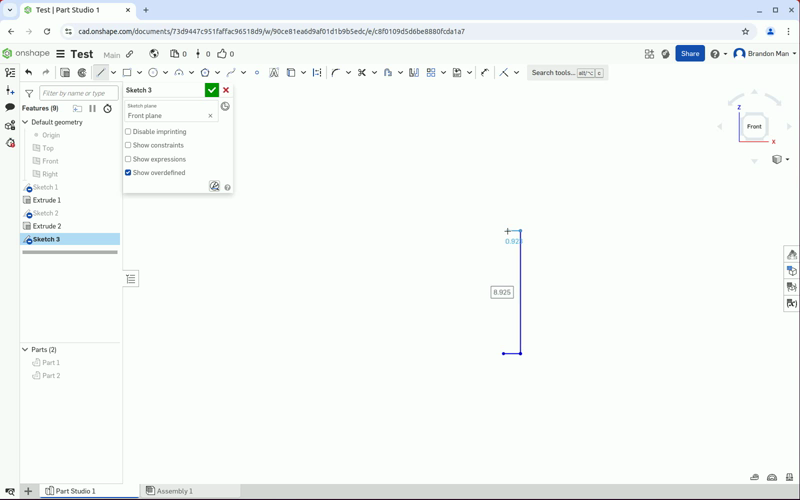
scroll(6)
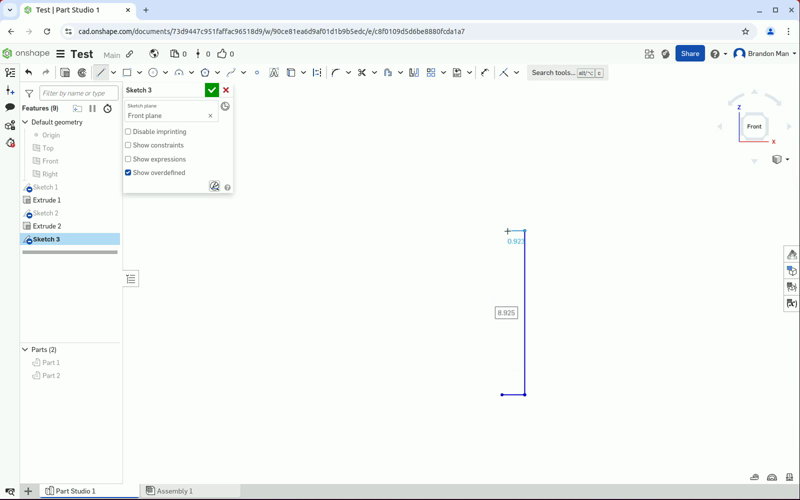
scroll(6)
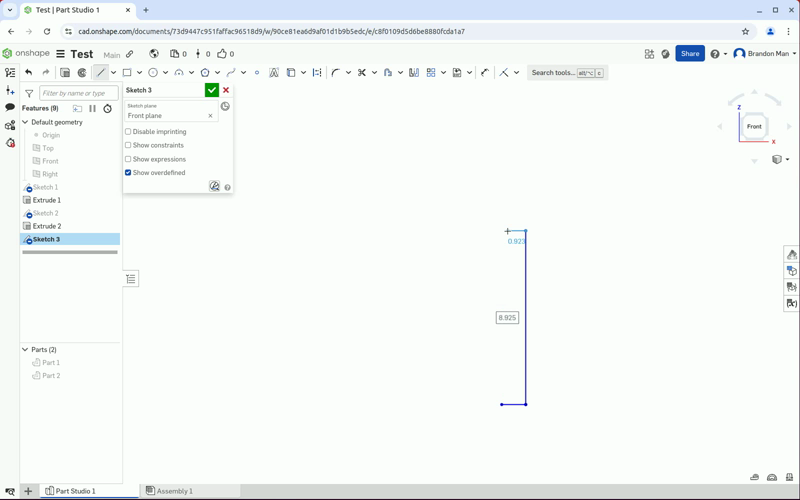
scroll(6)
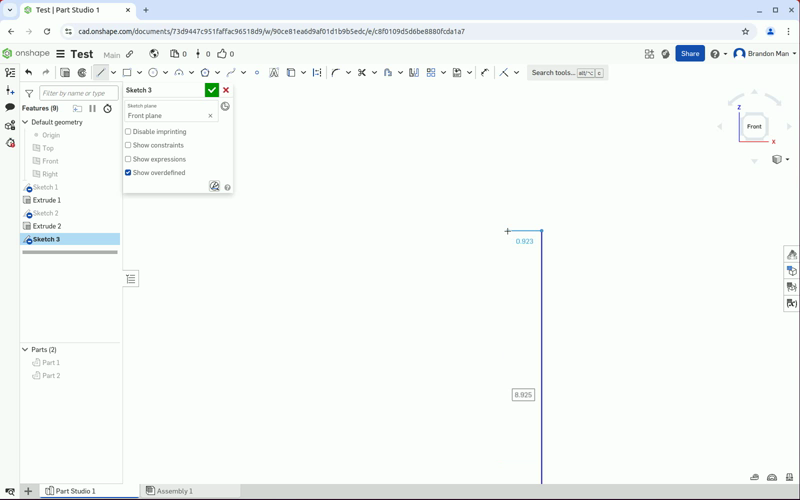
scroll(6)
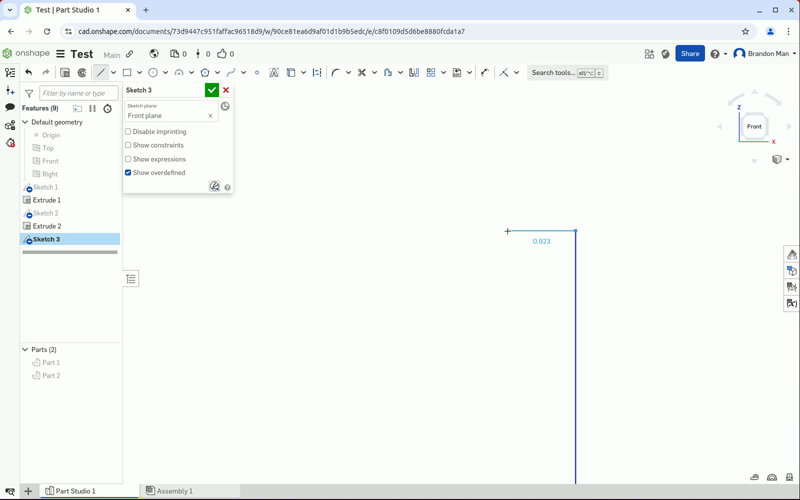
click(507, 230)
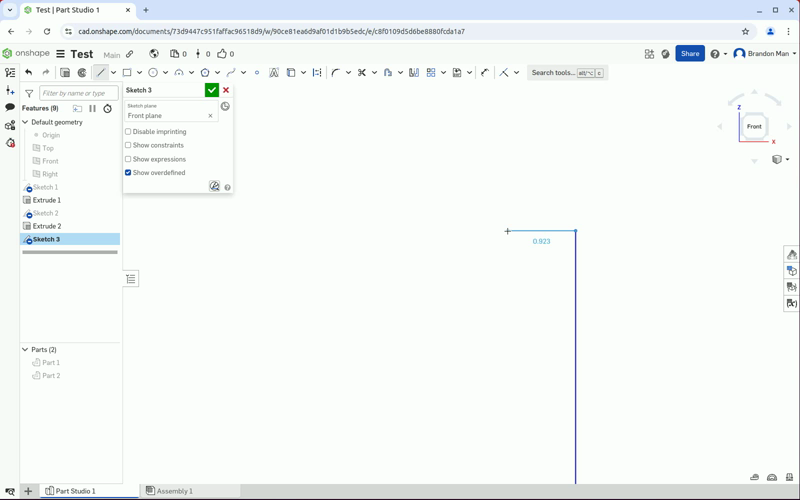
scroll(-6)
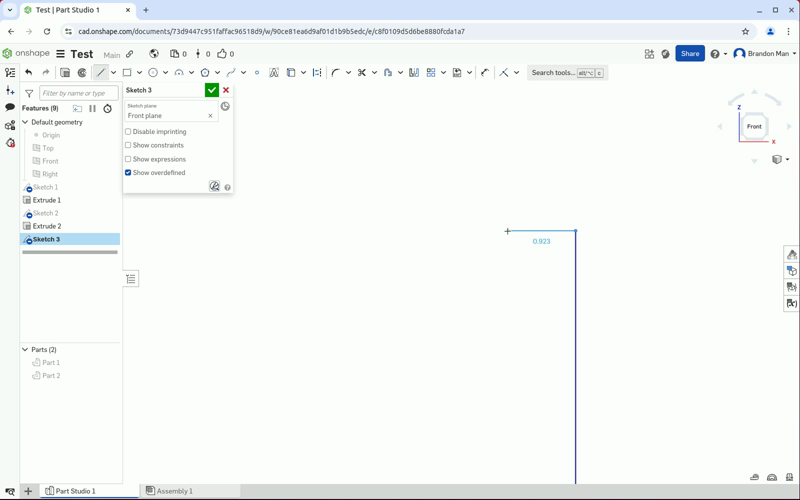
scroll(-6)
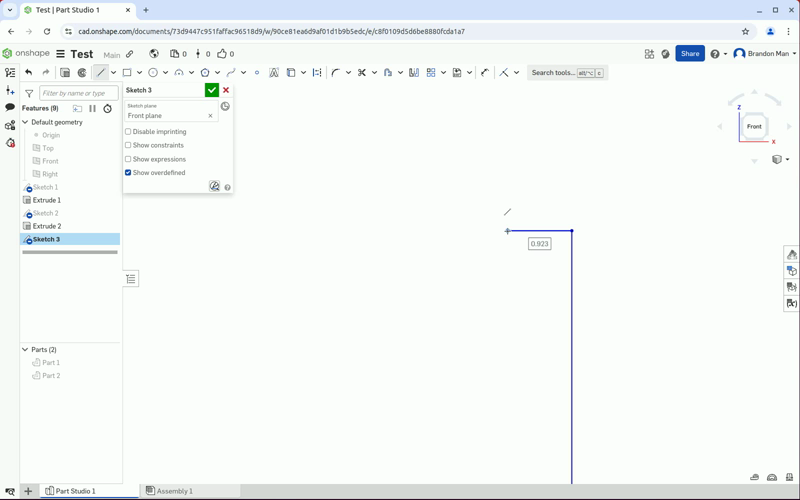
scroll(-6)
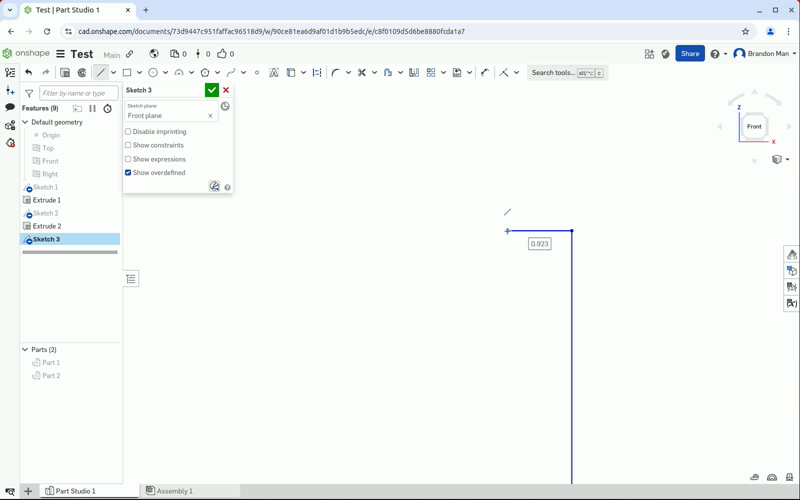
scroll(-6)
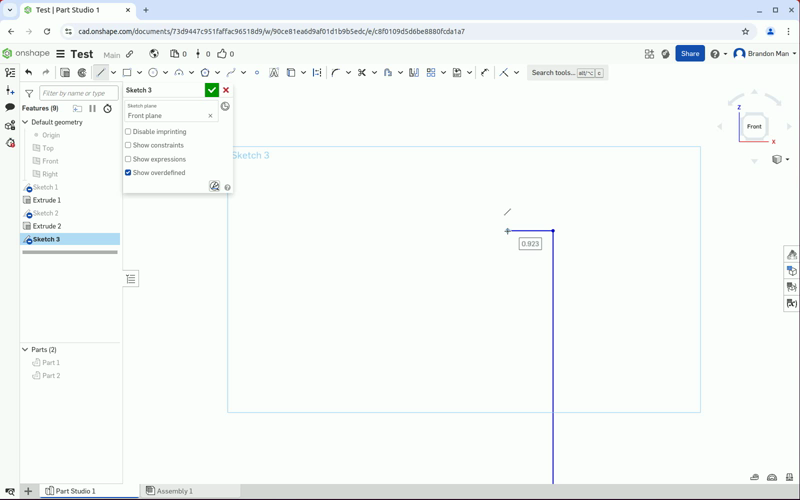
scroll(-6)
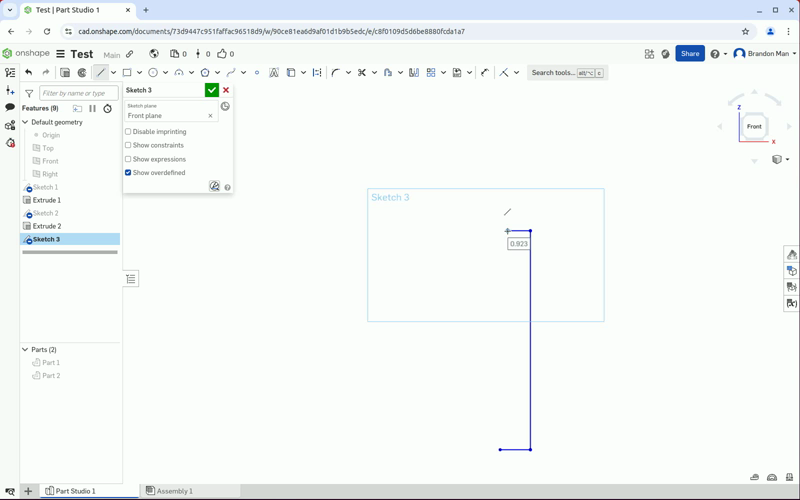
scroll(-6)
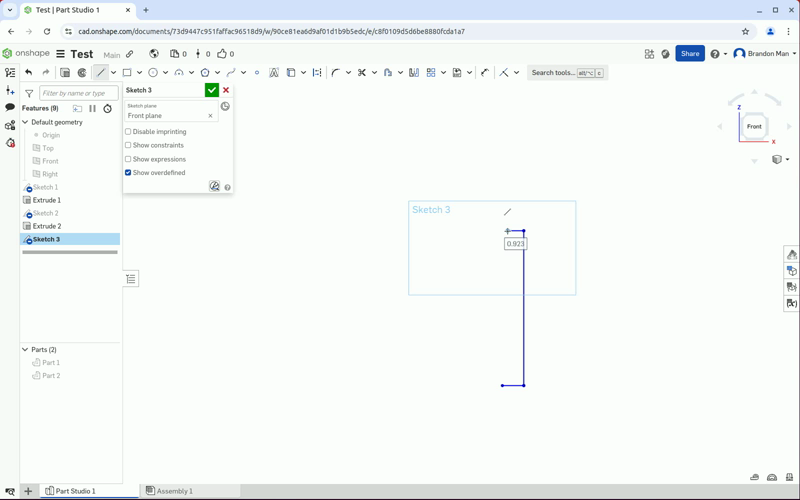
scroll(-6)
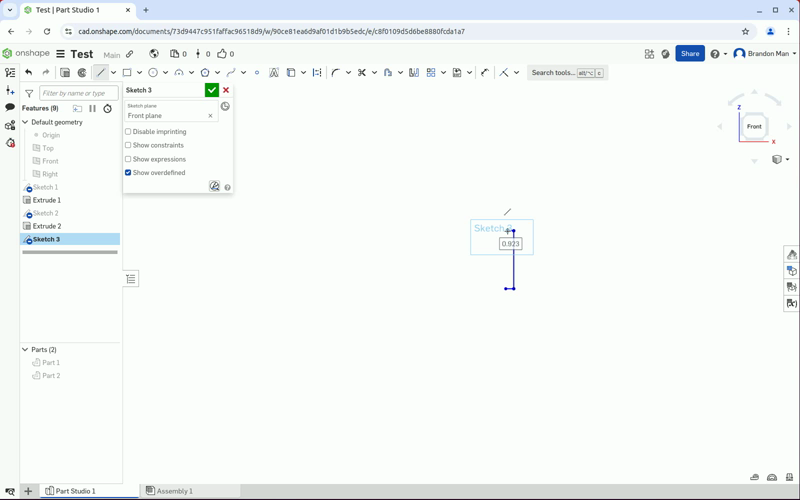
key_up(shift)
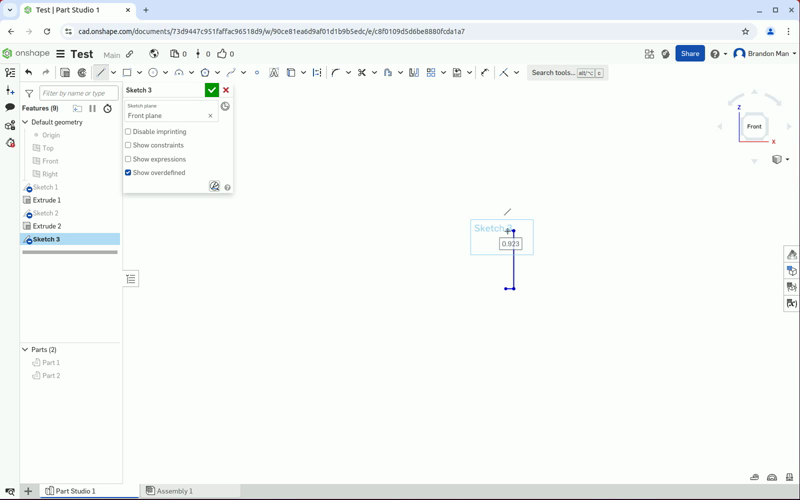
key_down(shift)
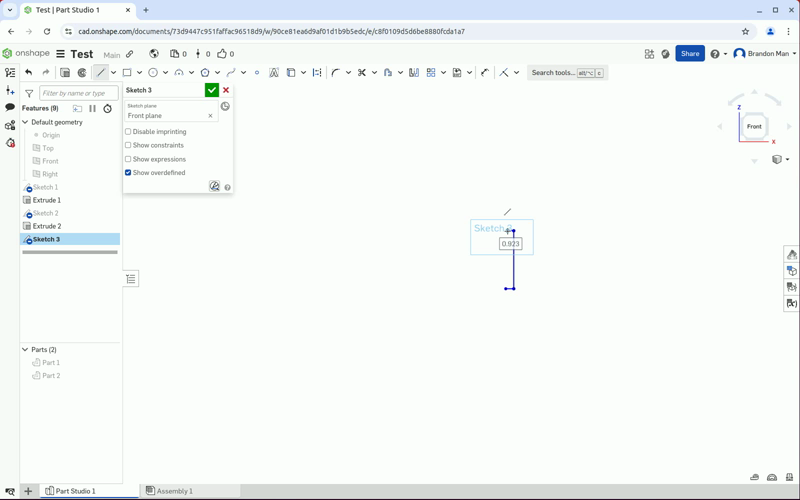
mouse_move(537, 230)
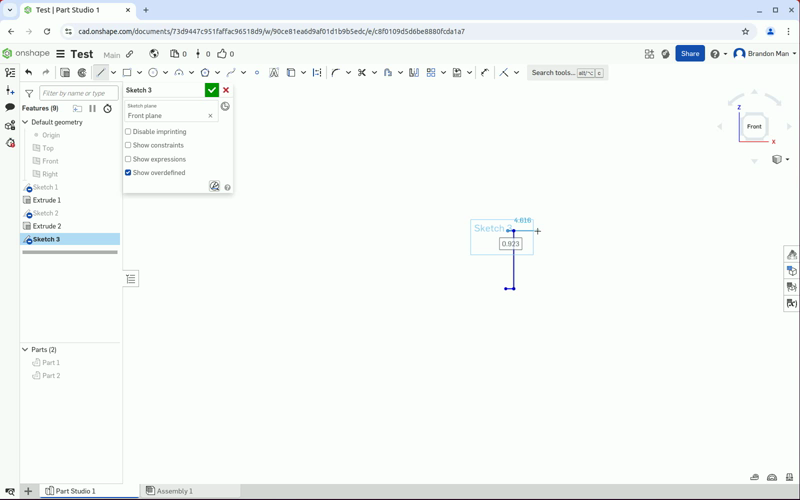
mouse_move(507, 282)
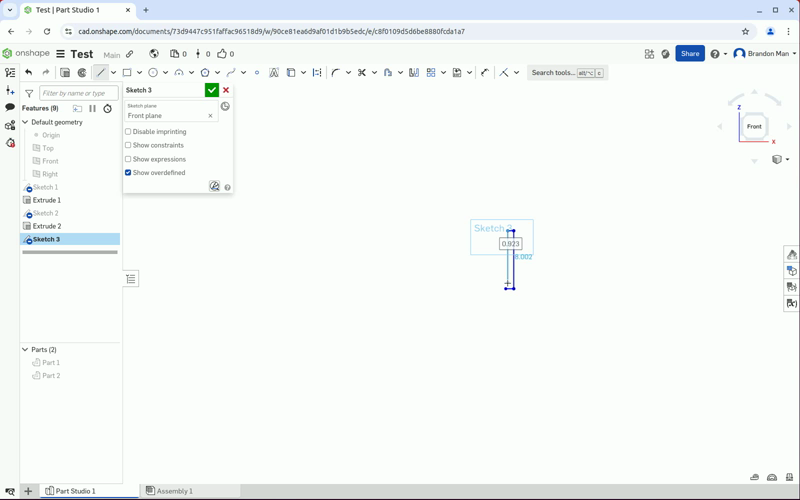
click(507, 282)
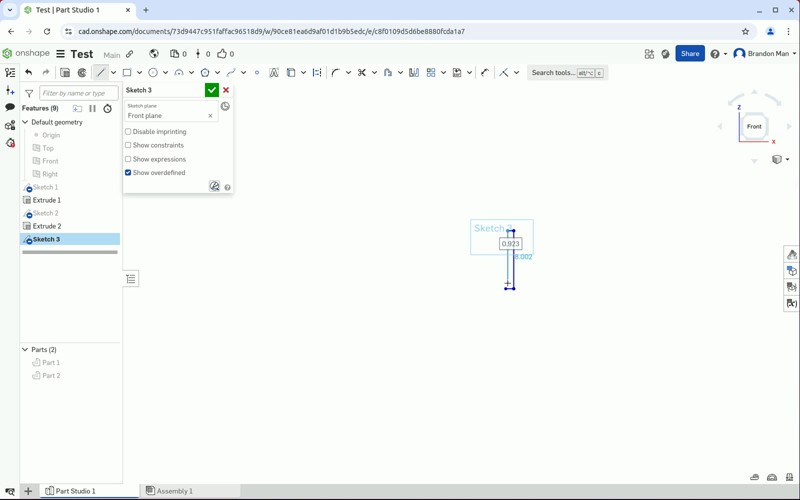
key_up(shift)
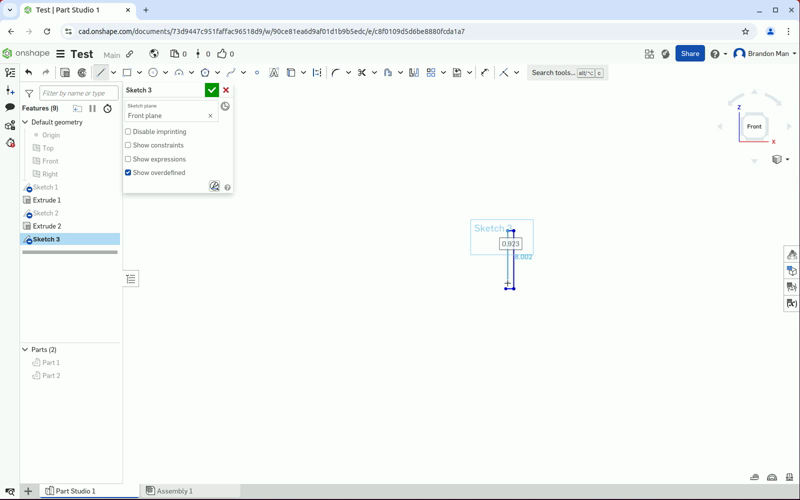
mouse_move(537, 282)
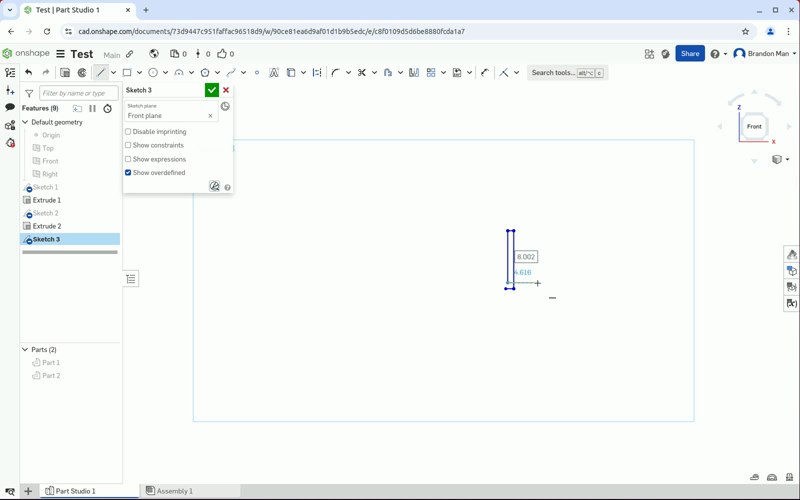
key_down(shift)
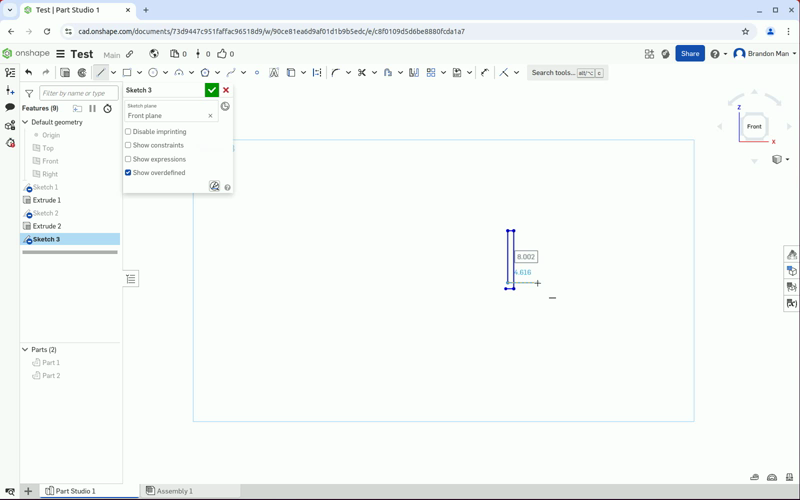
mouse_move(507, 288)
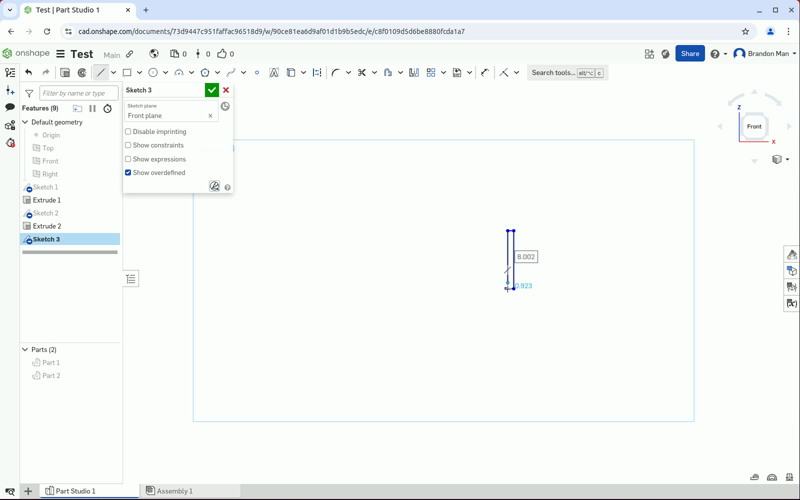
scroll(6)
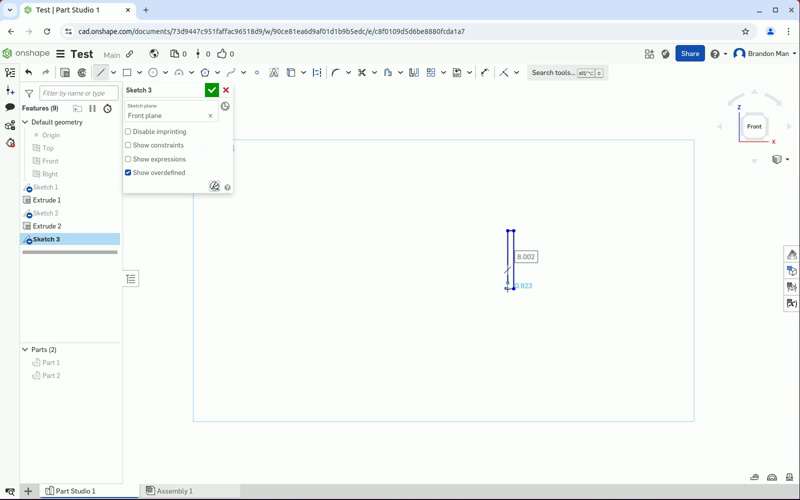
scroll(6)
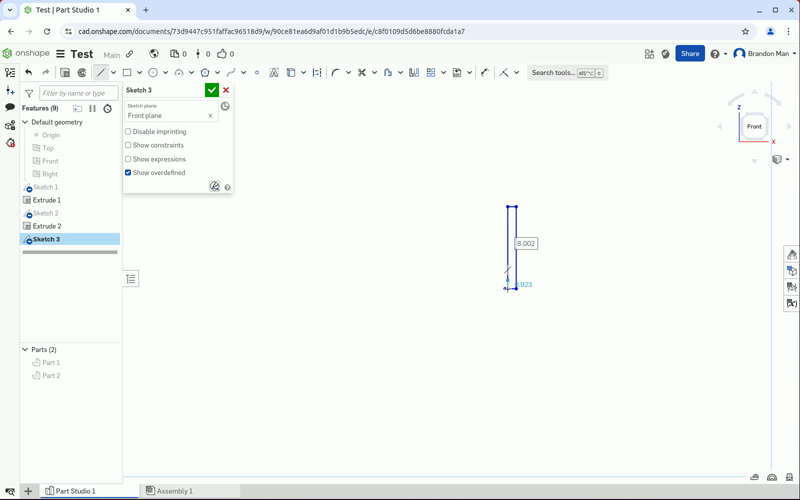
scroll(6)
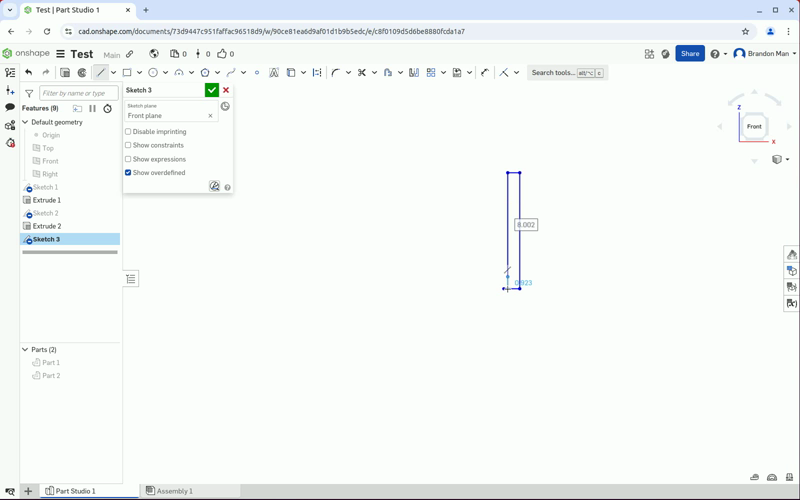
scroll(6)
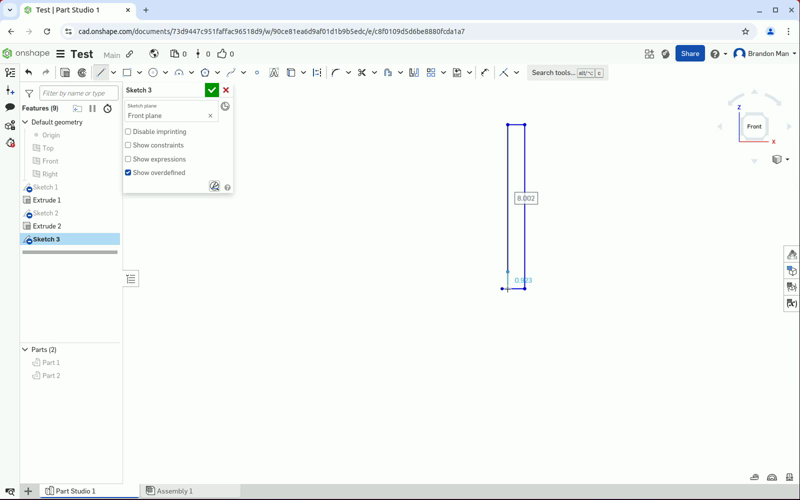
scroll(6)
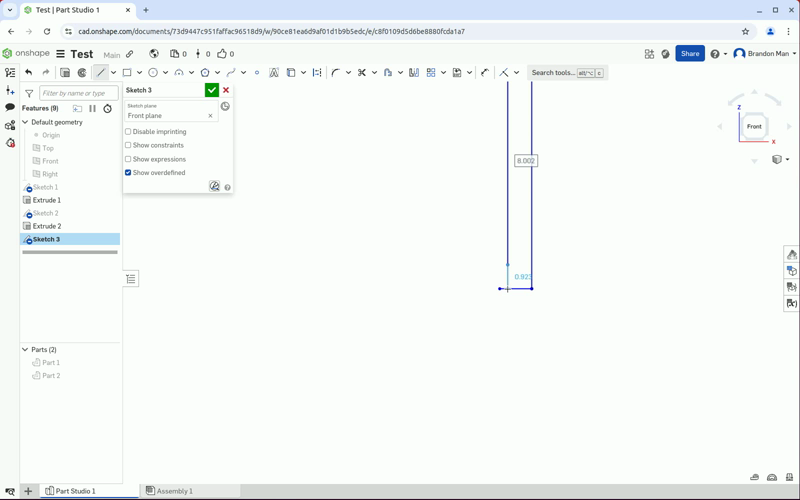
scroll(6)
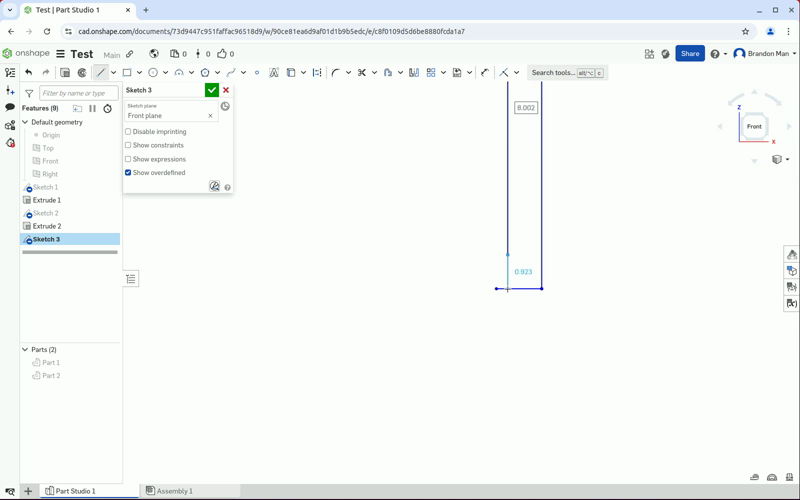
scroll(6)
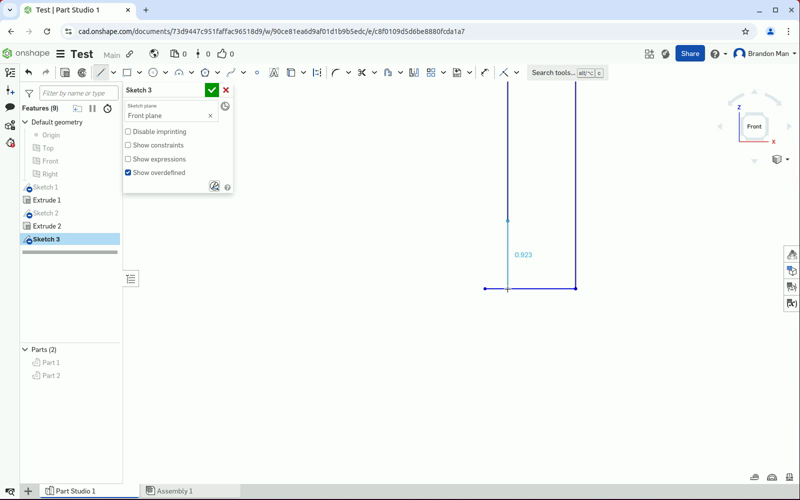
key_up(shift)
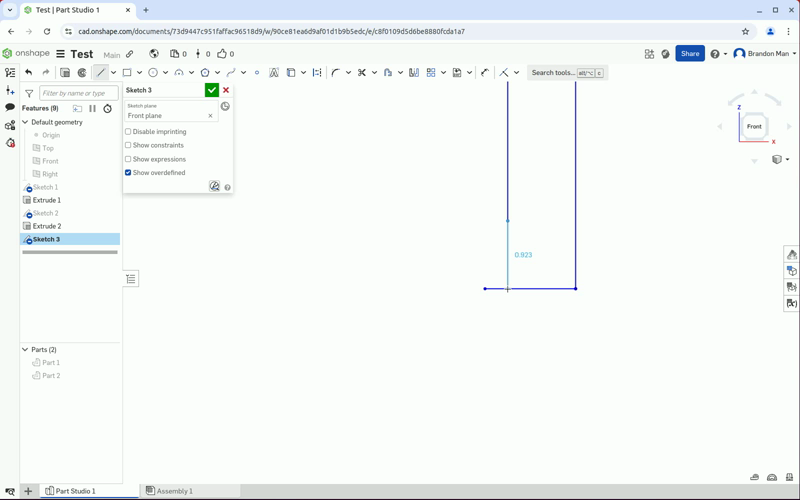
click(507, 288)
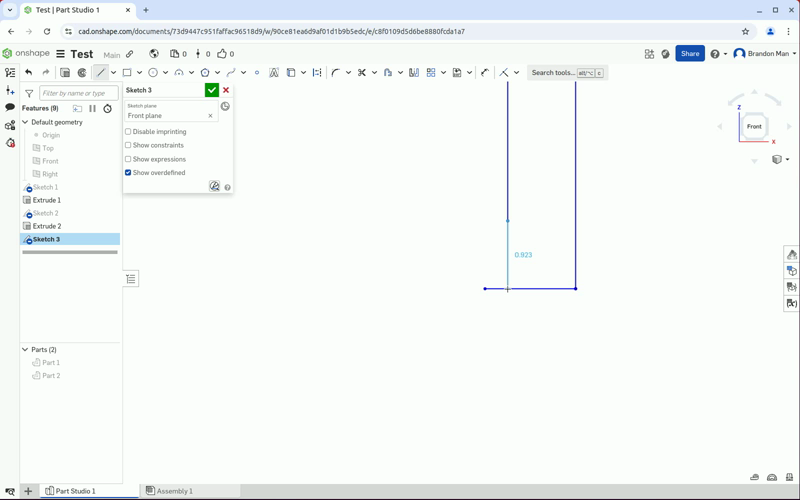
scroll(-6)
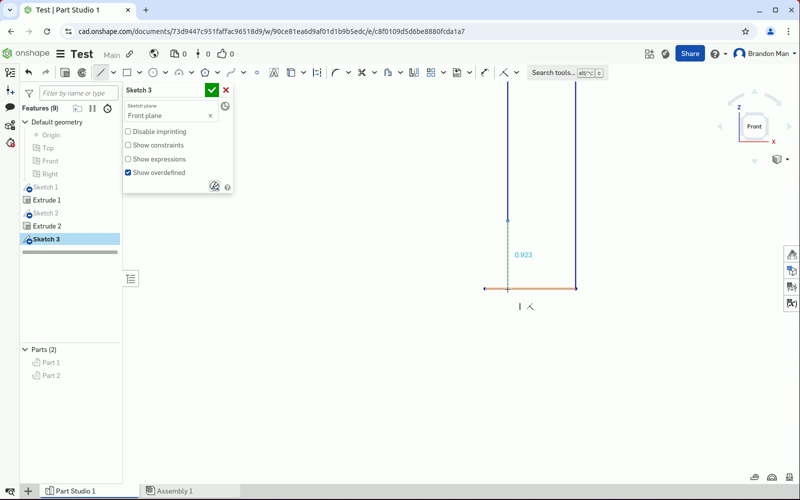
scroll(-6)
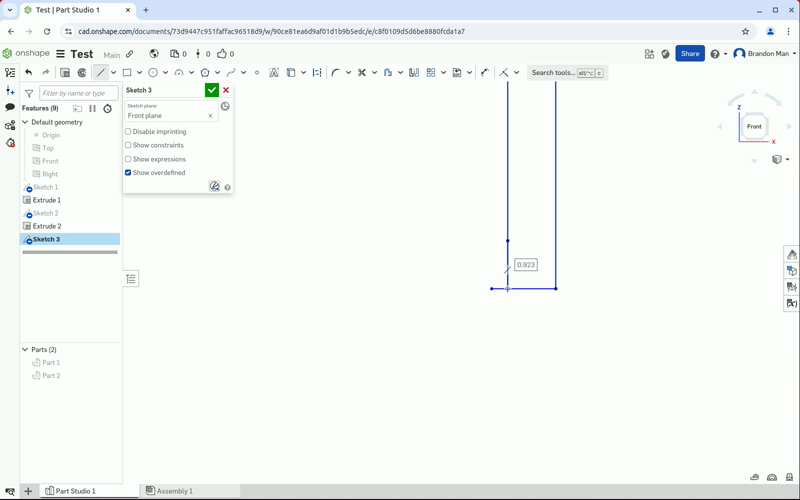
scroll(-6)
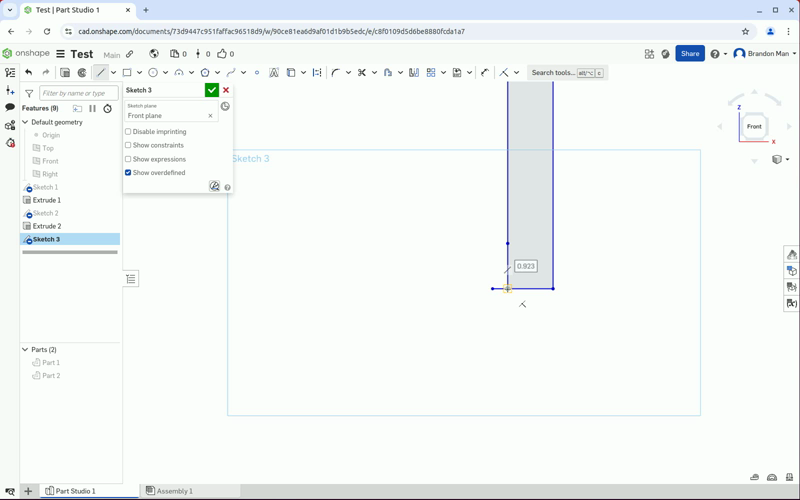
scroll(-6)
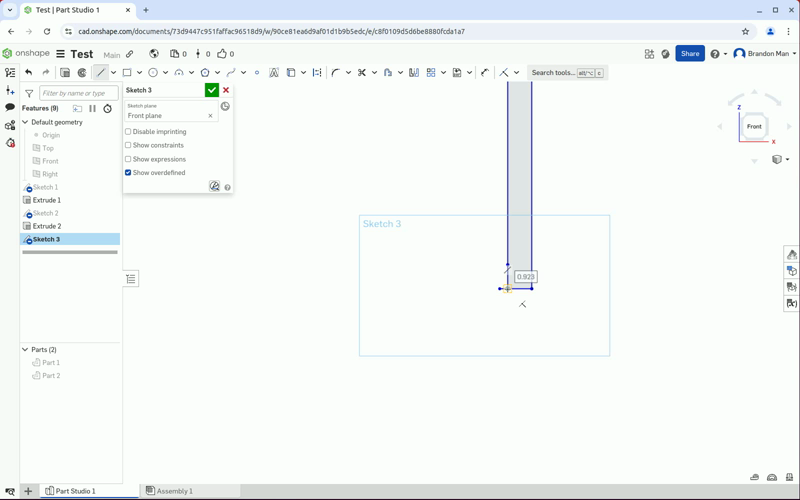
scroll(-6)
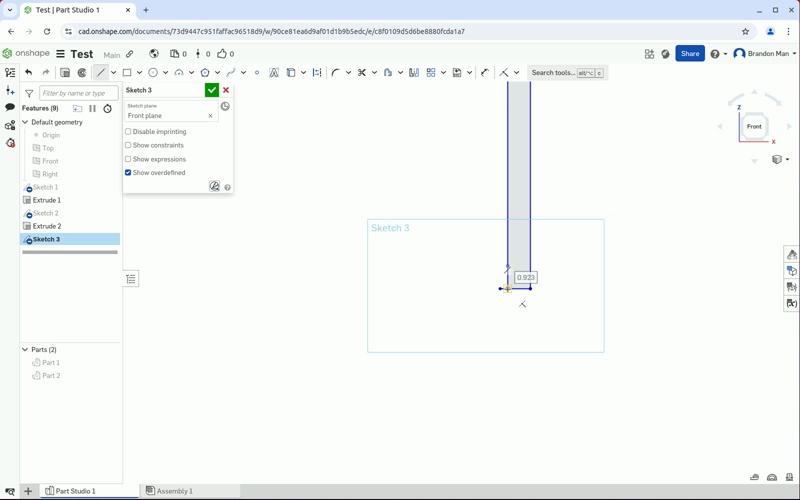
scroll(-6)
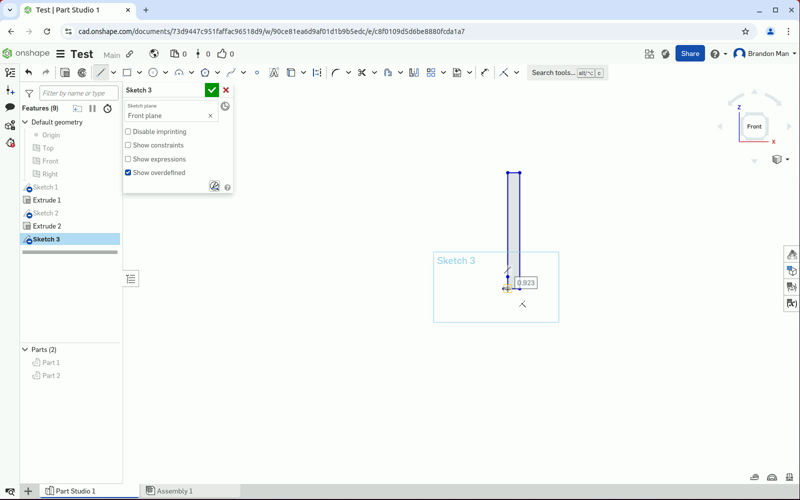
scroll(-6)
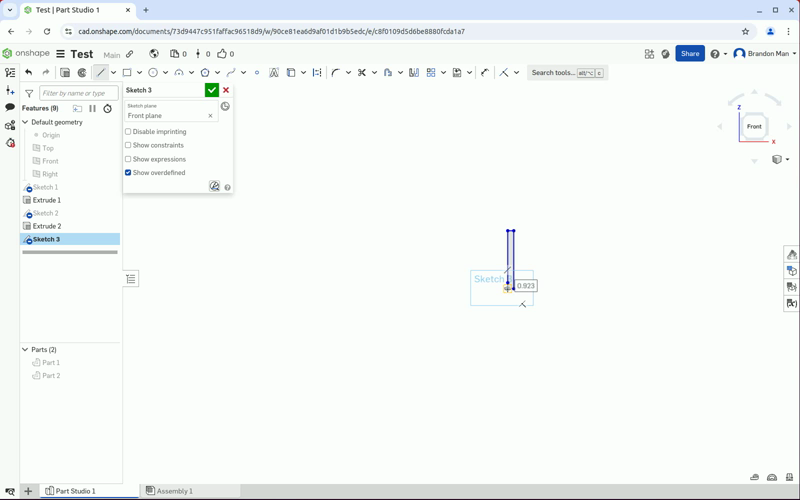
key(esc)
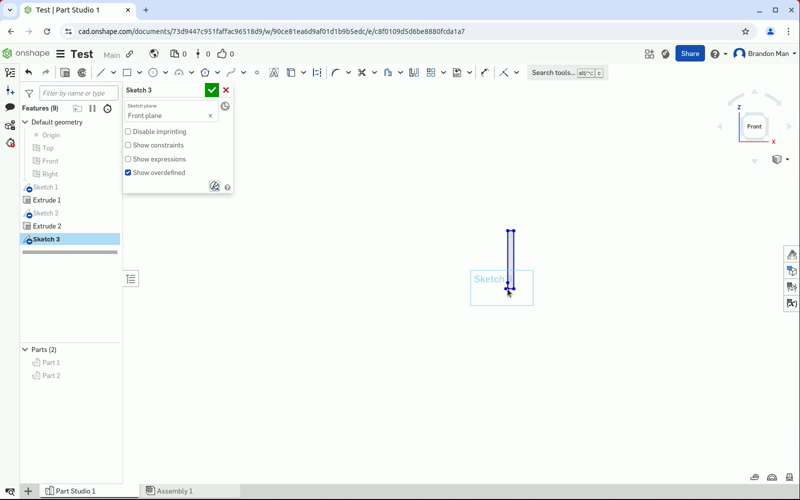
mouse_move(513, 274)
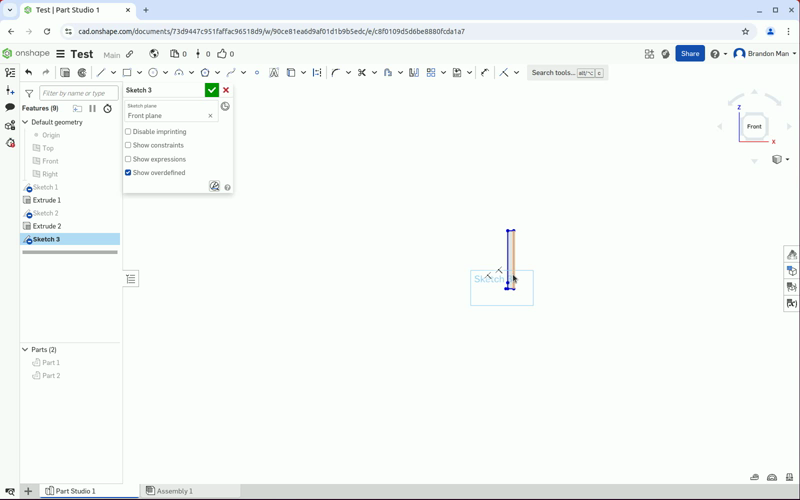
scroll(6)
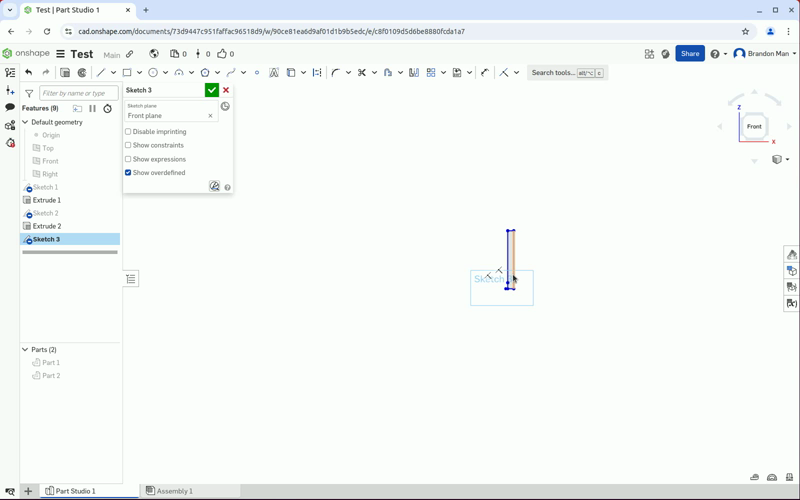
scroll(6)
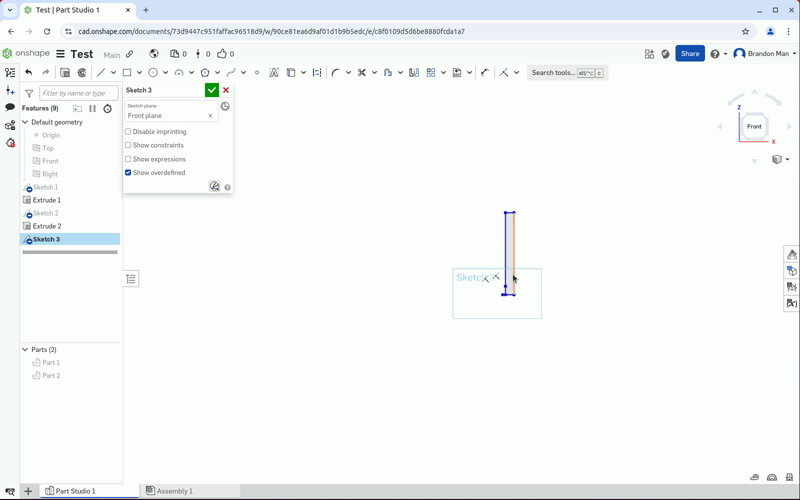
scroll(6)
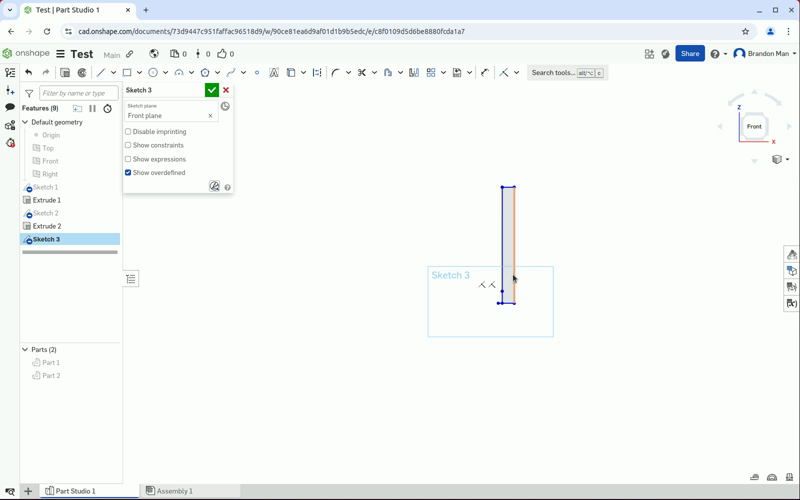
scroll(6)
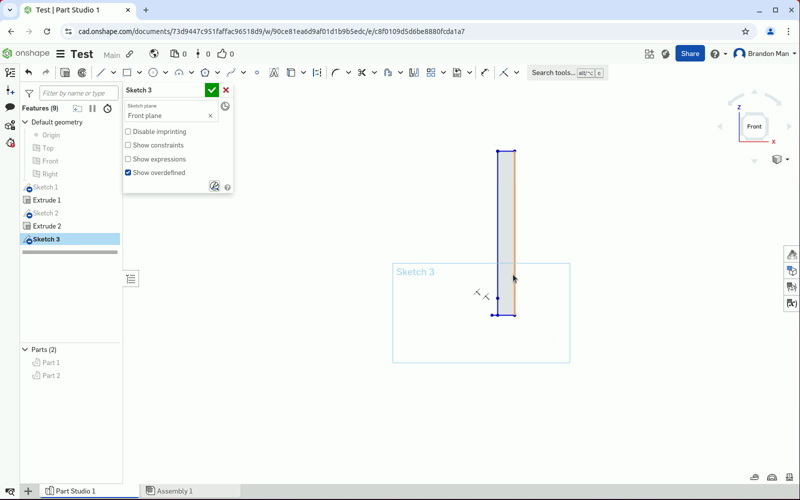
scroll(6)
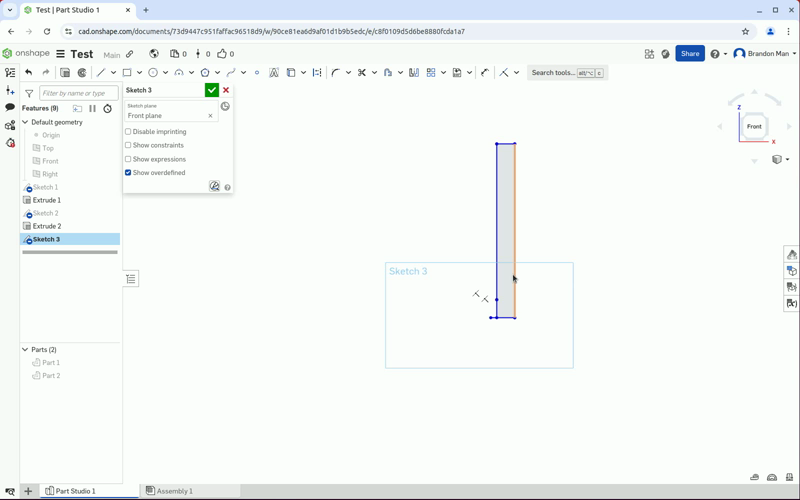
scroll(6)
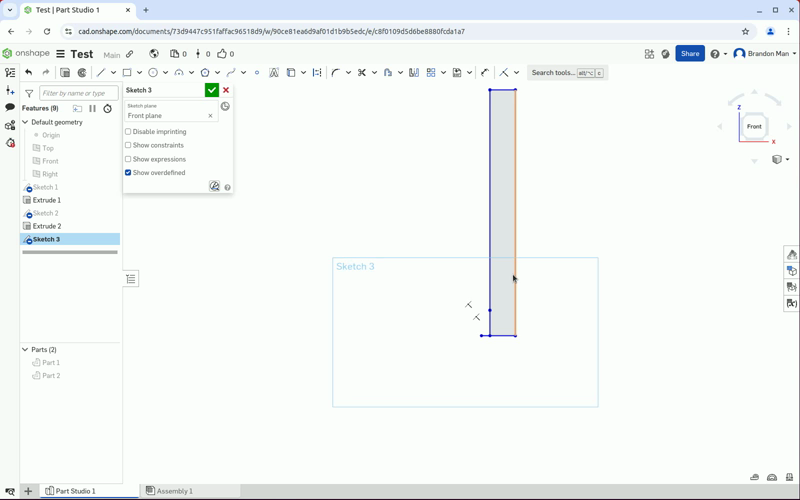
scroll(6)
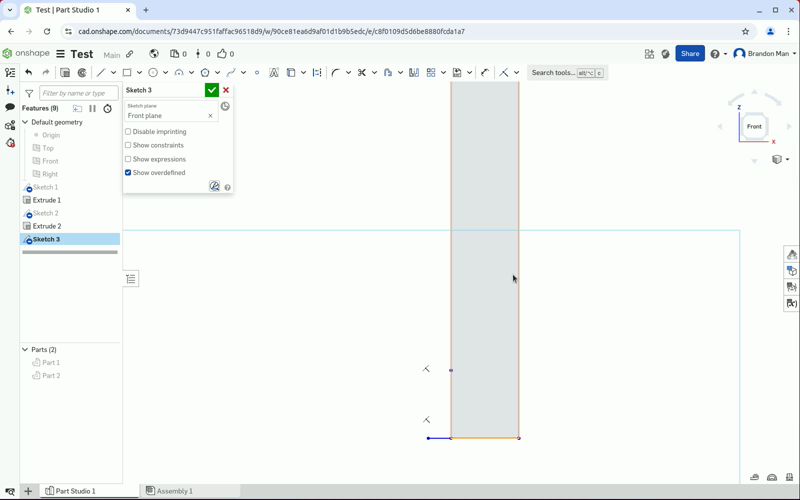
click(513, 274)
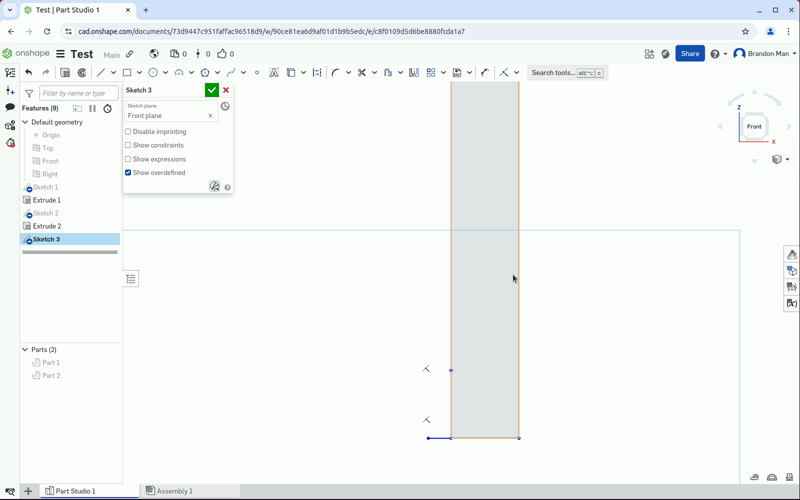
scroll(-6)
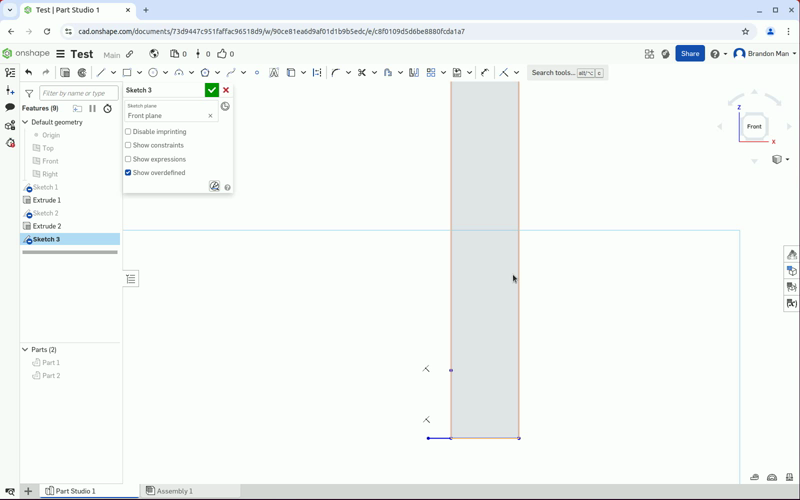
scroll(-6)
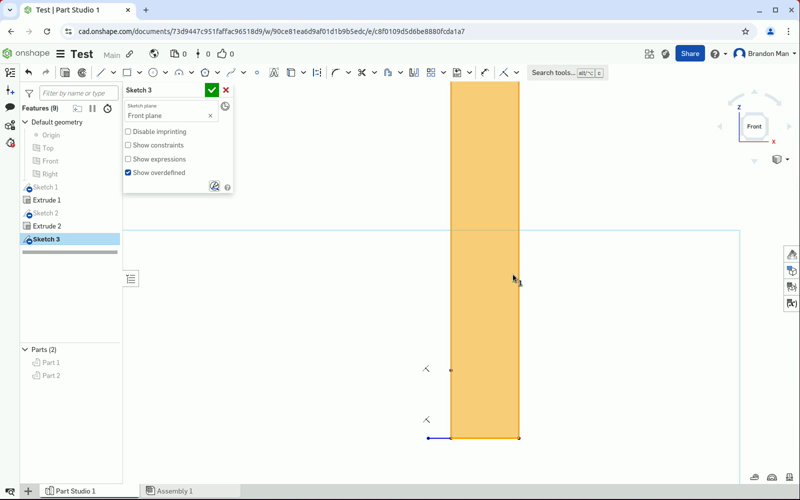
scroll(-6)
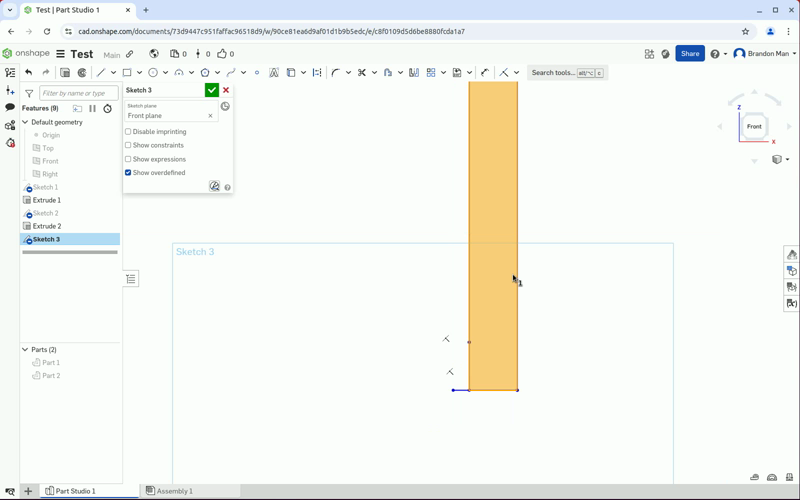
scroll(-6)
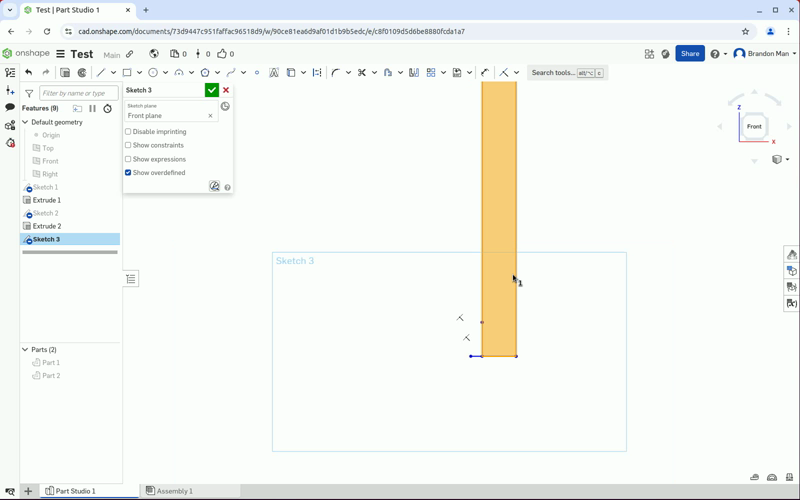
scroll(-6)
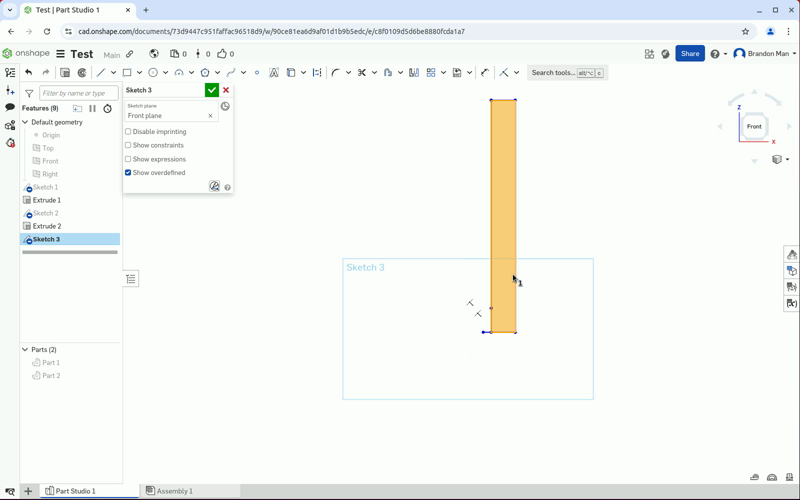
scroll(-6)
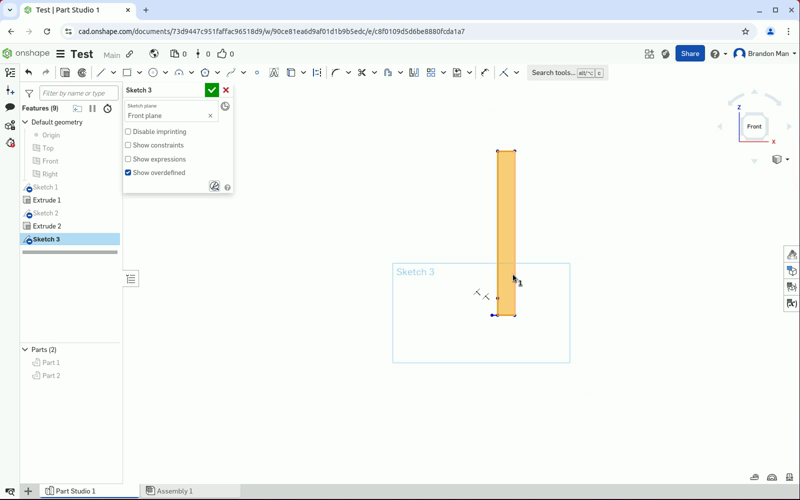
scroll(-6)
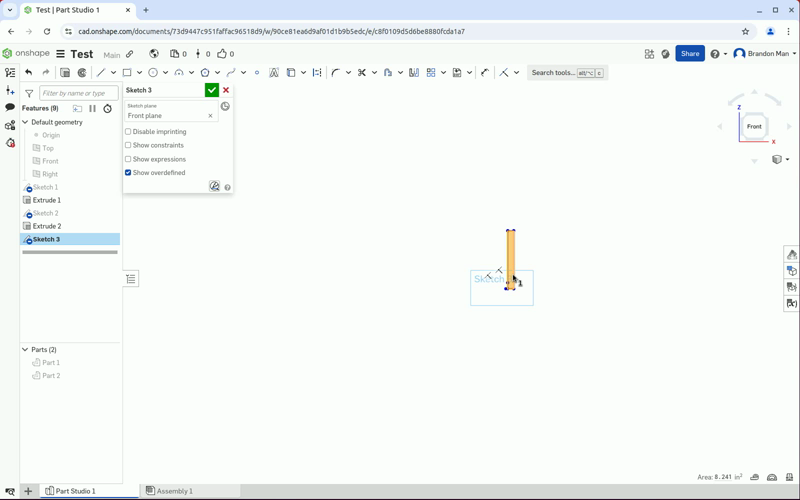
mouse_move(73, 352)
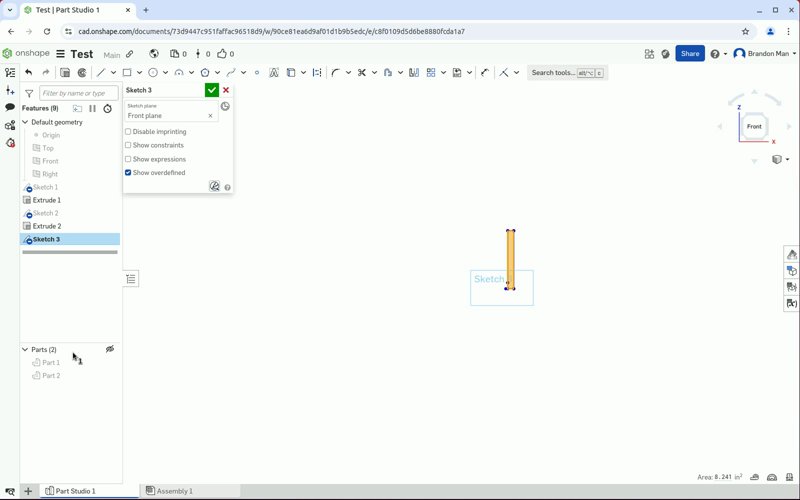
key(shift+y)
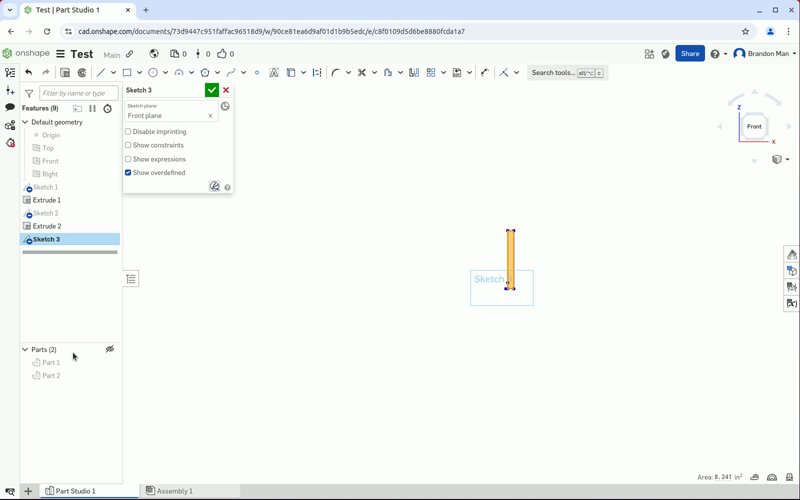
key(shift+e)
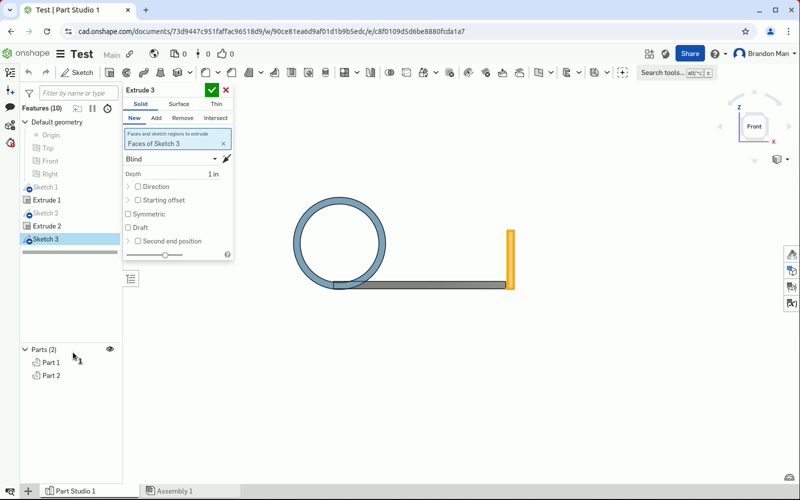
mouse_move(143, 106)
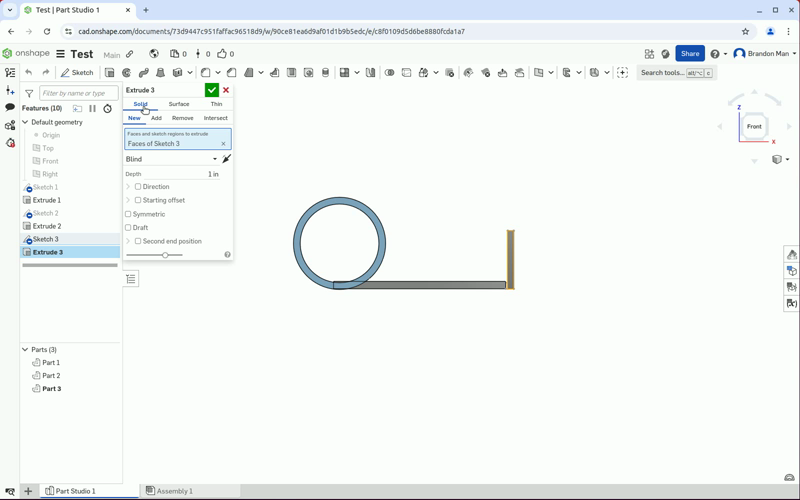
click(143, 106)
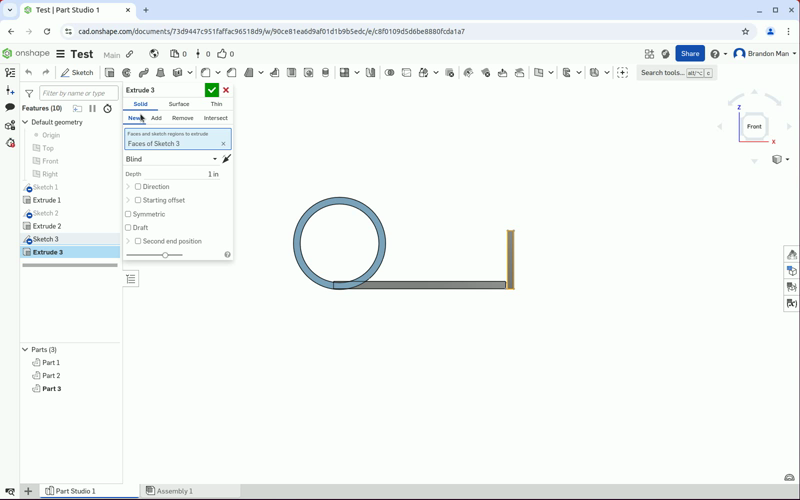
mouse_move(137, 120)
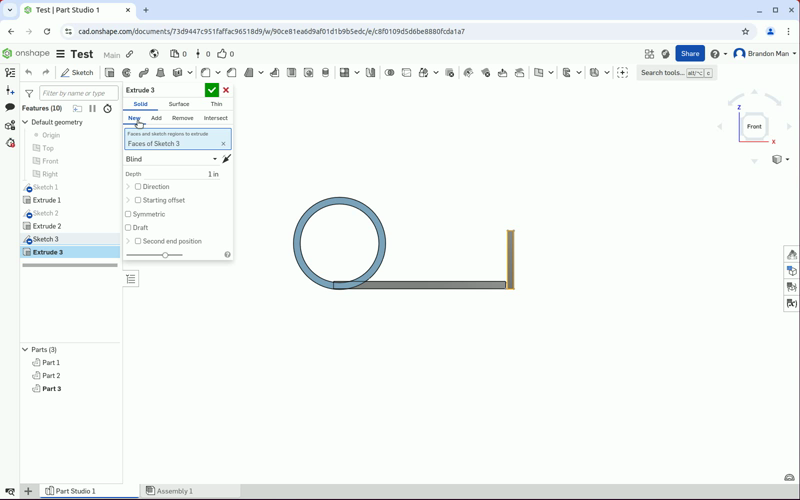
click(137, 120)
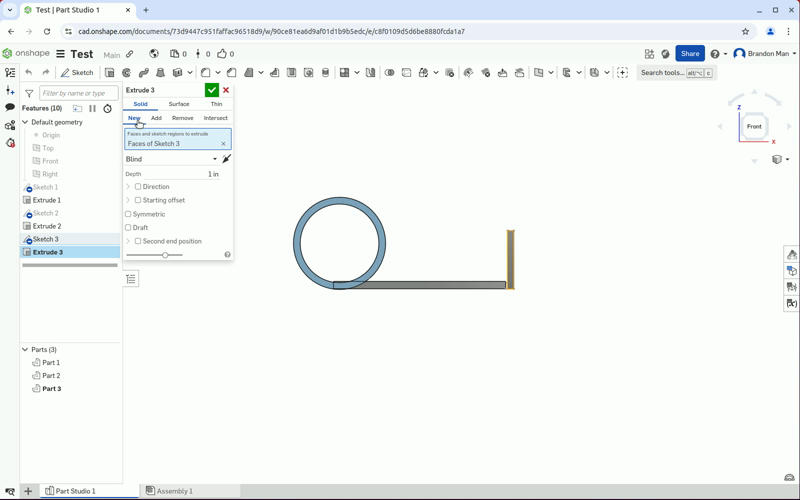
key(tab, 4)
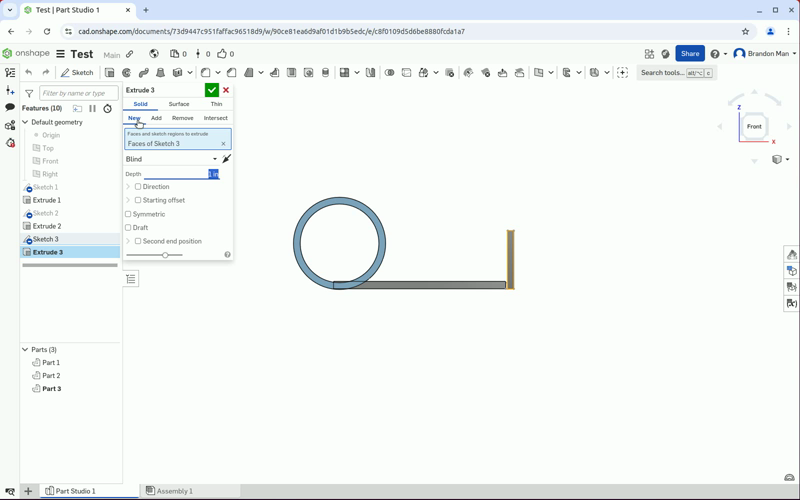
text(17.09)
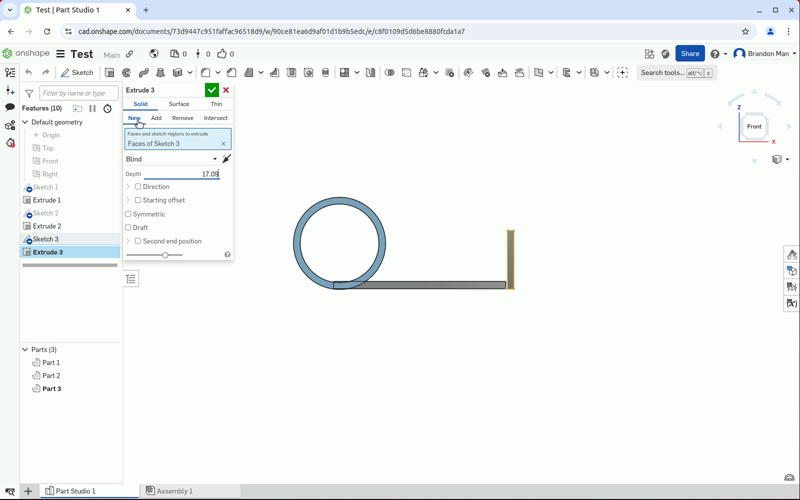
key(enter)
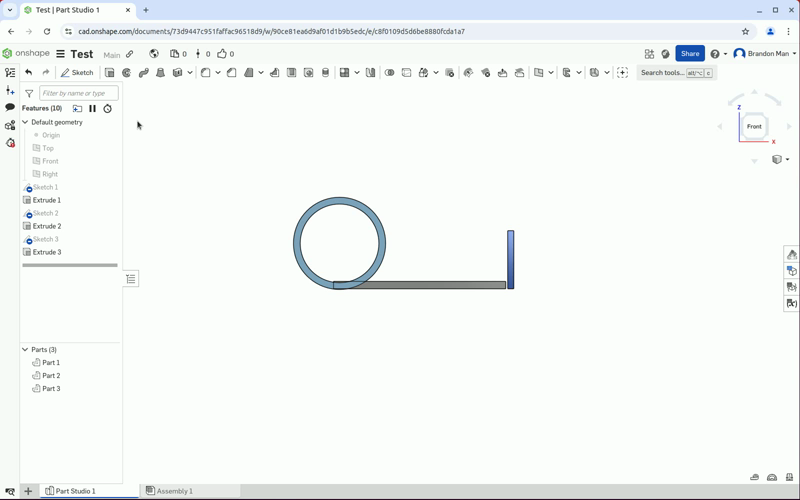
key(shift+h)
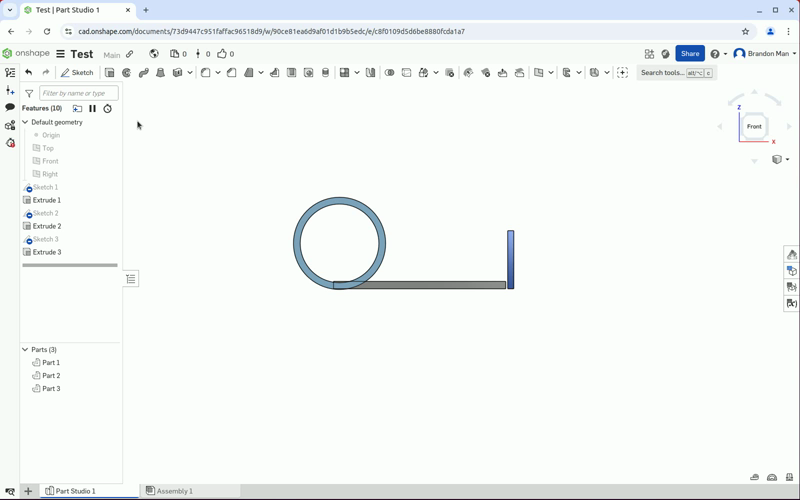
key(shift+h)
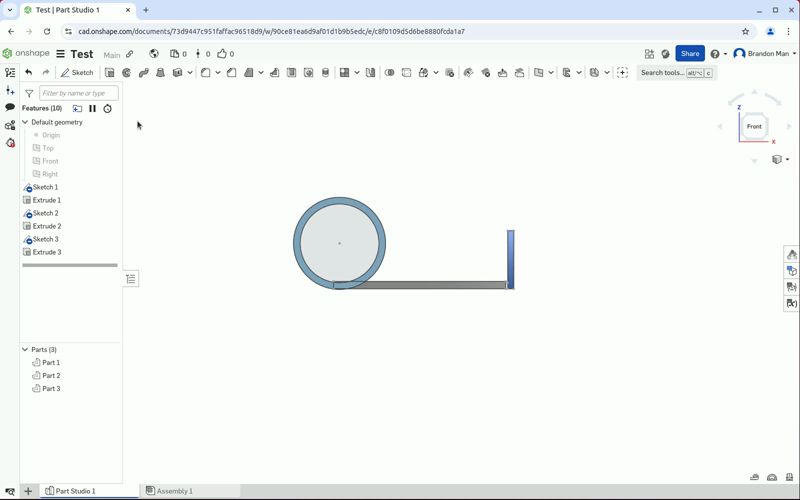
key(shift+7)
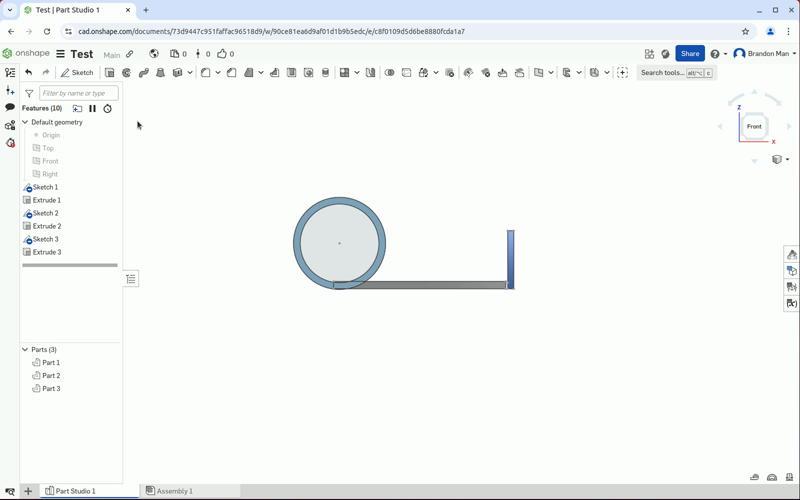
key(left, 2)
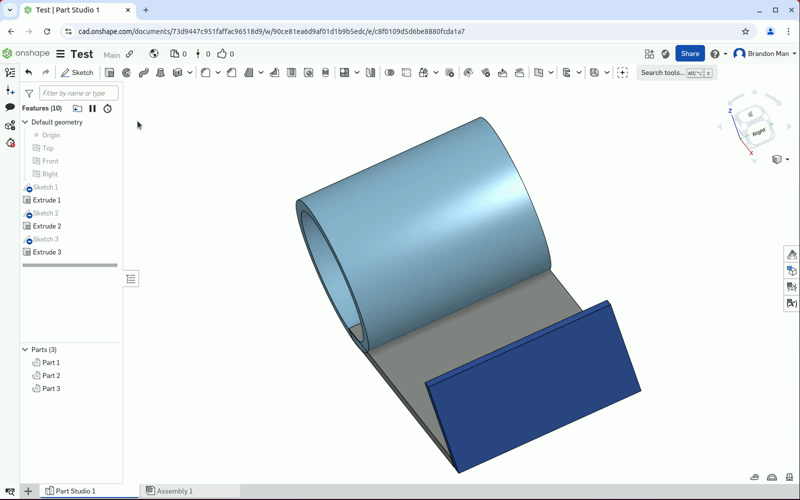
key(down, 2)
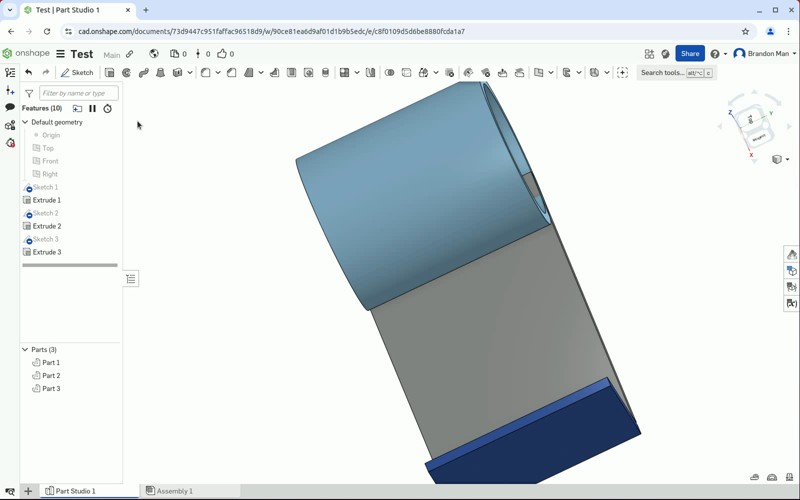
key(up, 2)
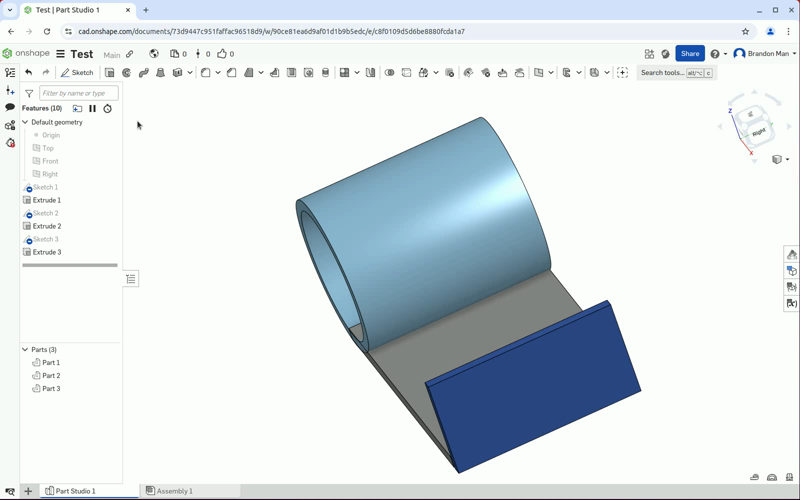
key(right, 2)
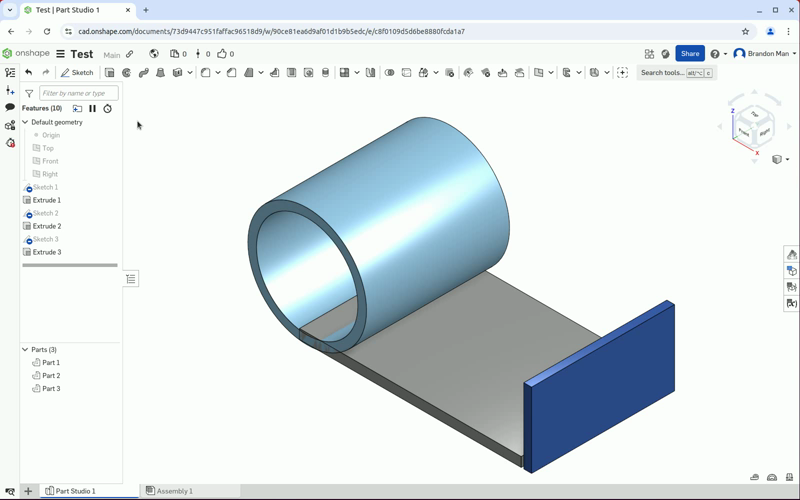
mouse_move(73, 189)
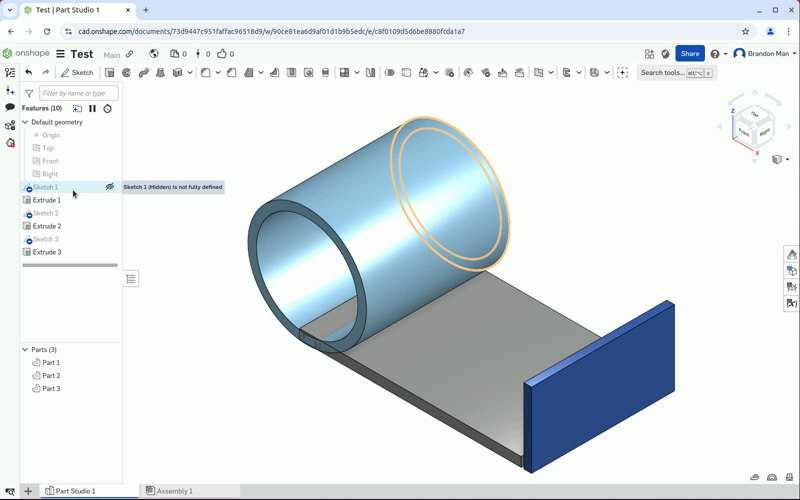
click(73, 189)